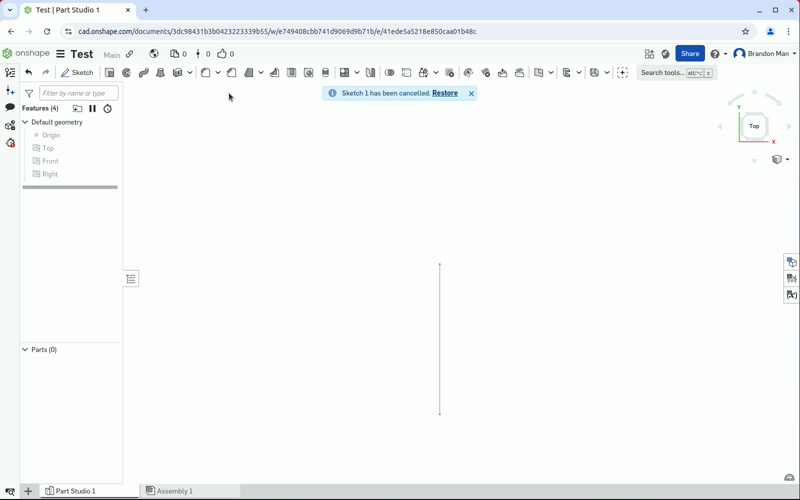
key(shift+h)
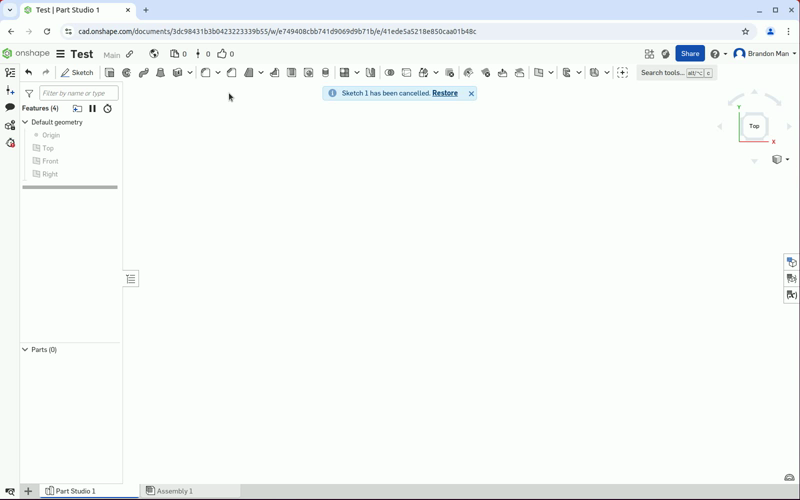
mouse_move(73, 352)
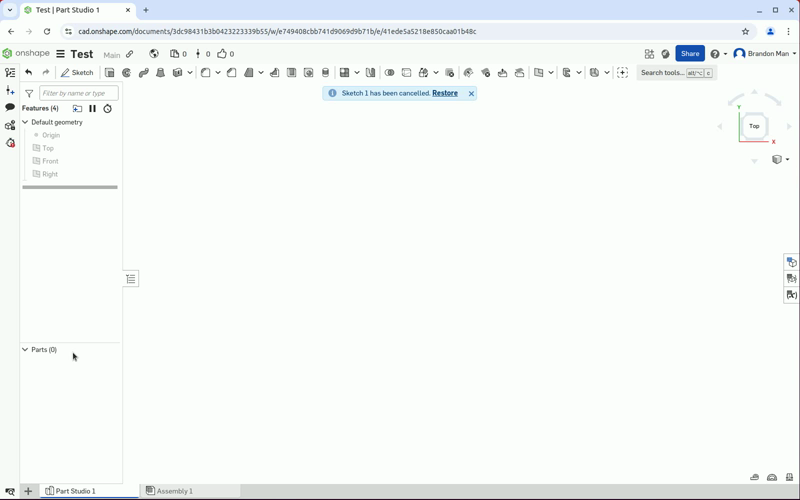
key(y)
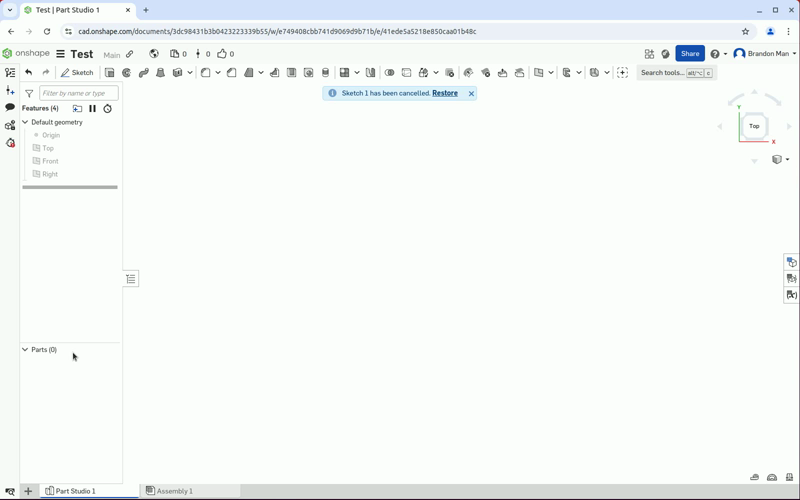
key(shift+p)
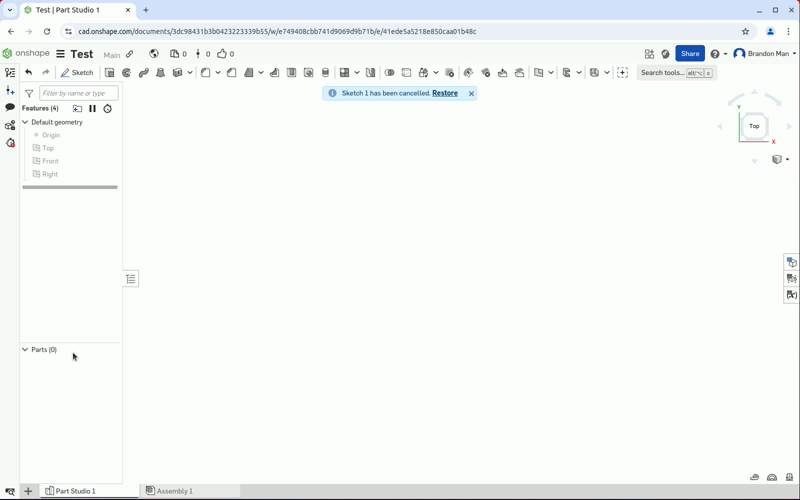
key(space)
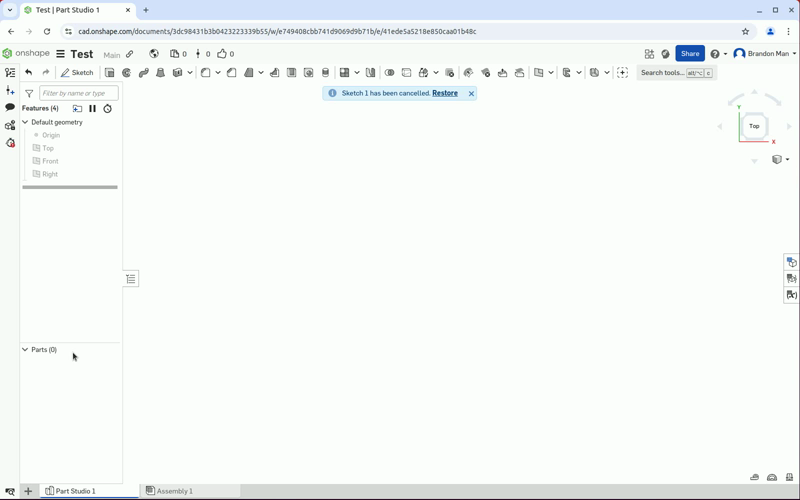
key_down(shift)
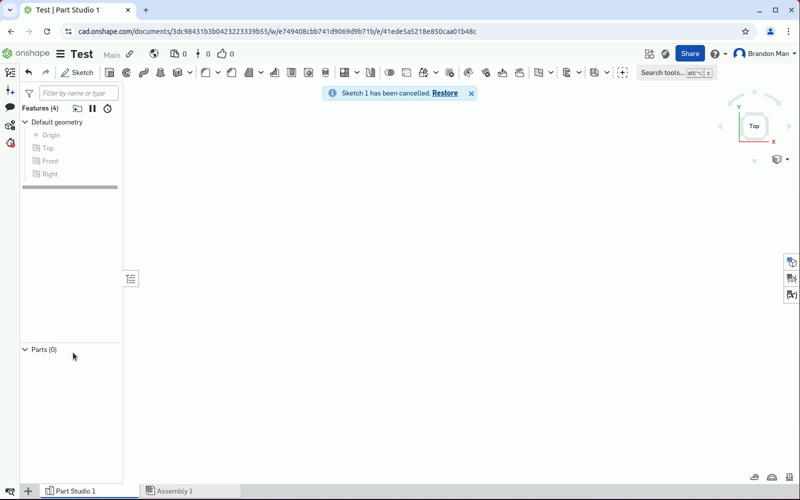
key(up)
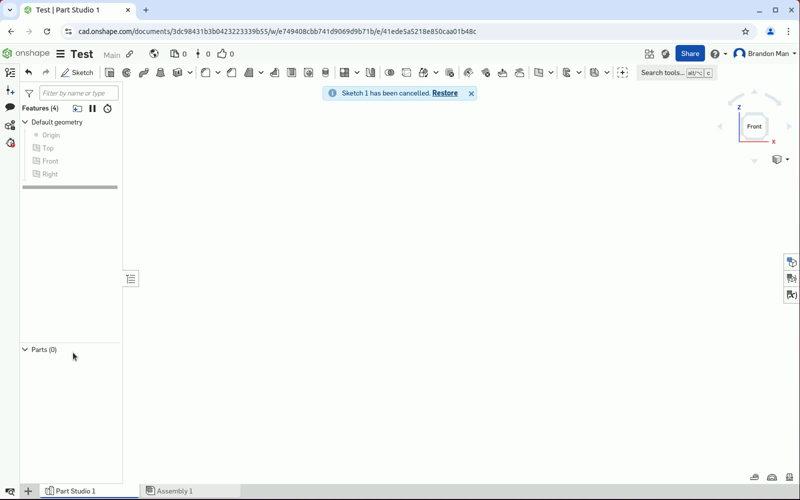
key_up(shift)
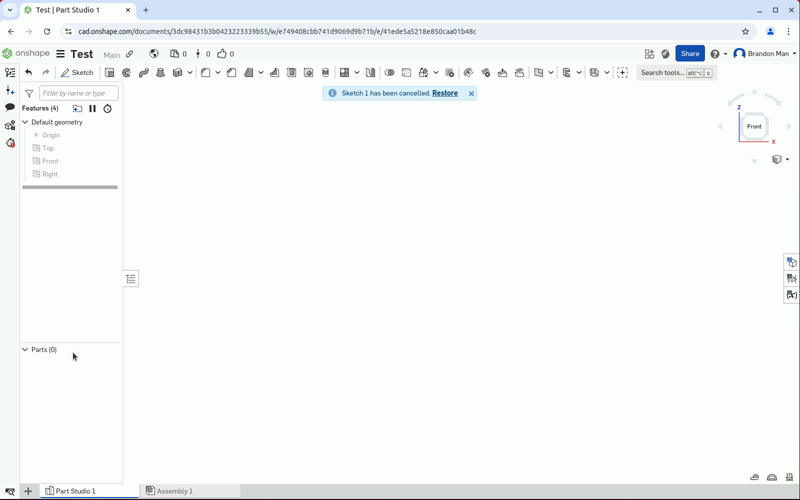
mouse_move(73, 352)
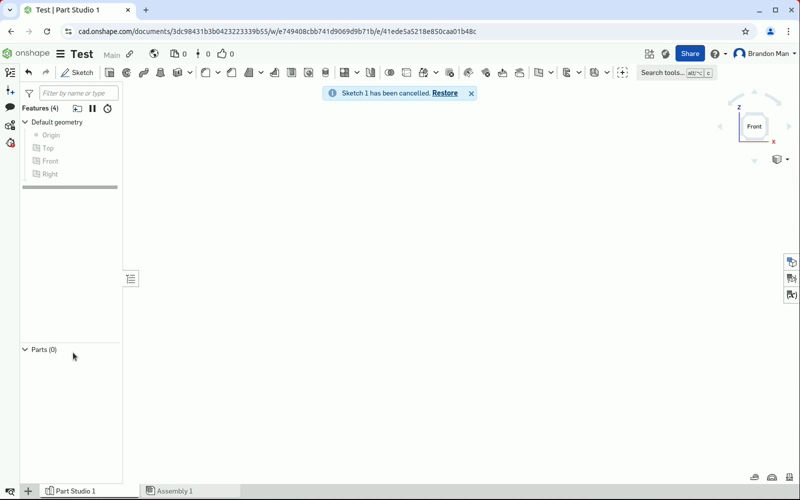
key(shift+y)
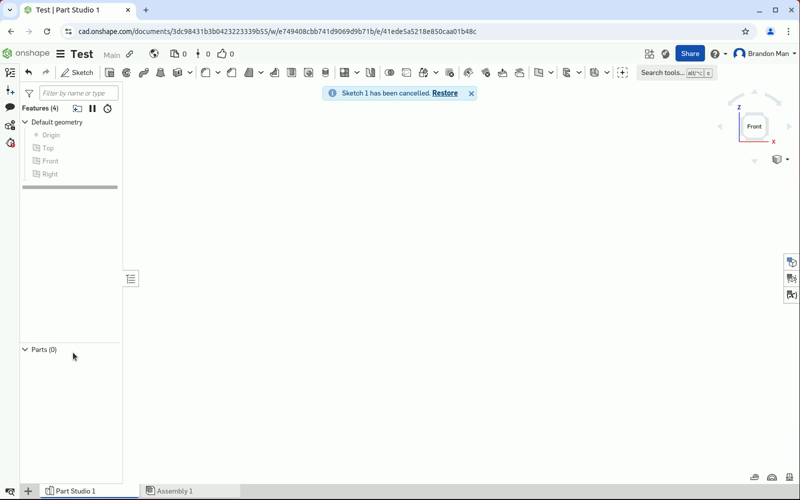
key(shift+s)
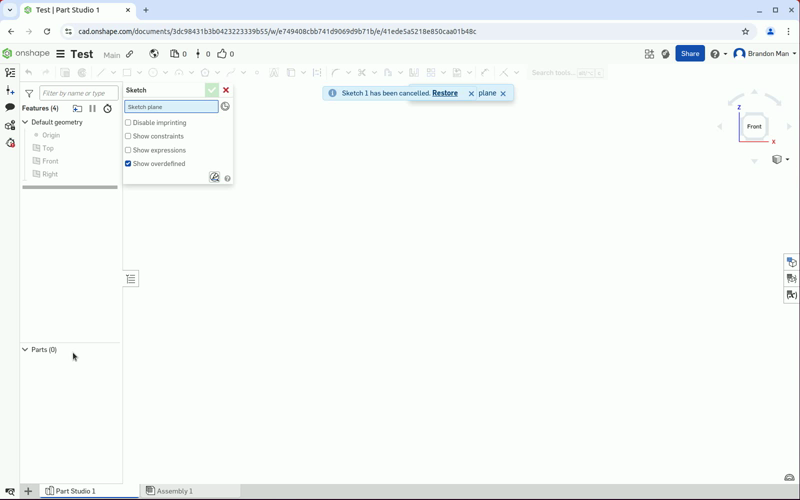
mouse_move(73, 163)
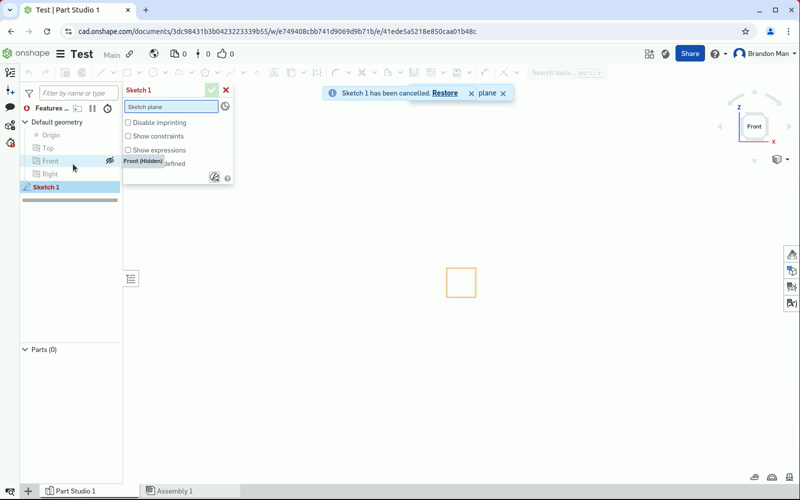
click(73, 163)
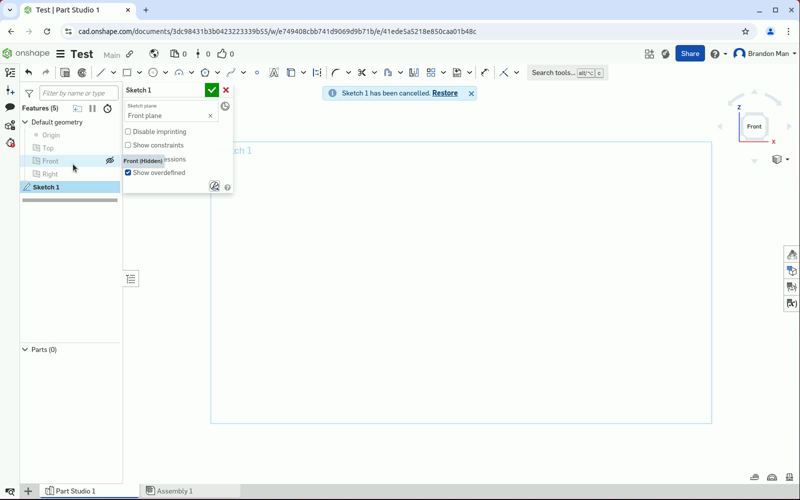
mouse_move(73, 352)
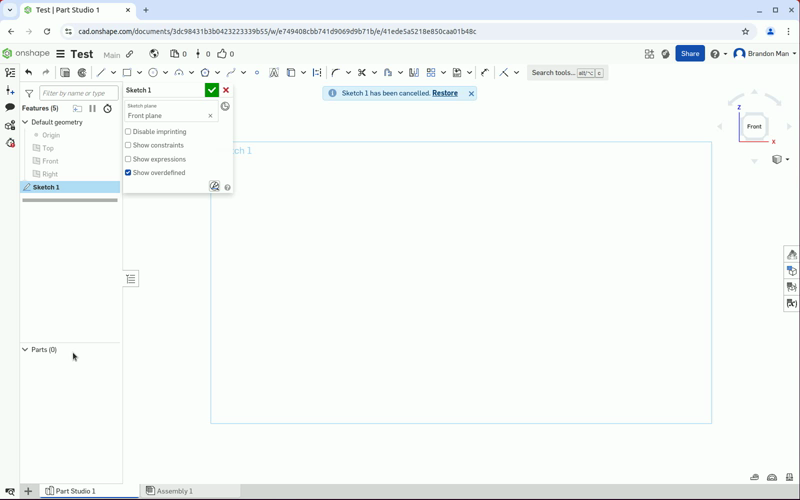
key(y)
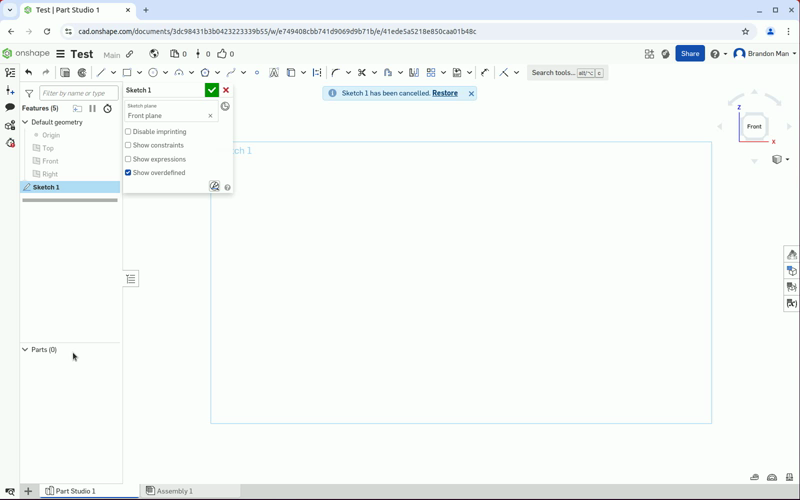
key(l)
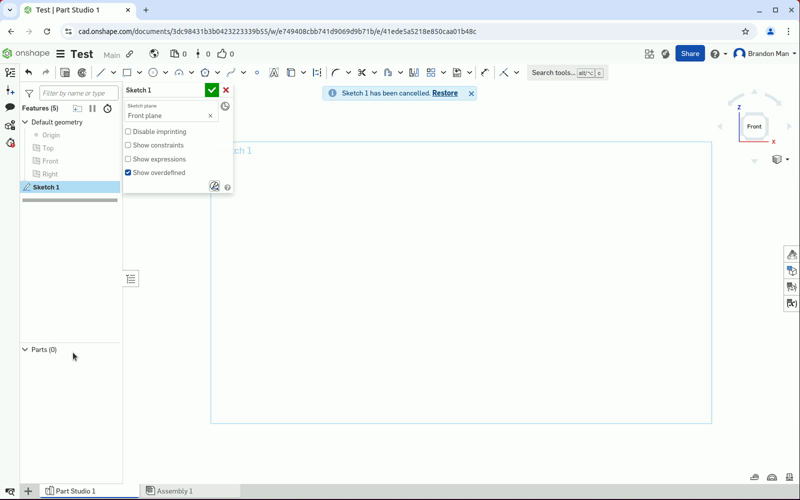
key_down(shift)
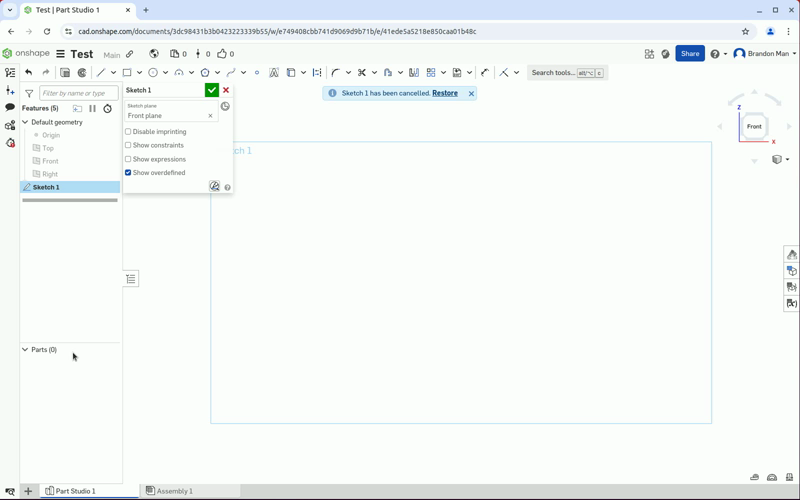
mouse_move(460, 282)
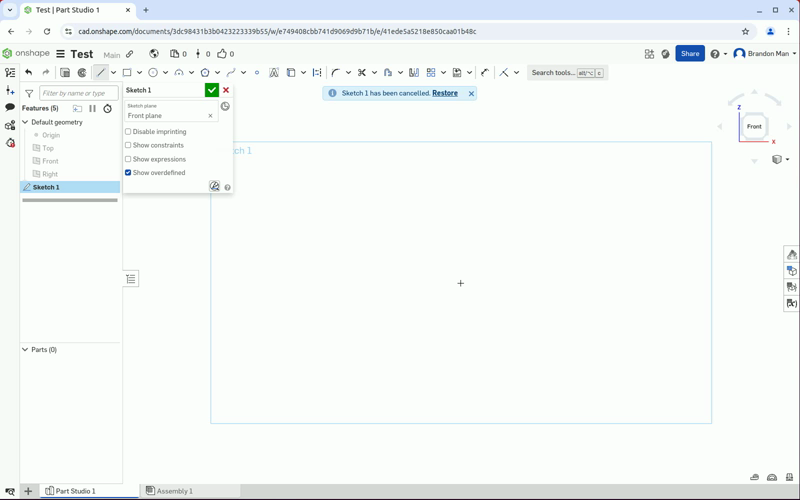
click(460, 282)
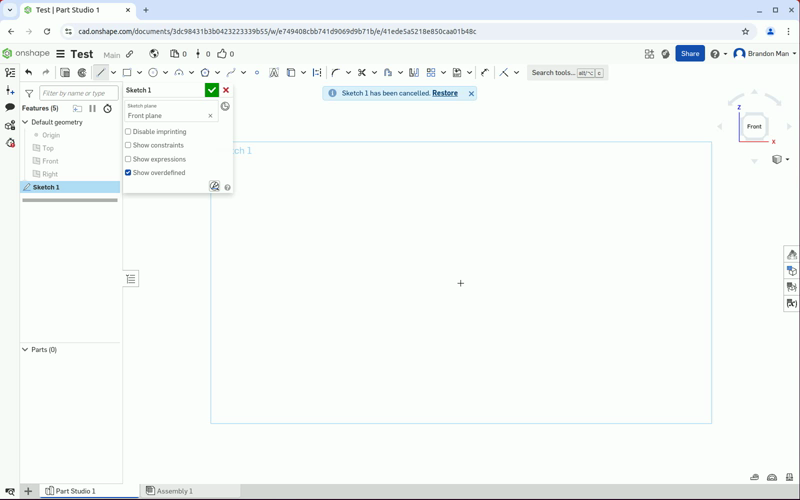
key_up(shift)
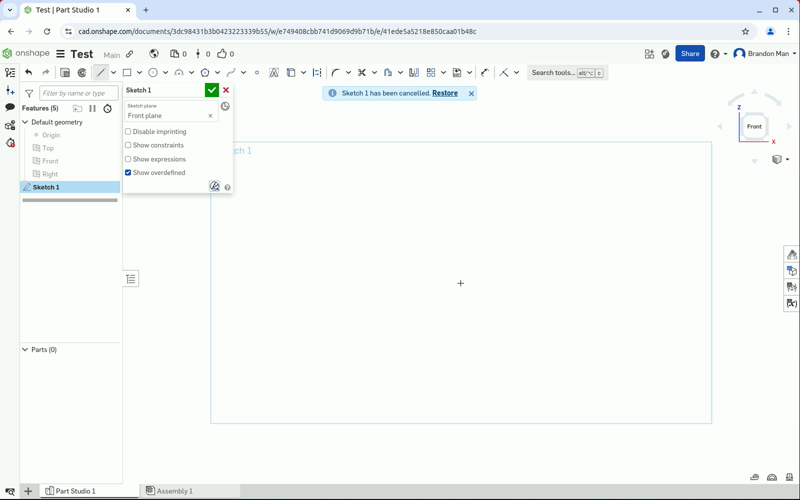
key_down(shift)
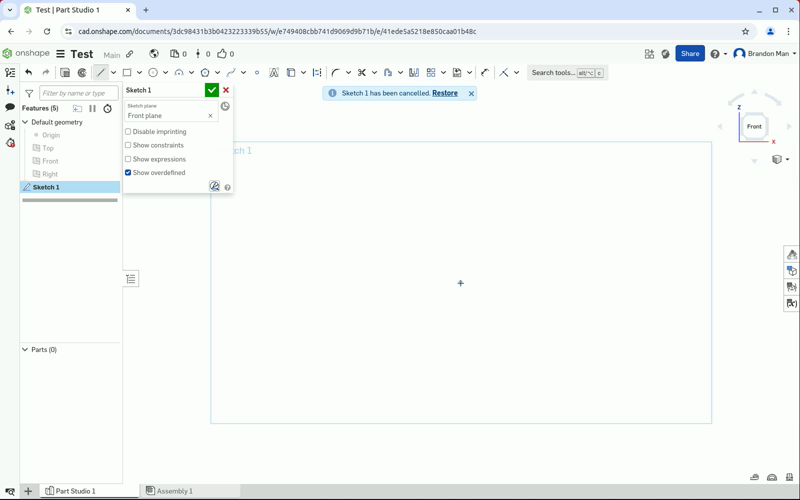
mouse_move(542, 282)
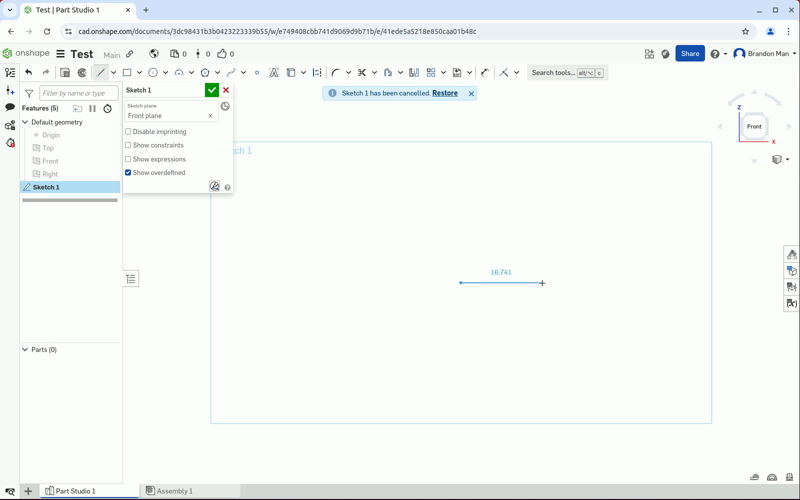
click(542, 282)
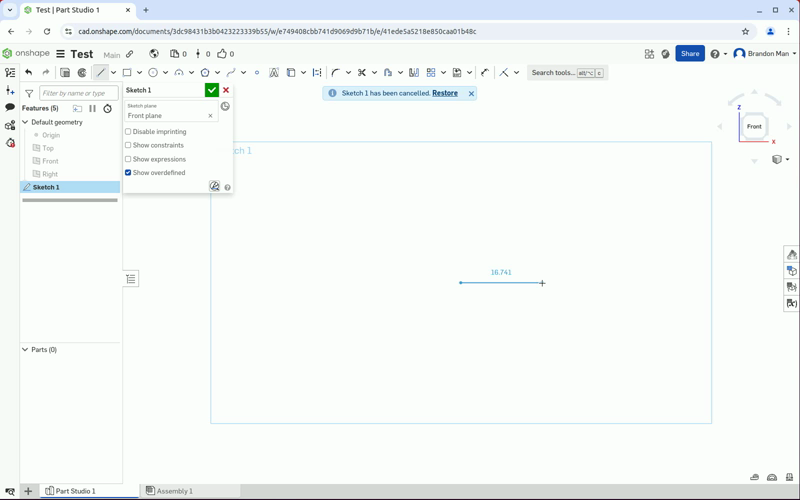
key_up(shift)
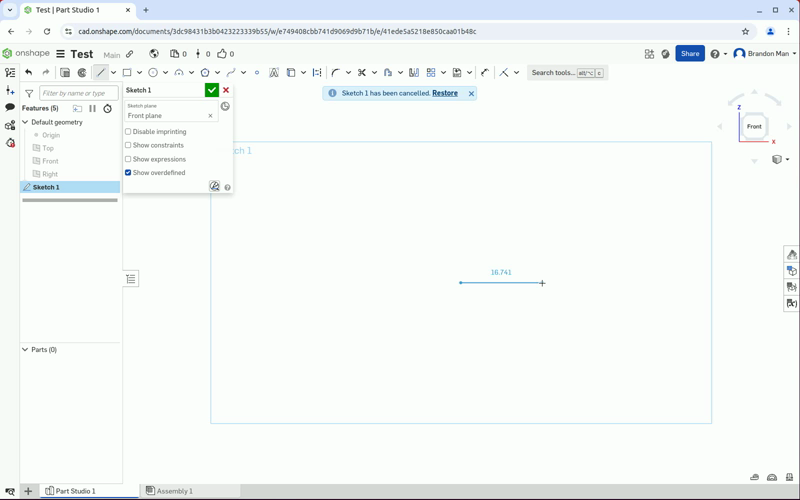
key_down(shift)
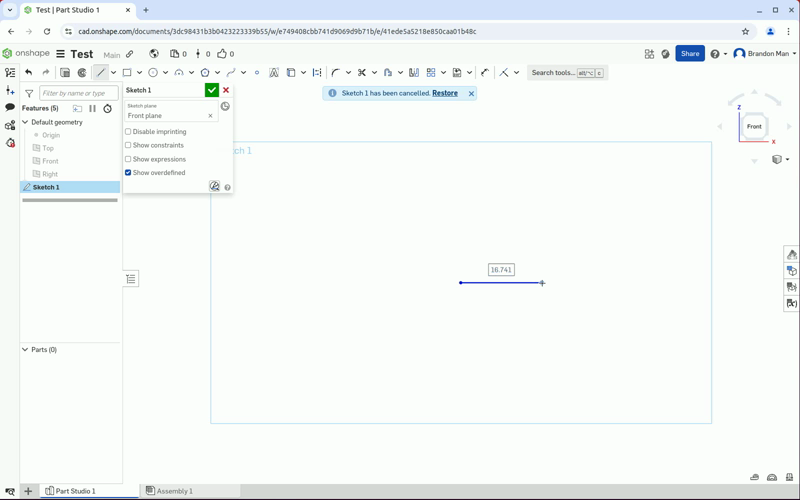
mouse_move(572, 282)
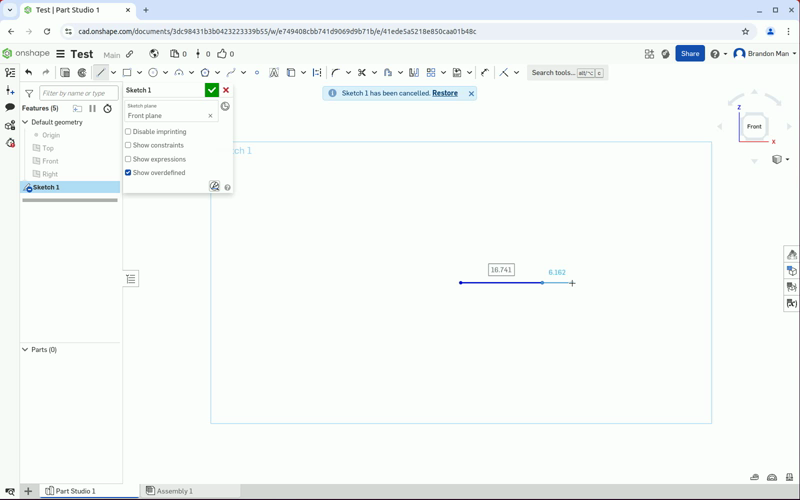
mouse_move(542, 277)
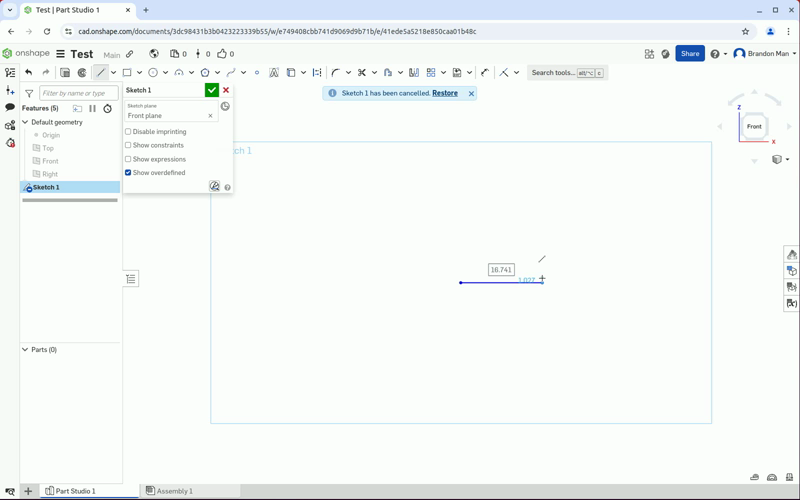
scroll(6)
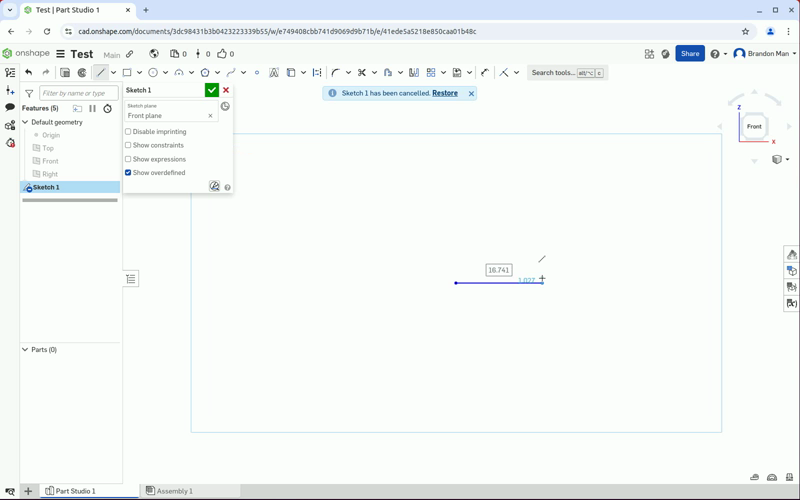
scroll(6)
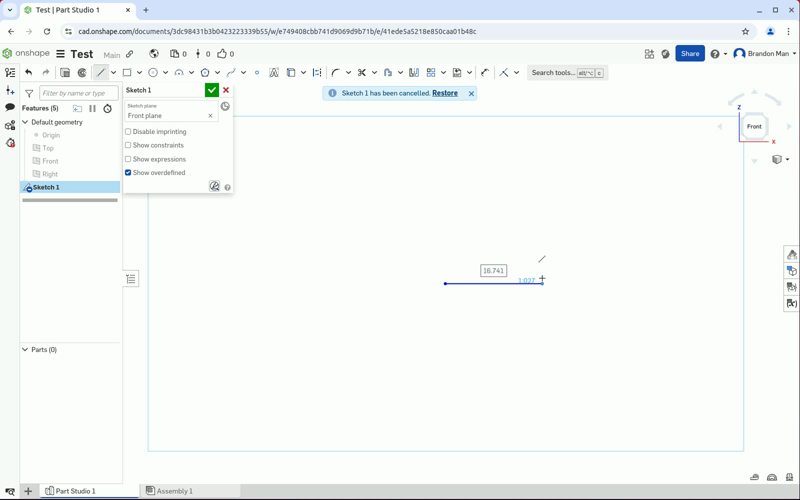
scroll(6)
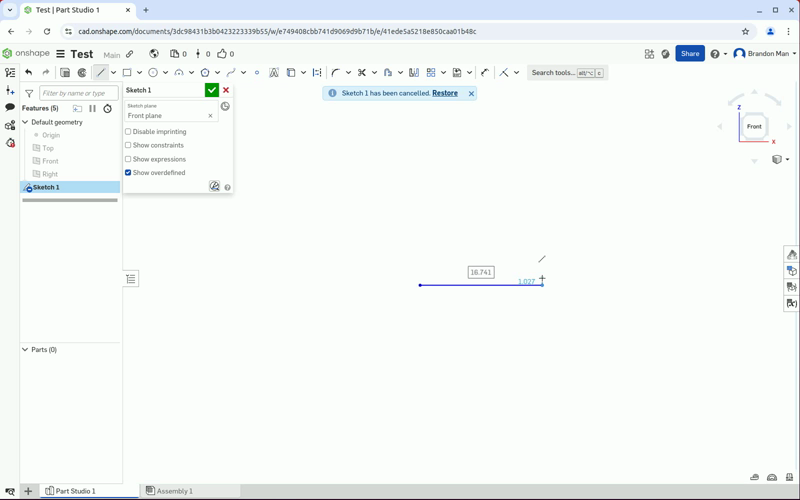
scroll(6)
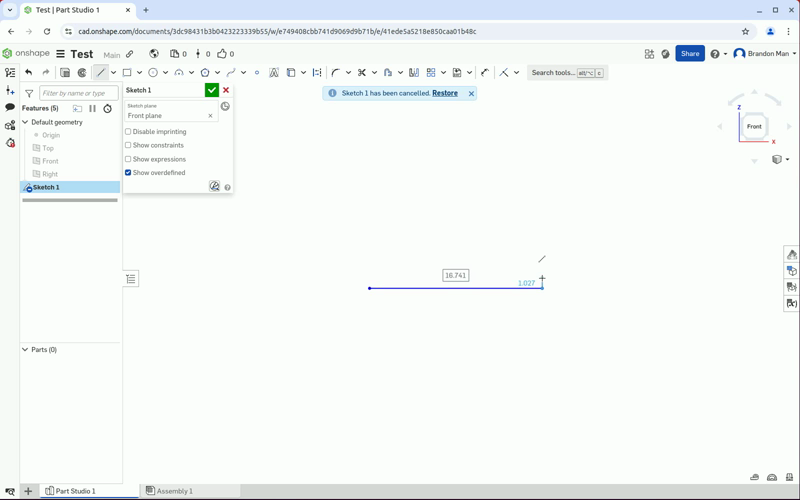
scroll(6)
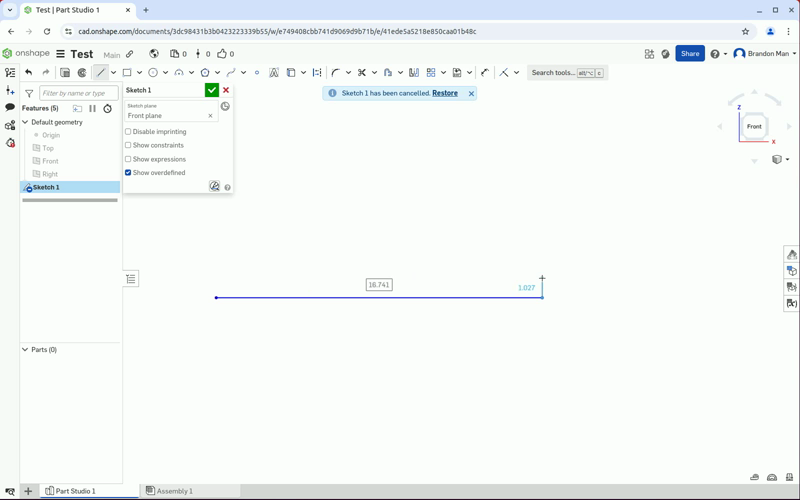
scroll(6)
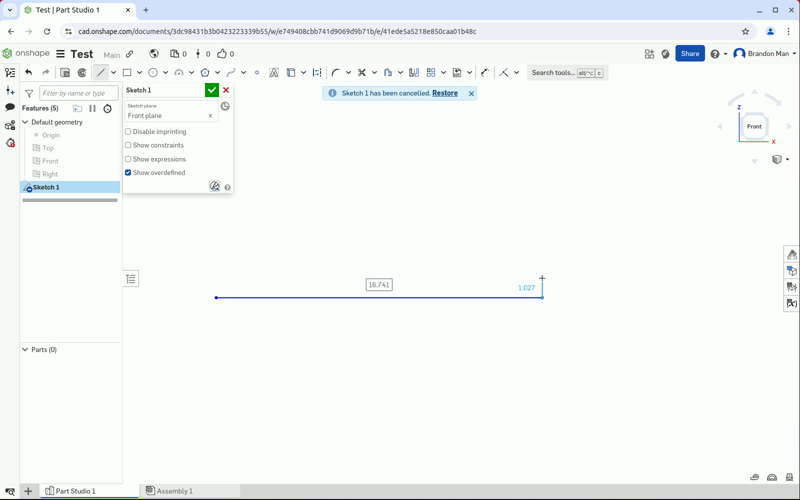
scroll(6)
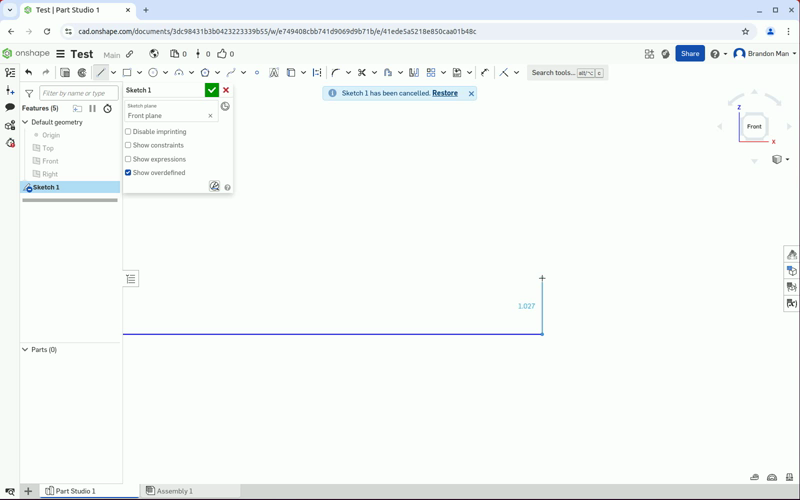
click(542, 277)
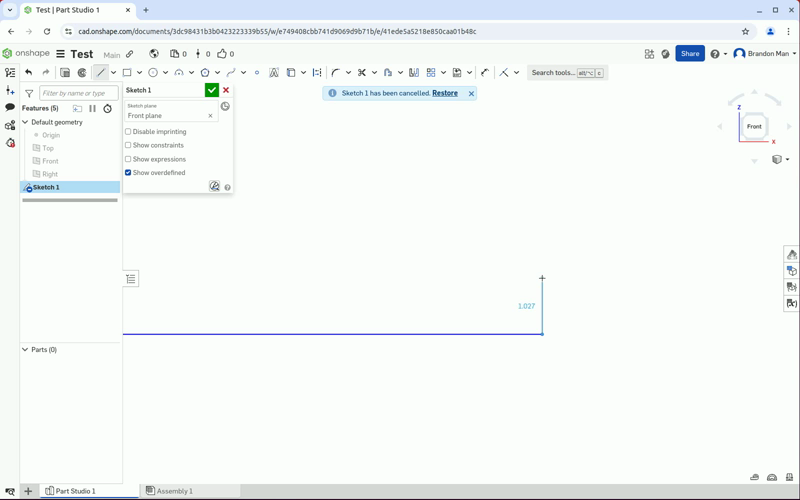
scroll(-6)
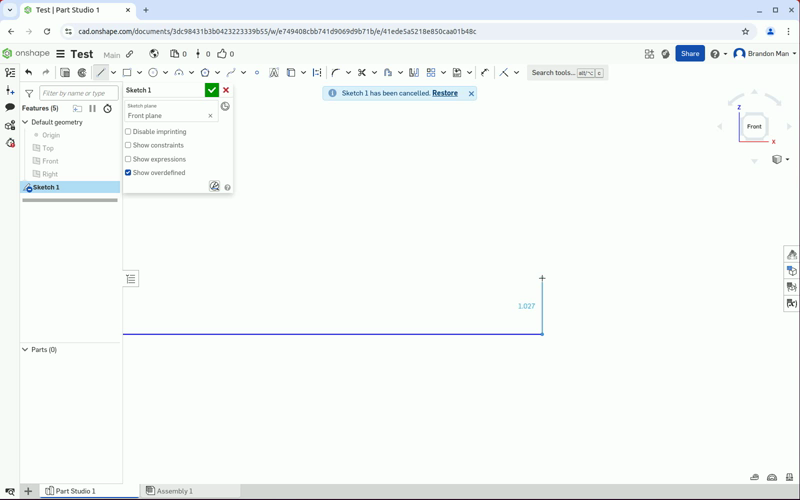
scroll(-6)
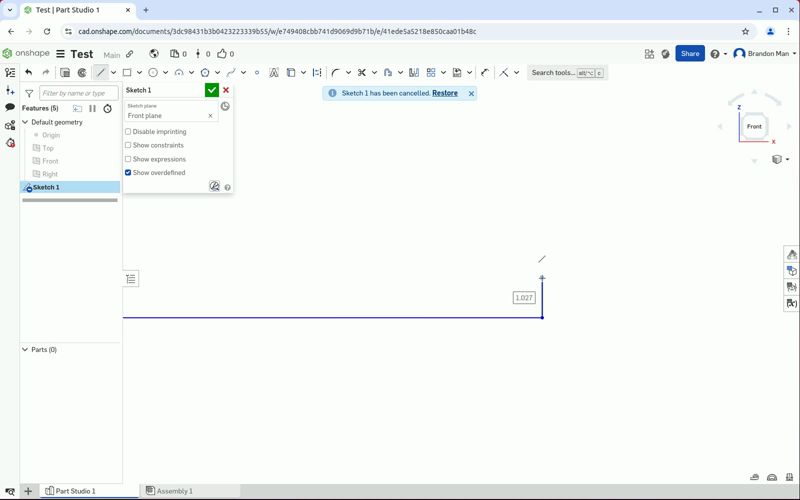
scroll(-6)
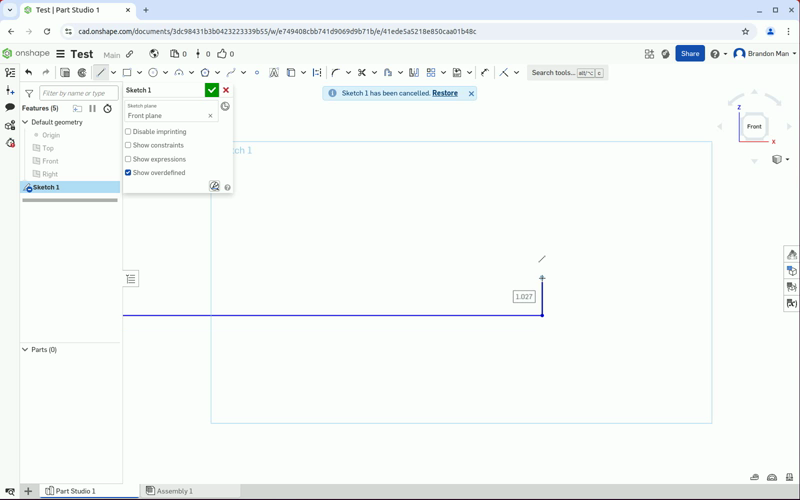
scroll(-6)
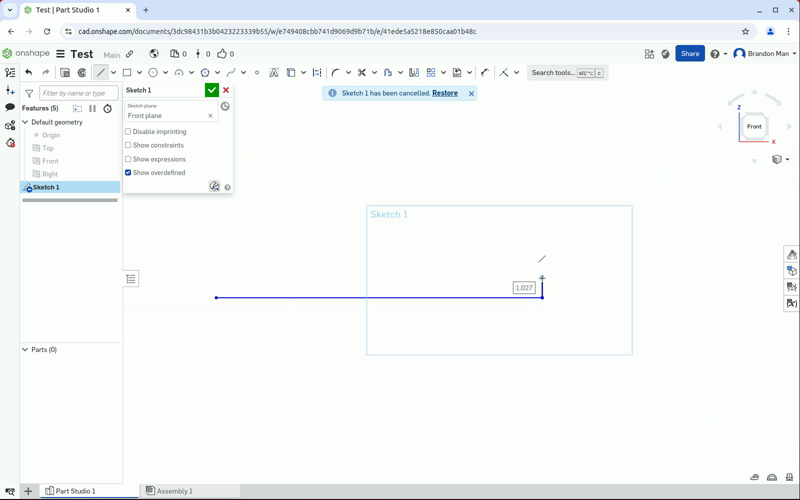
scroll(-6)
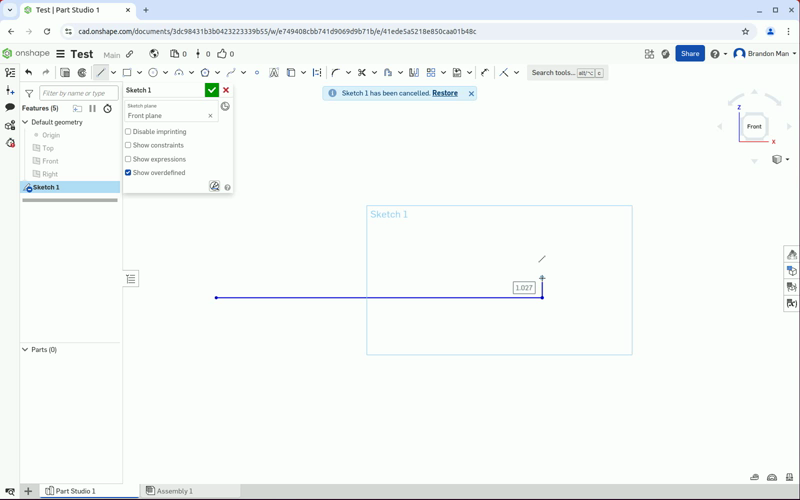
scroll(-6)
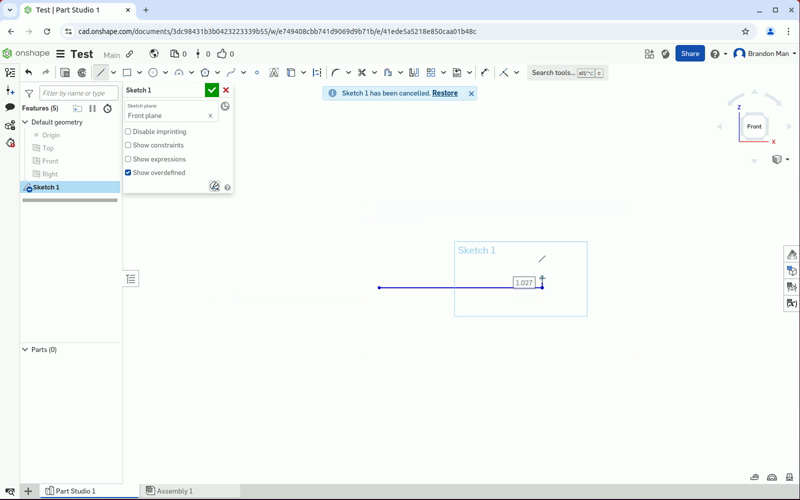
scroll(-6)
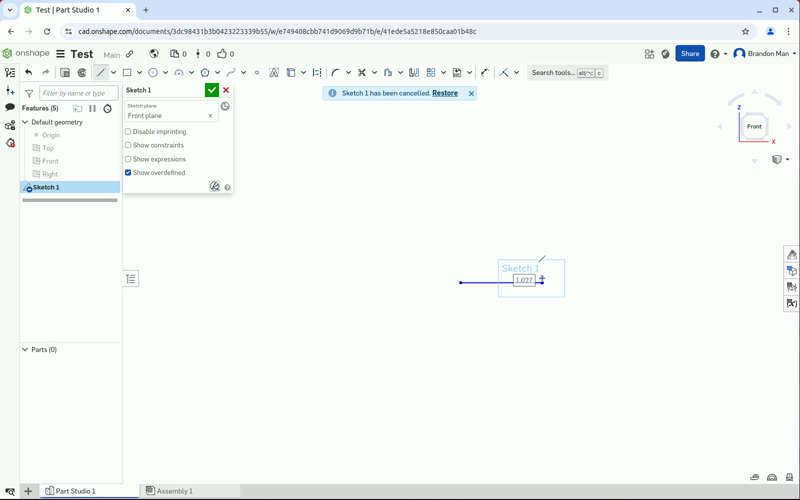
key_up(shift)
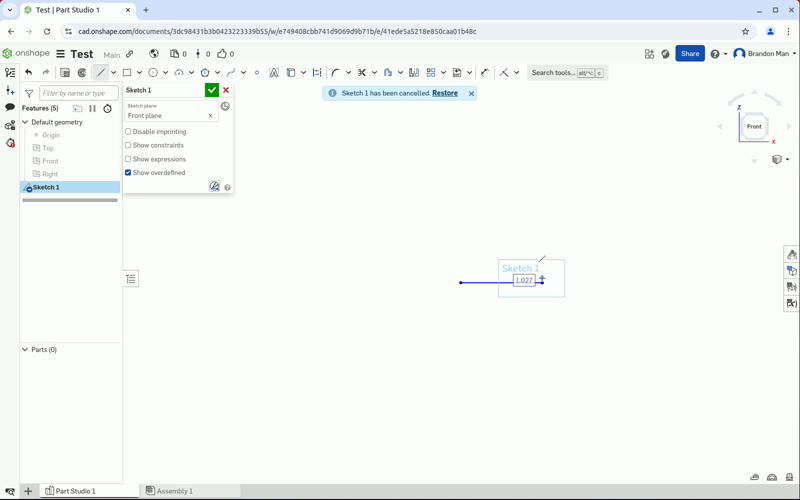
key_down(shift)
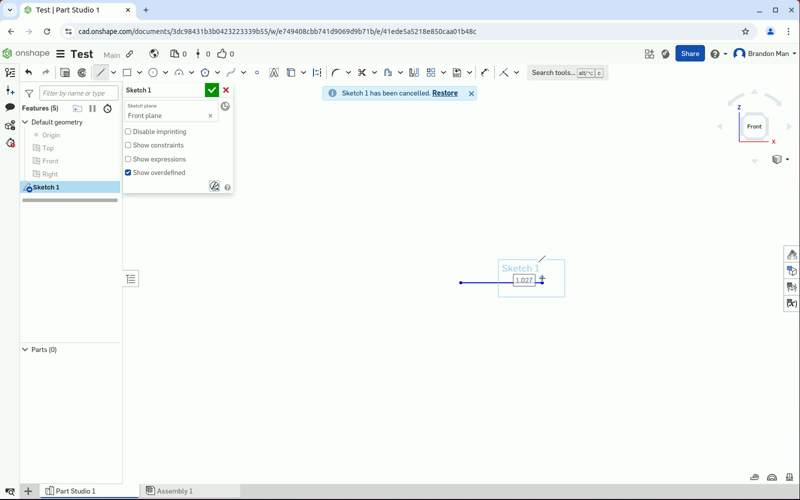
mouse_move(460, 277)
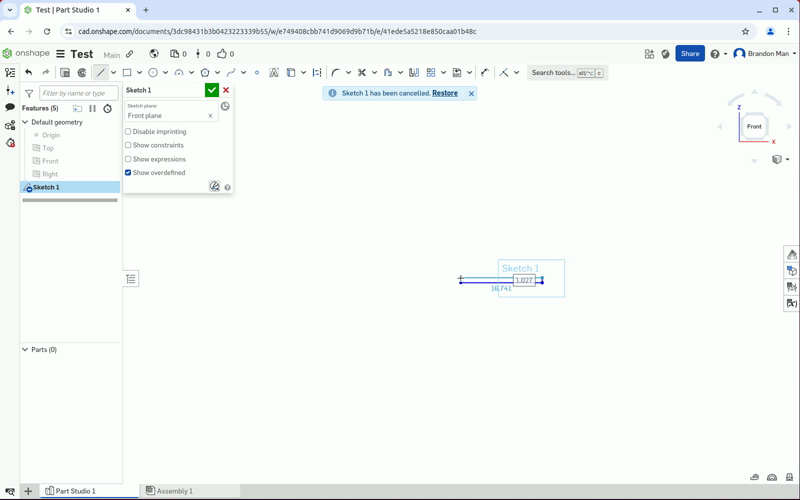
click(460, 277)
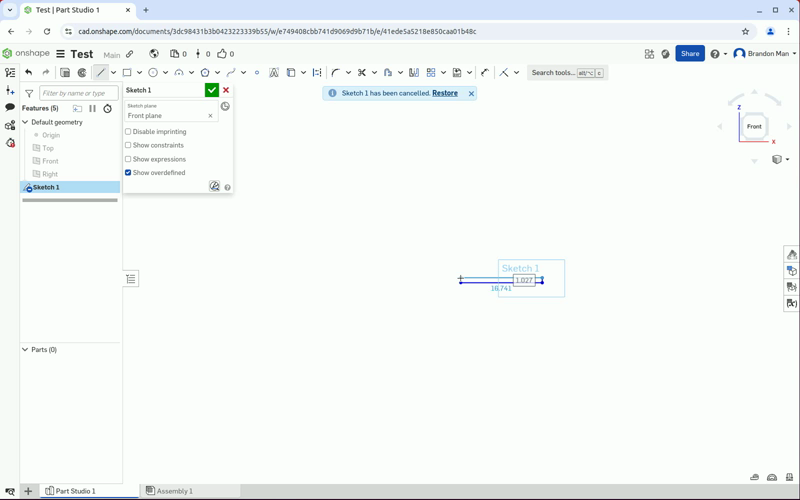
key_up(shift)
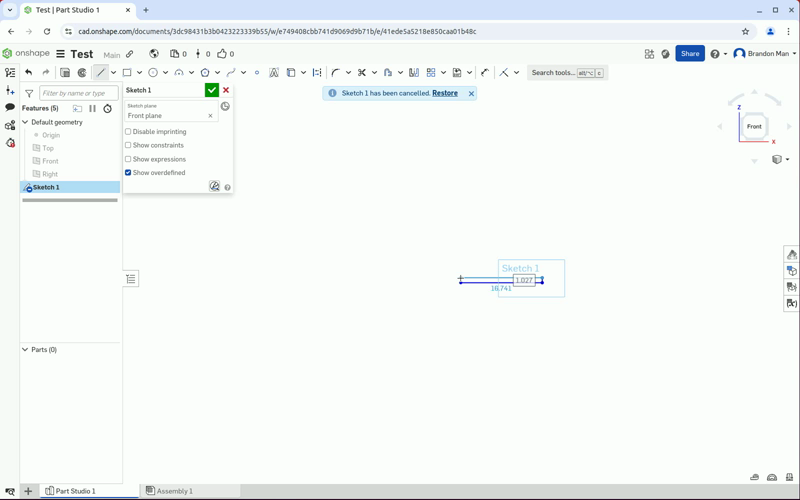
mouse_move(490, 277)
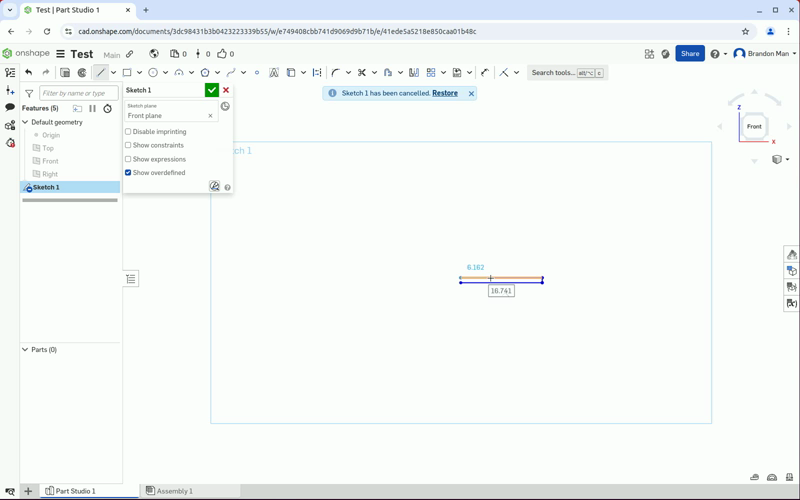
key_down(shift)
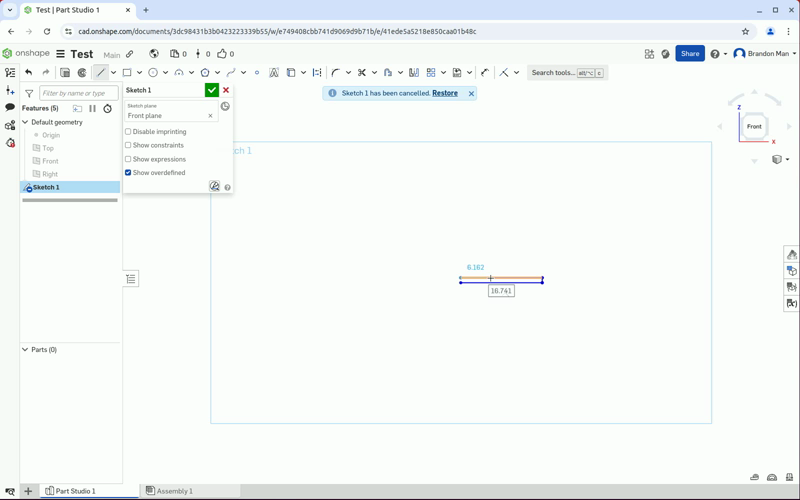
mouse_move(460, 282)
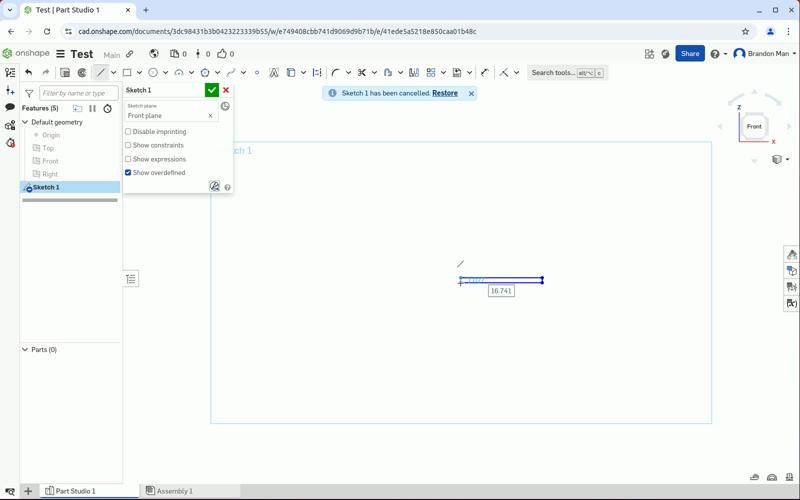
scroll(6)
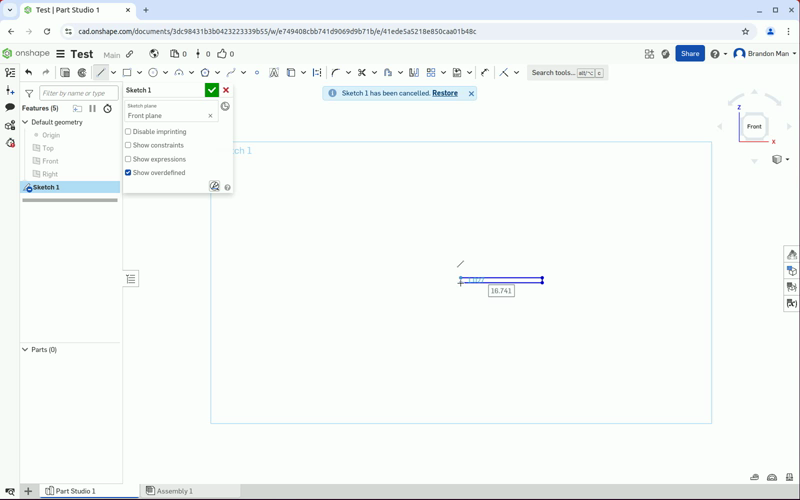
scroll(6)
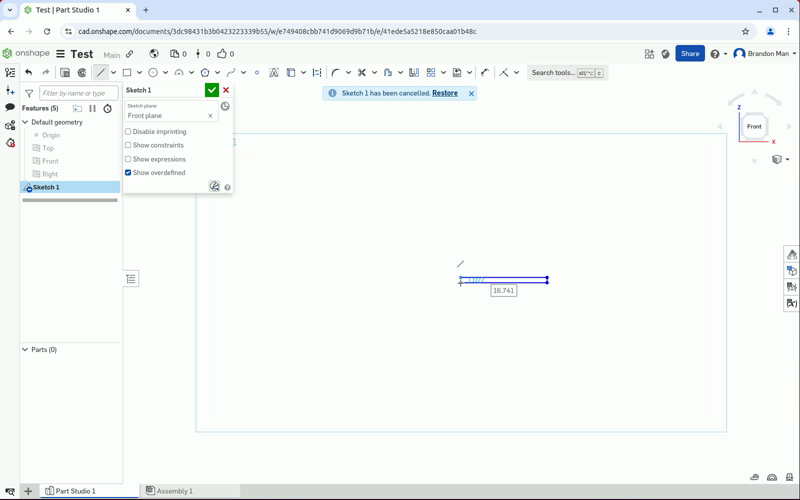
scroll(6)
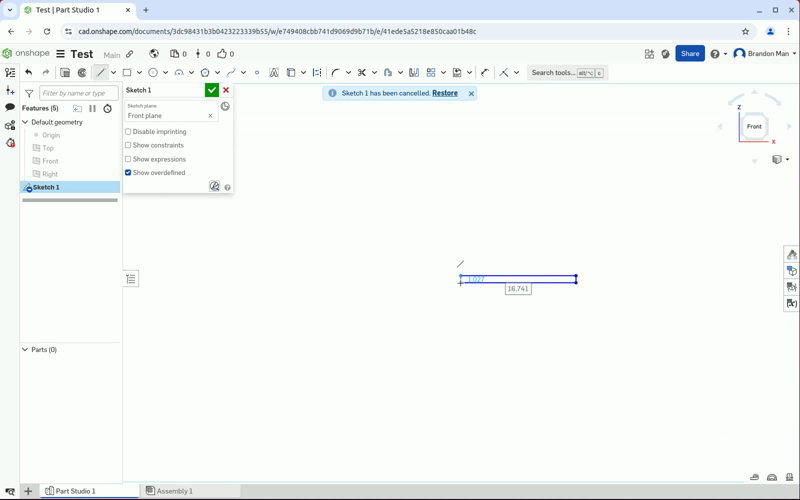
scroll(6)
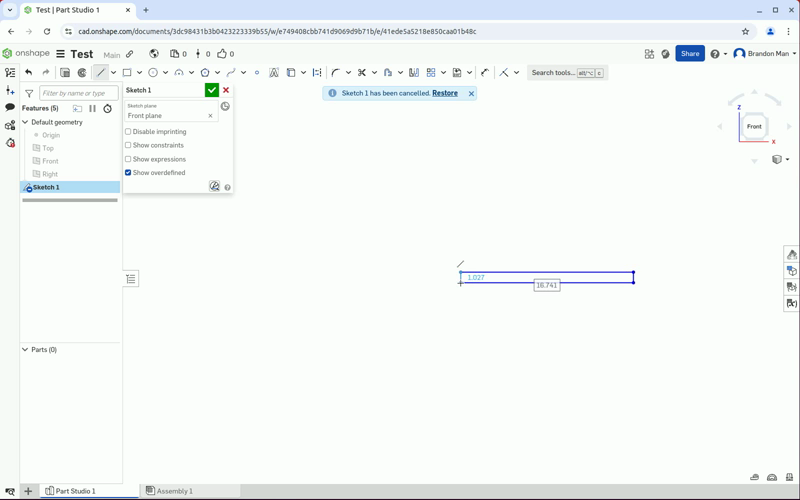
scroll(6)
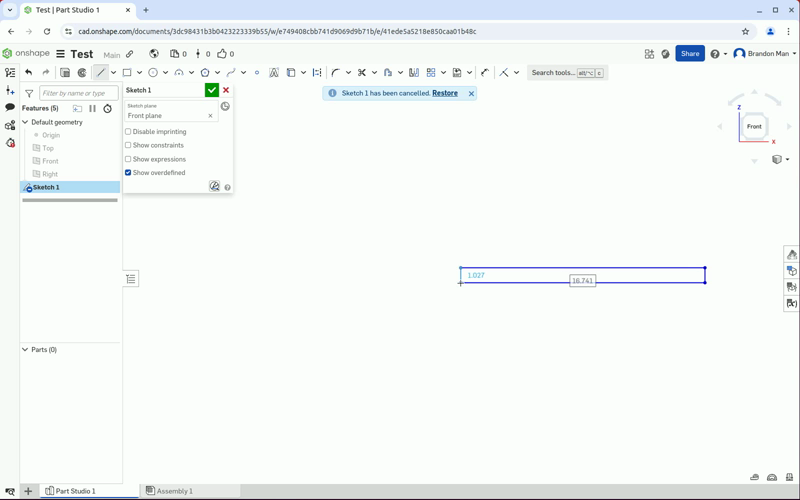
scroll(6)
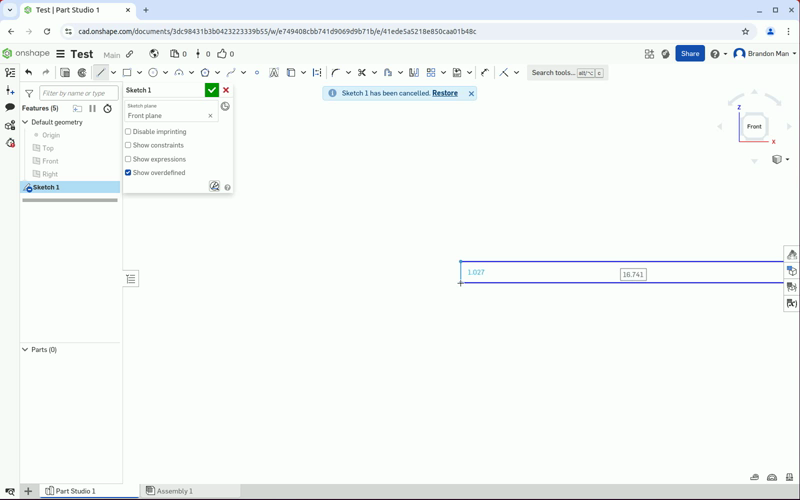
scroll(6)
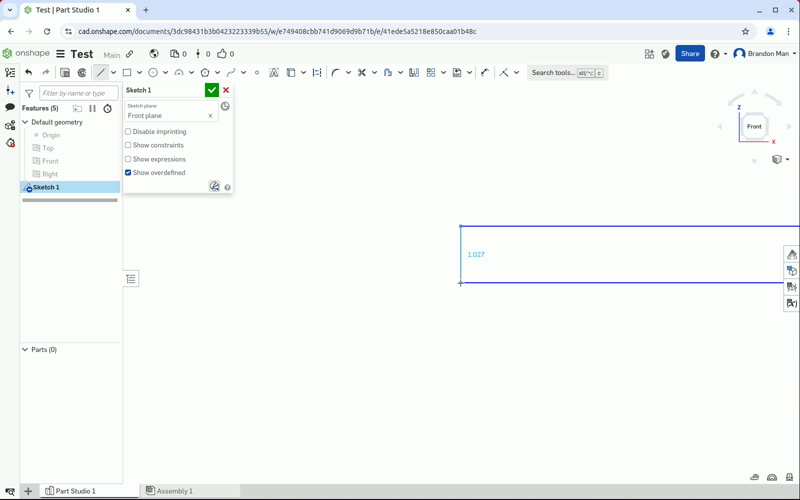
key_up(shift)
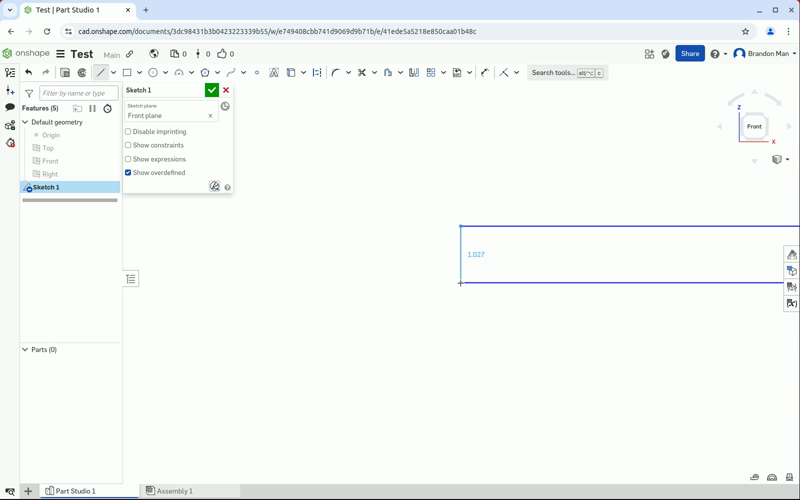
click(460, 282)
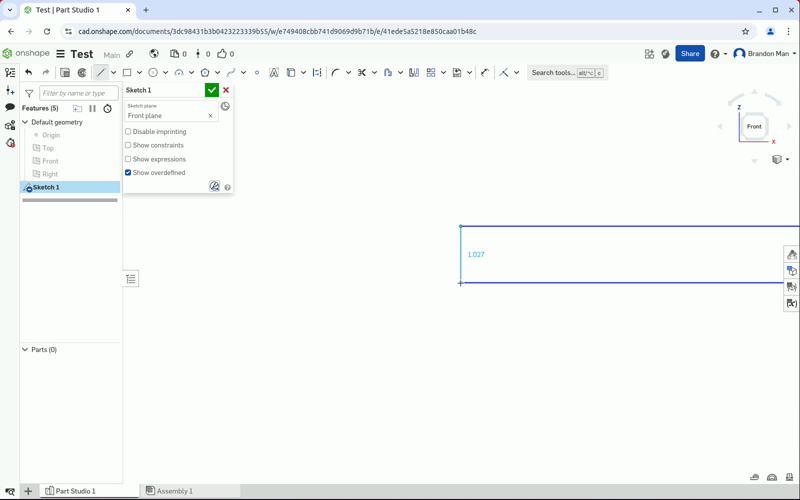
scroll(-6)
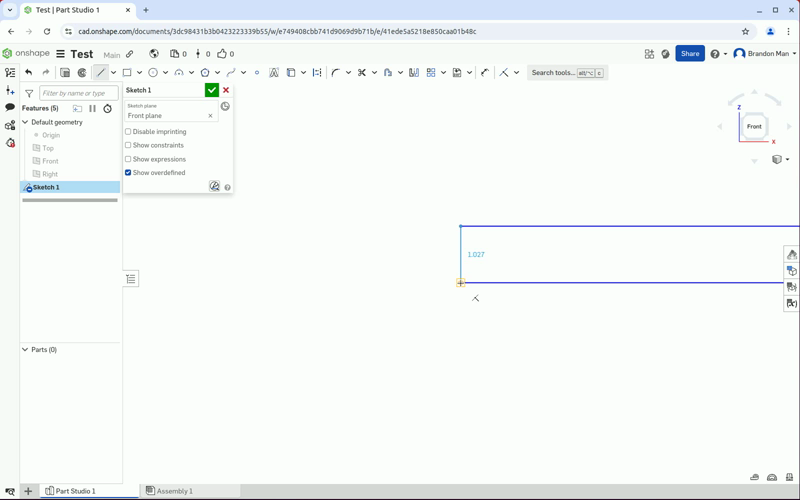
scroll(-6)
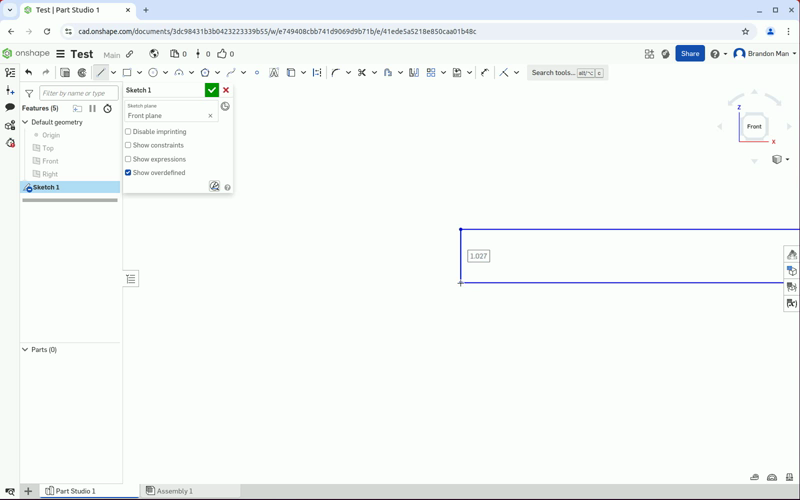
scroll(-6)
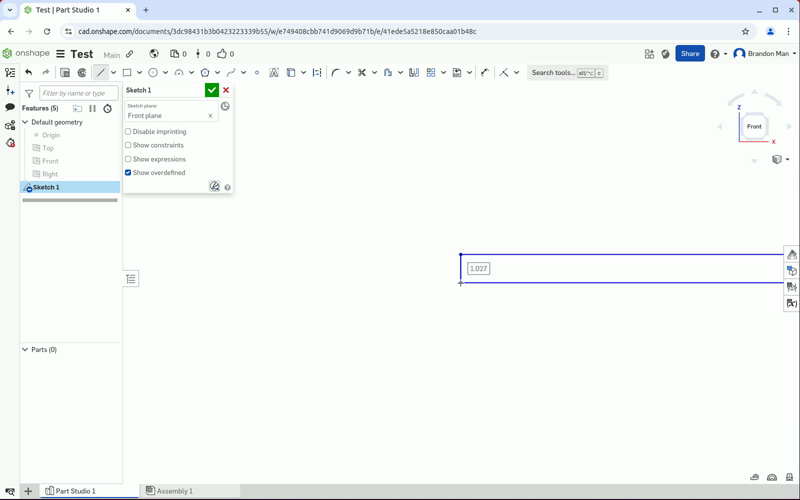
scroll(-6)
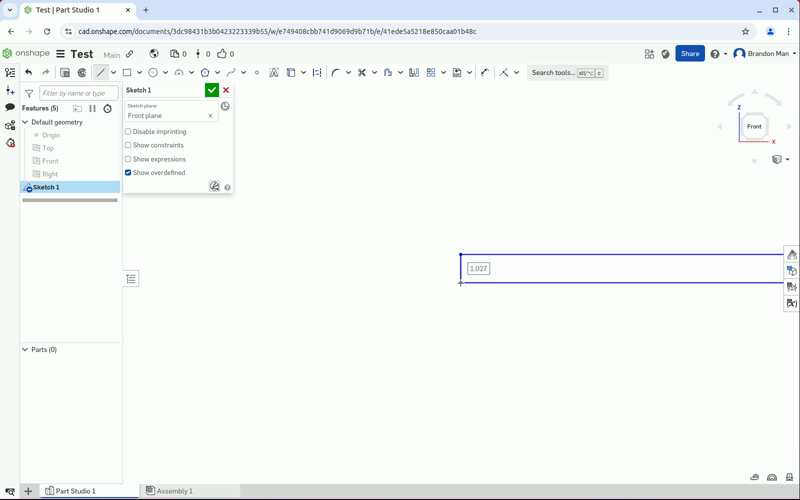
scroll(-6)
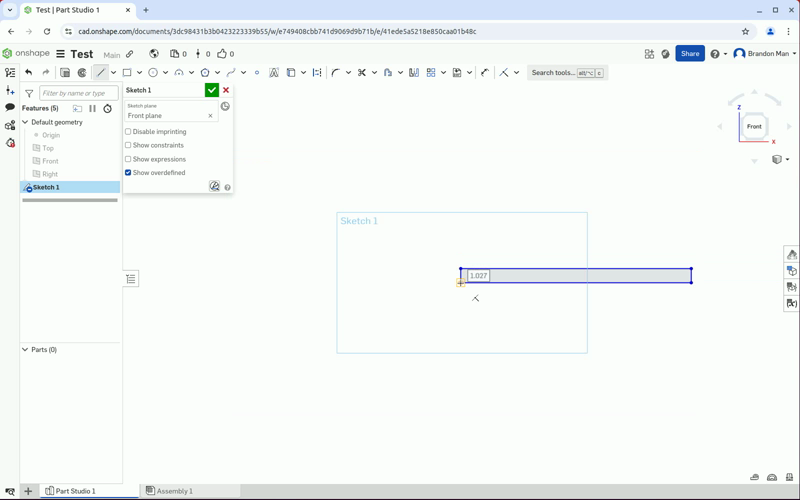
scroll(-6)
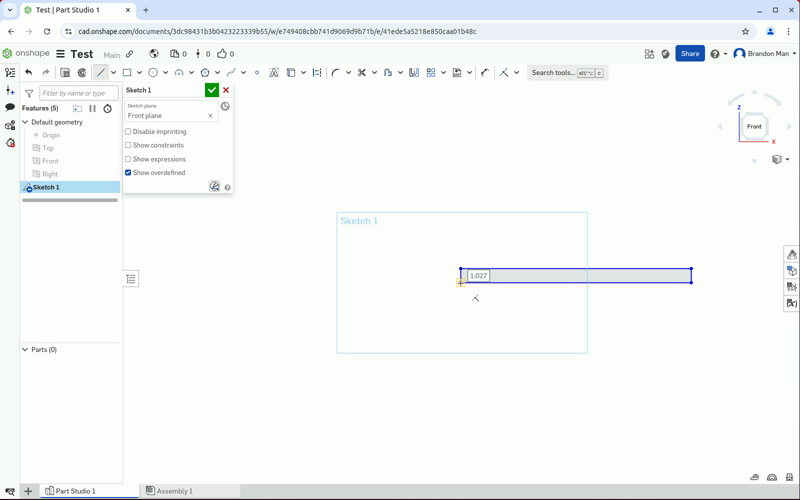
scroll(-6)
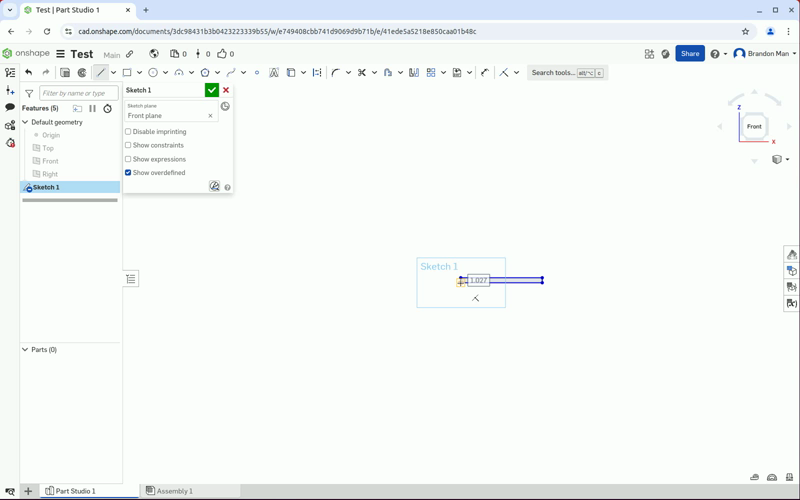
key(esc)
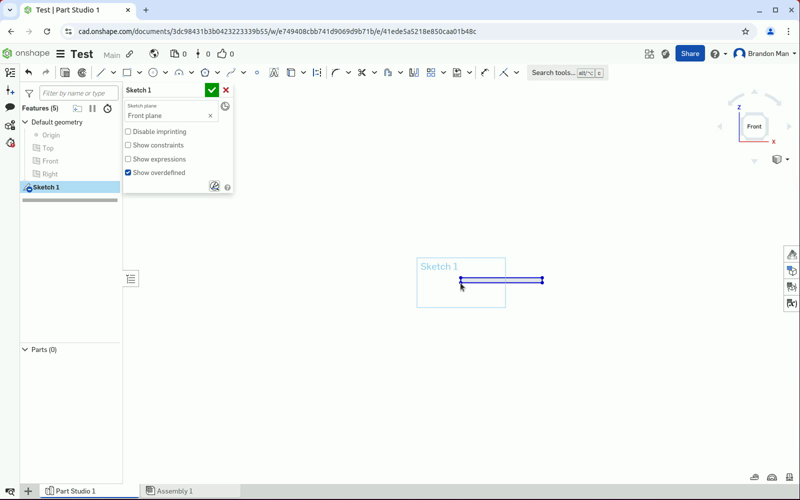
mouse_move(492, 281)
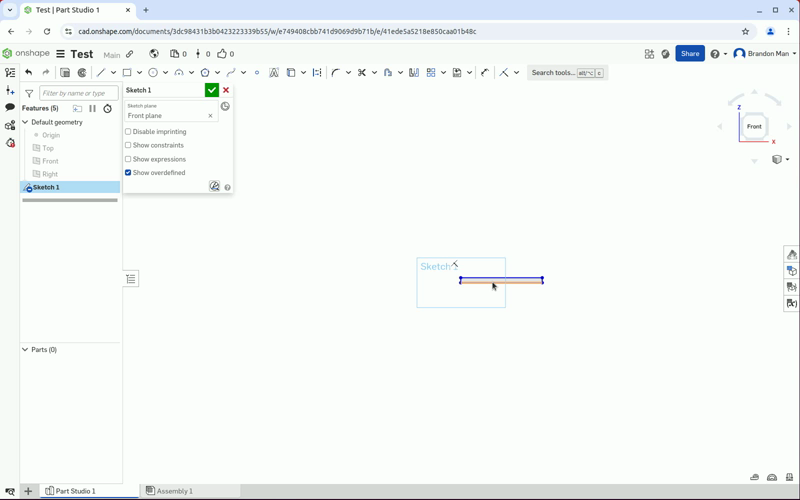
scroll(6)
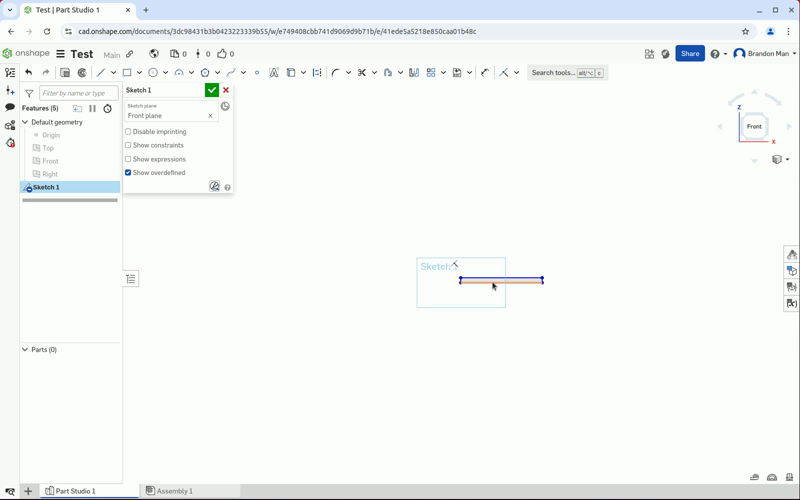
scroll(6)
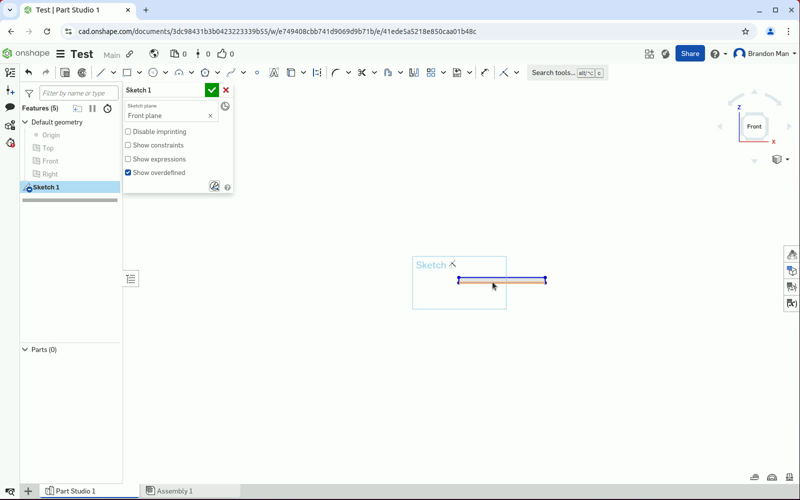
scroll(6)
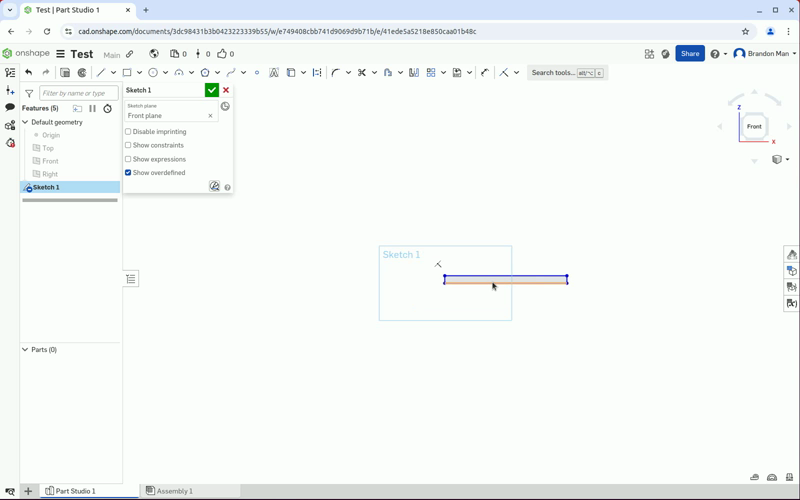
scroll(6)
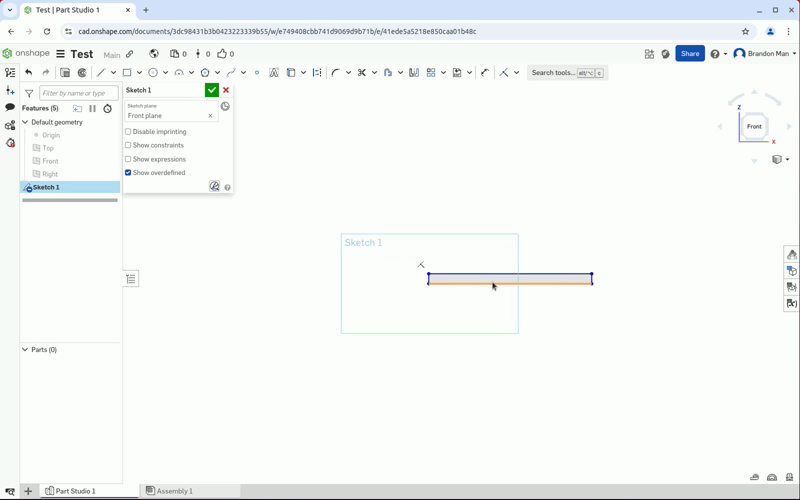
scroll(6)
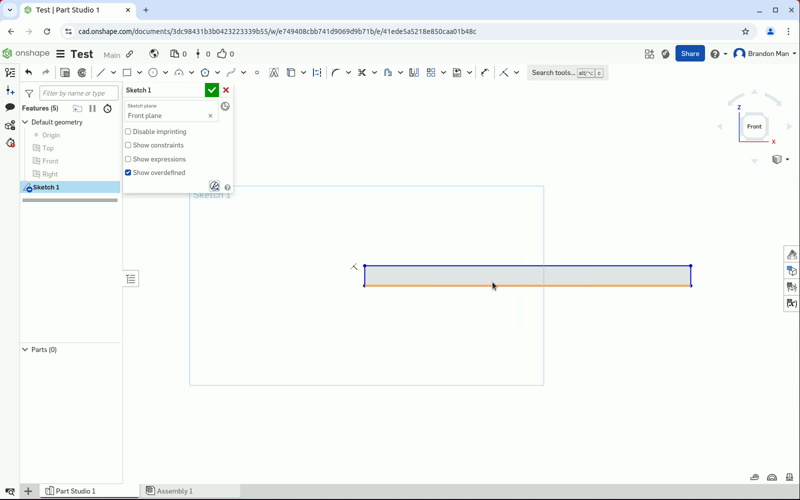
scroll(6)
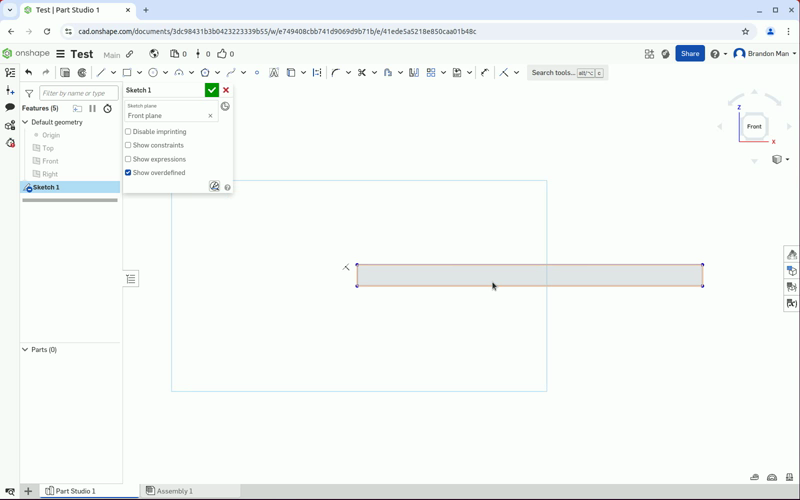
scroll(6)
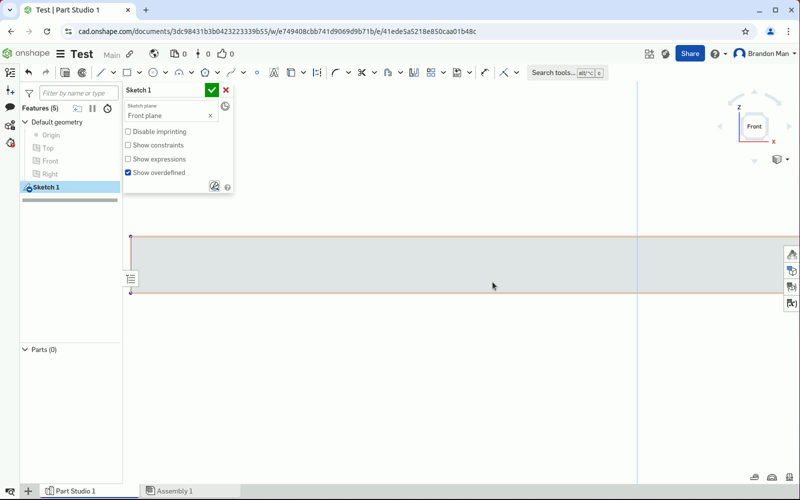
click(492, 281)
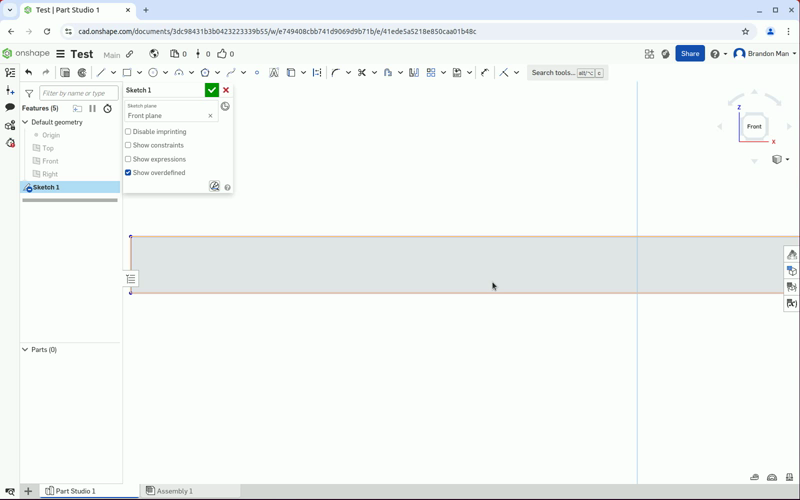
scroll(-6)
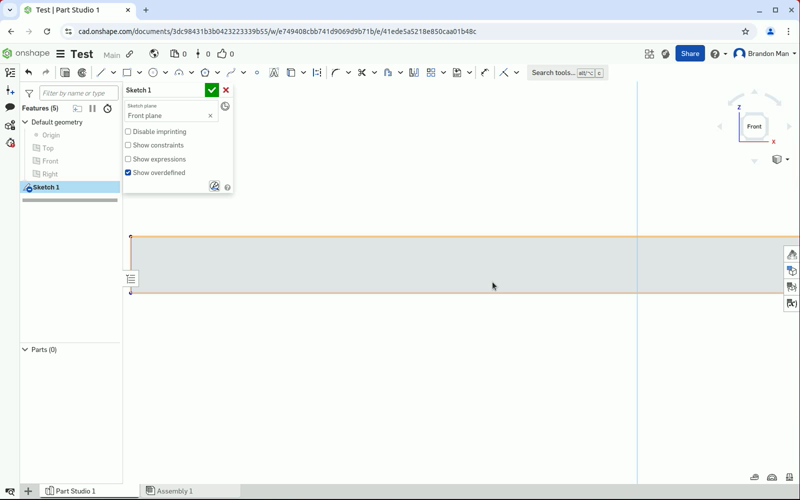
scroll(-6)
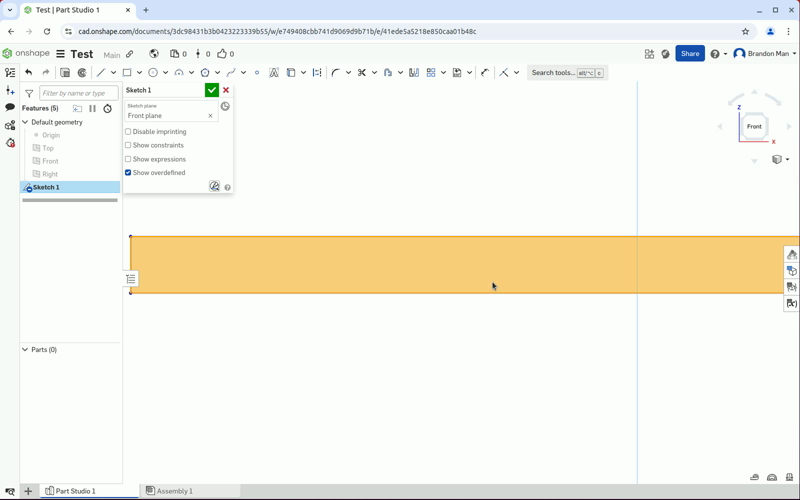
scroll(-6)
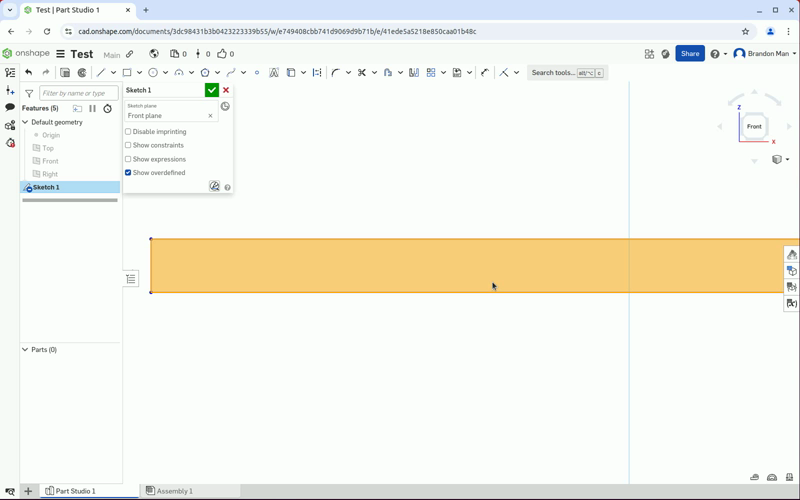
scroll(-6)
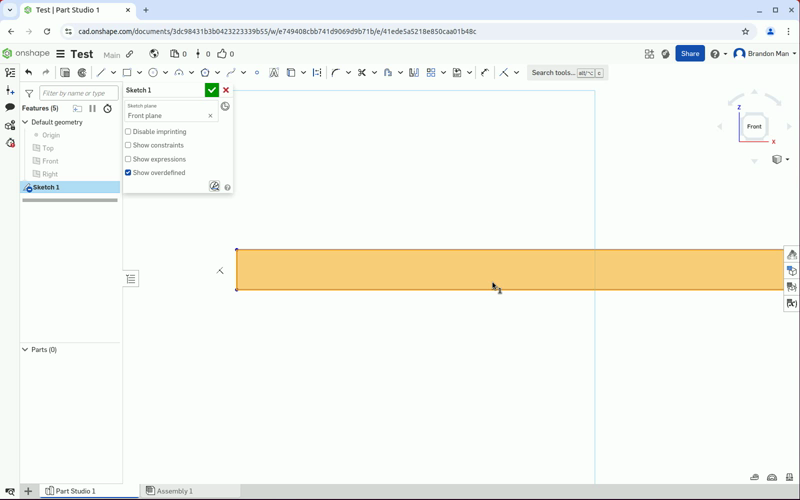
scroll(-6)
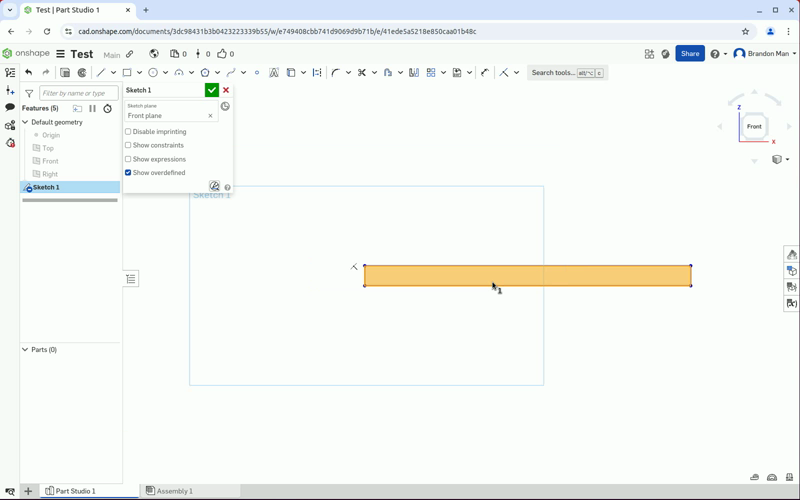
scroll(-6)
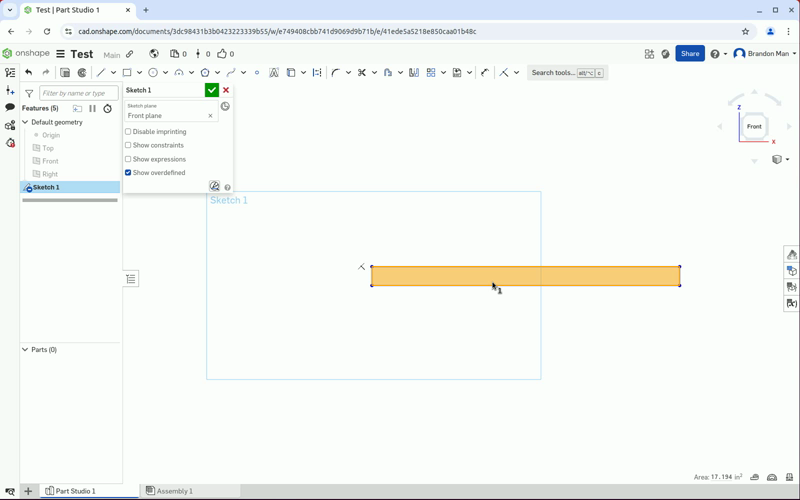
scroll(-6)
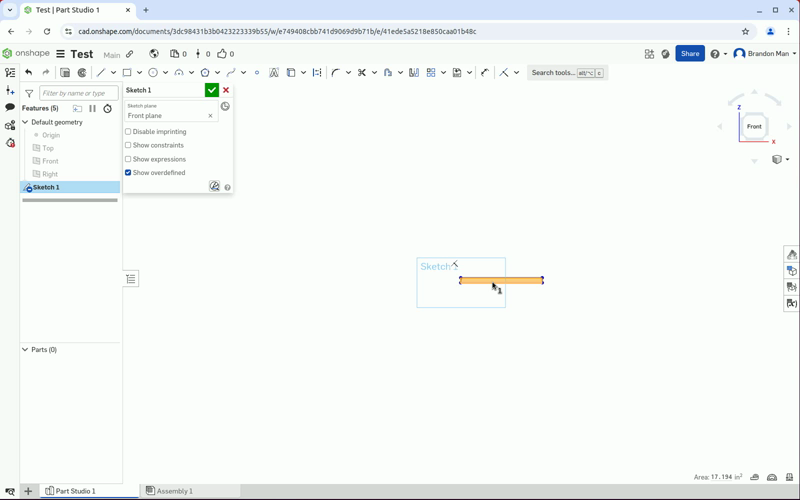
mouse_move(73, 352)
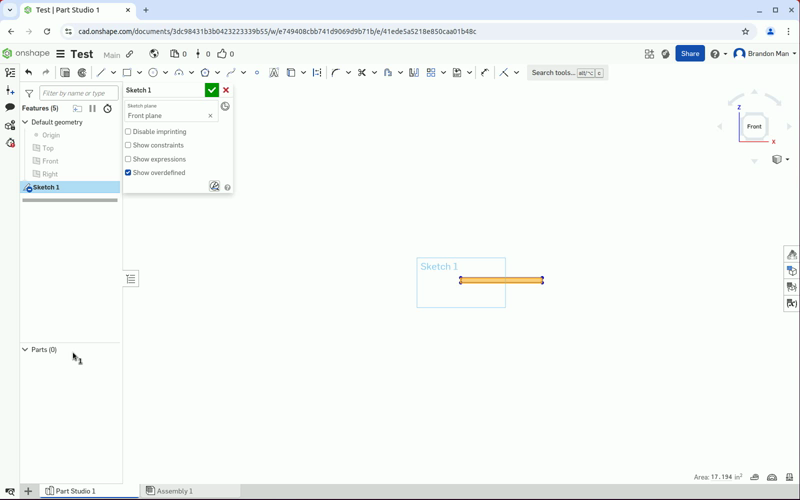
key(shift+y)
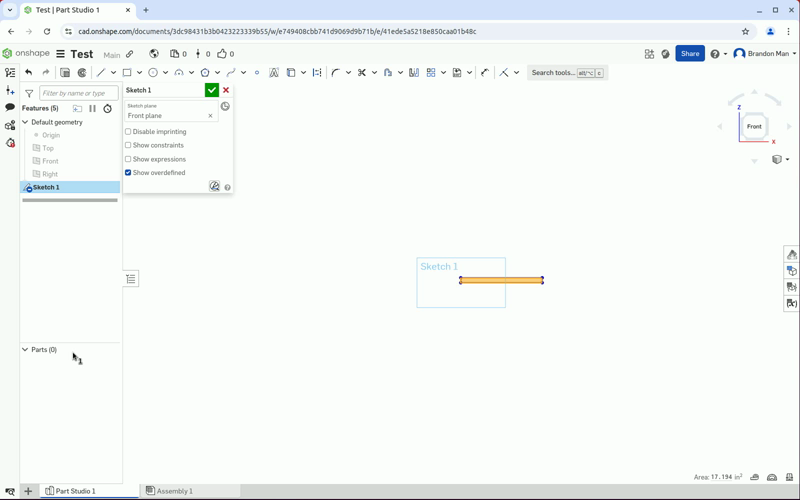
key(shift+e)
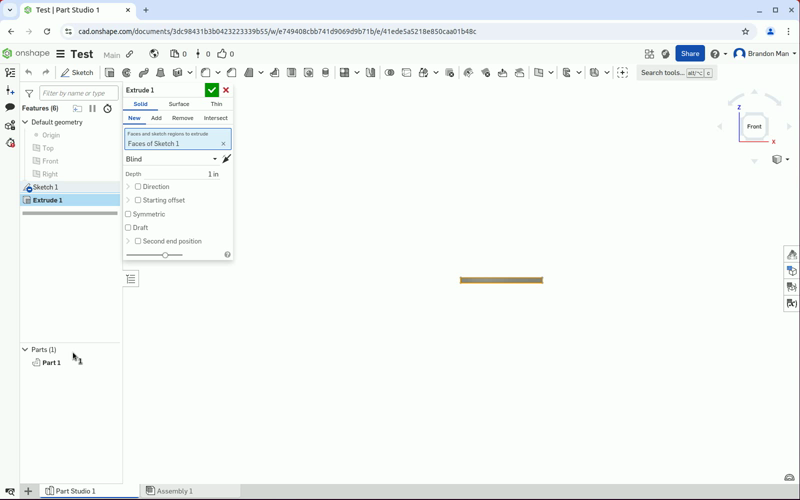
mouse_move(143, 106)
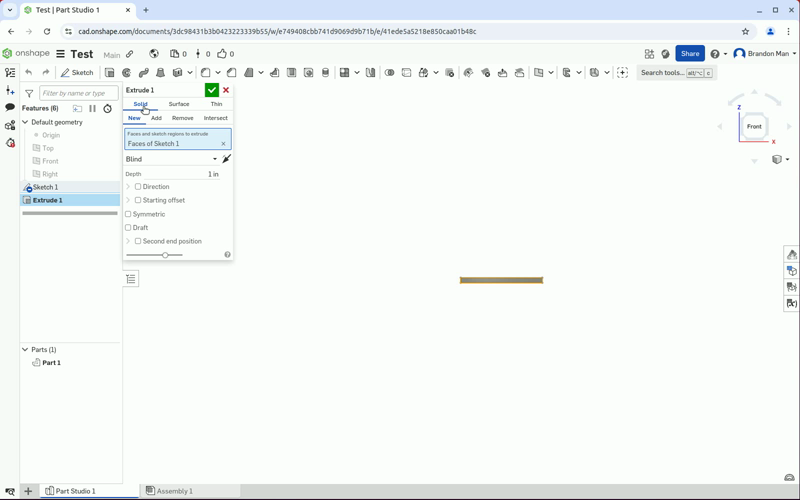
click(143, 106)
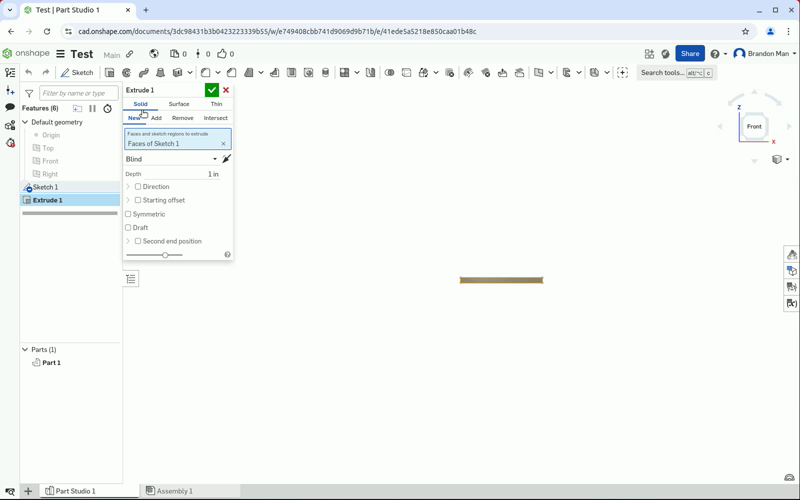
mouse_move(137, 120)
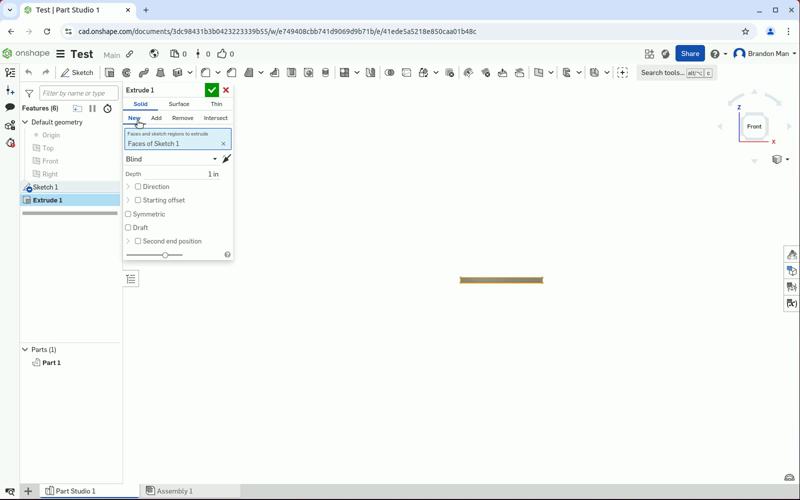
click(137, 120)
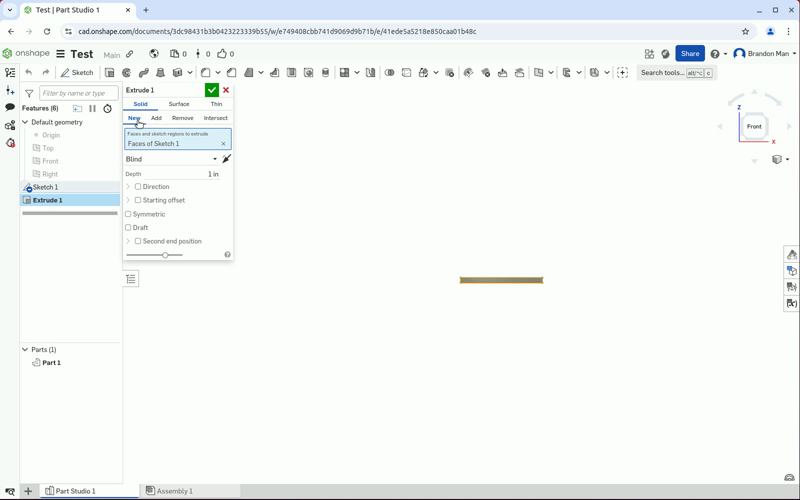
key(tab, 4)
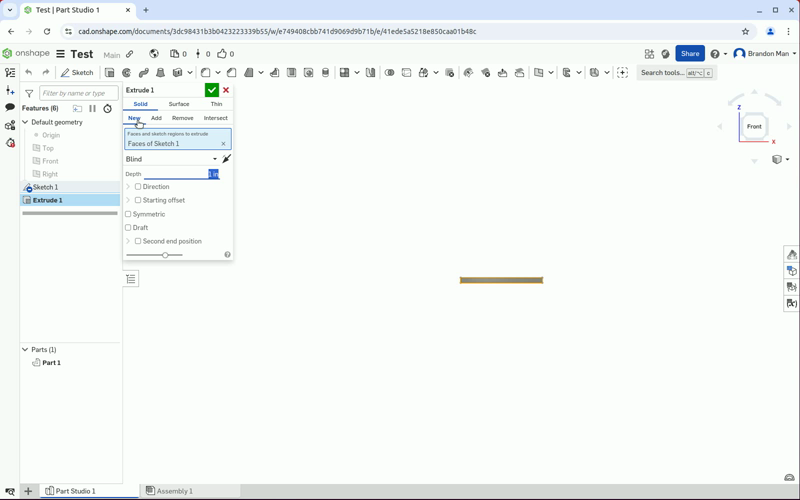
text(0.241)
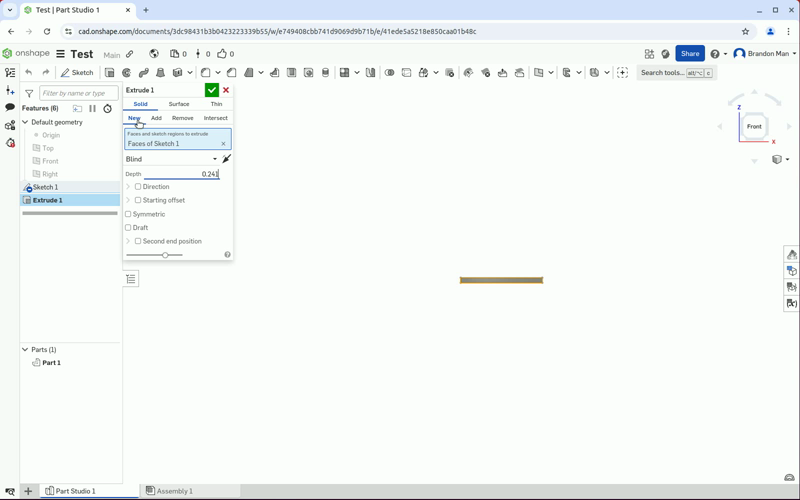
key(enter)
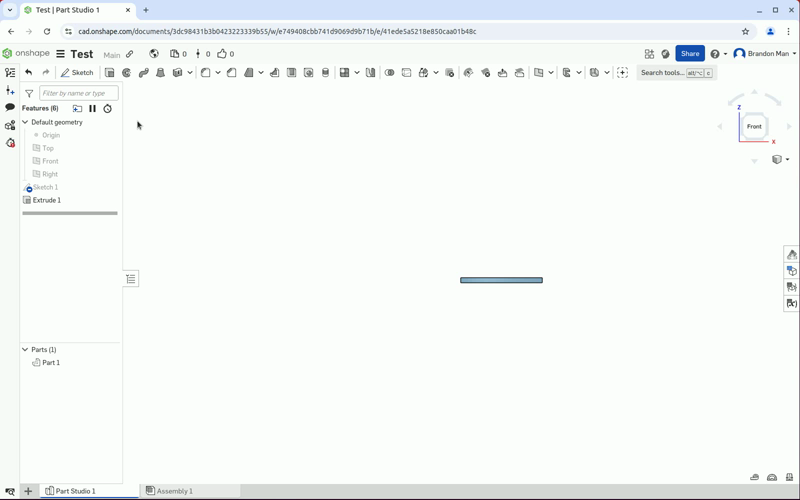
key(shift+h)
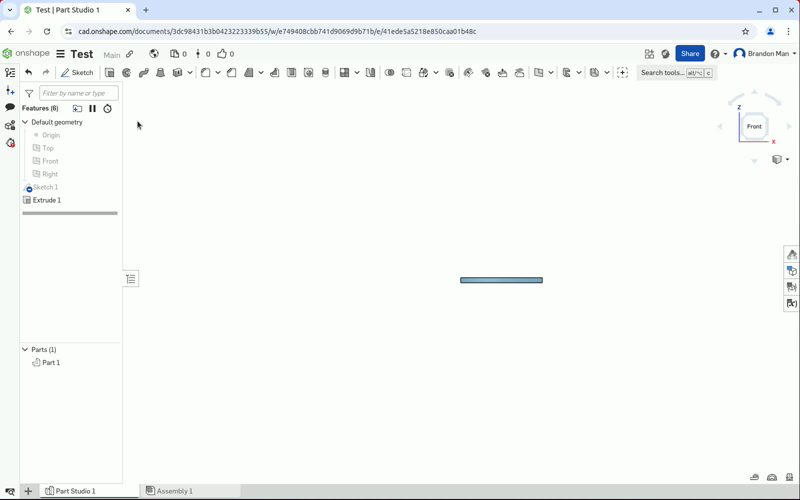
key(shift+h)
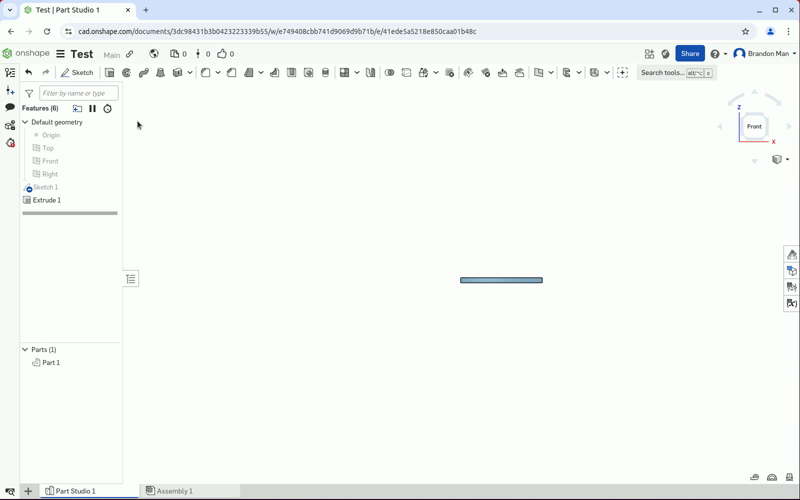
mouse_move(73, 189)
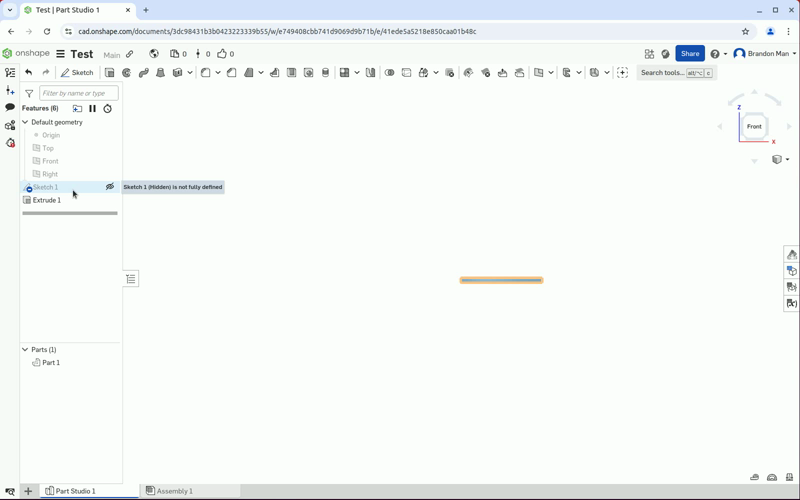
click(73, 189)
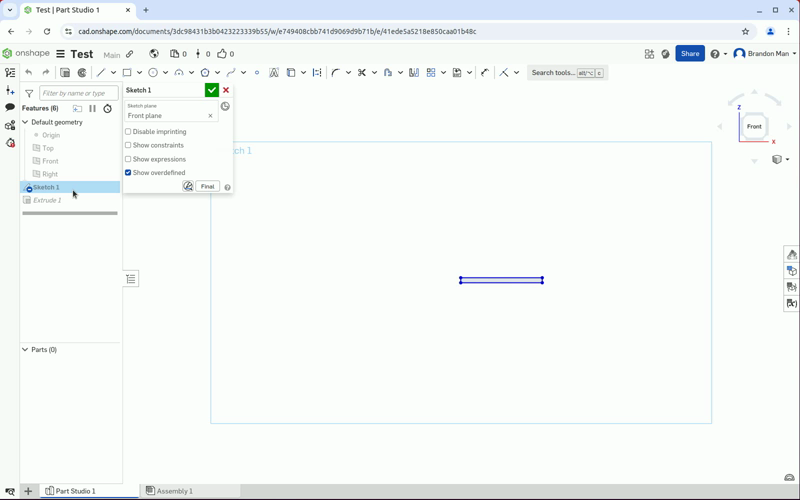
mouse_move(229, 92)
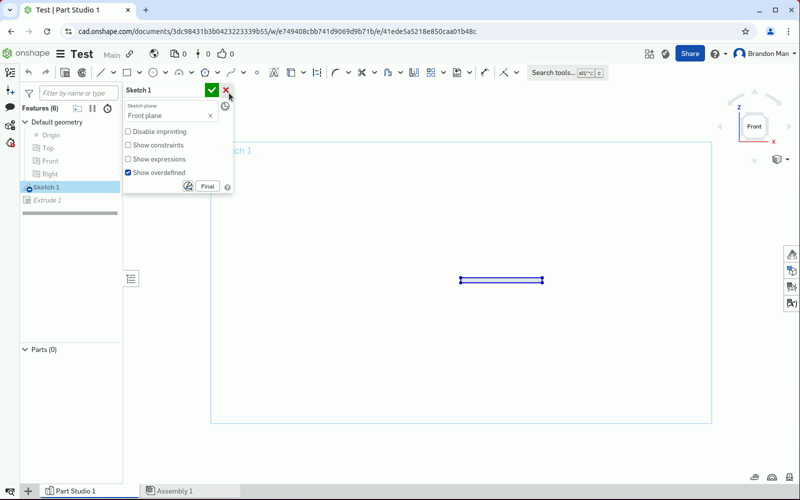
click(229, 92)
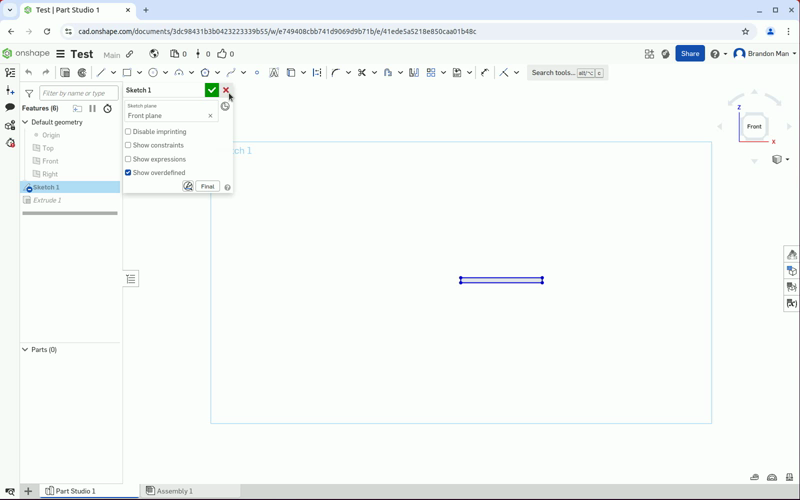
key(shift+s)
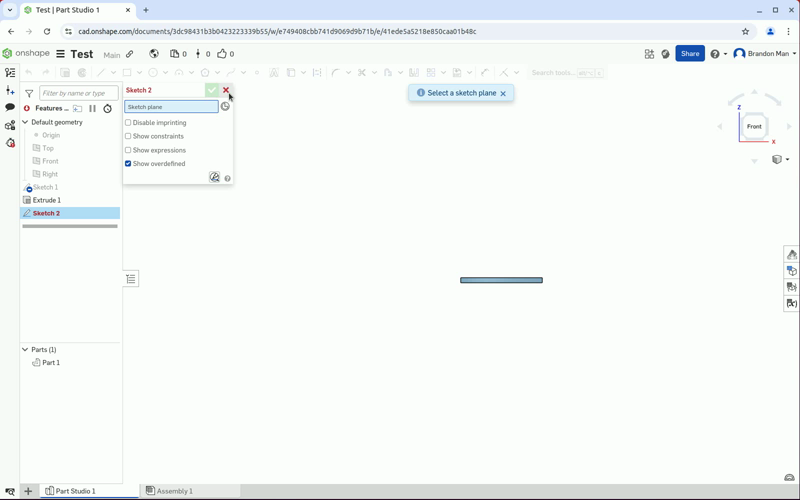
mouse_move(73, 163)
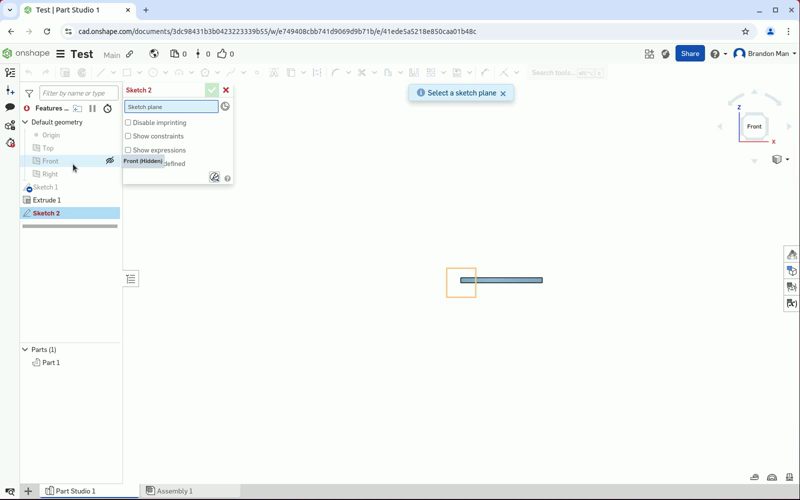
click(73, 163)
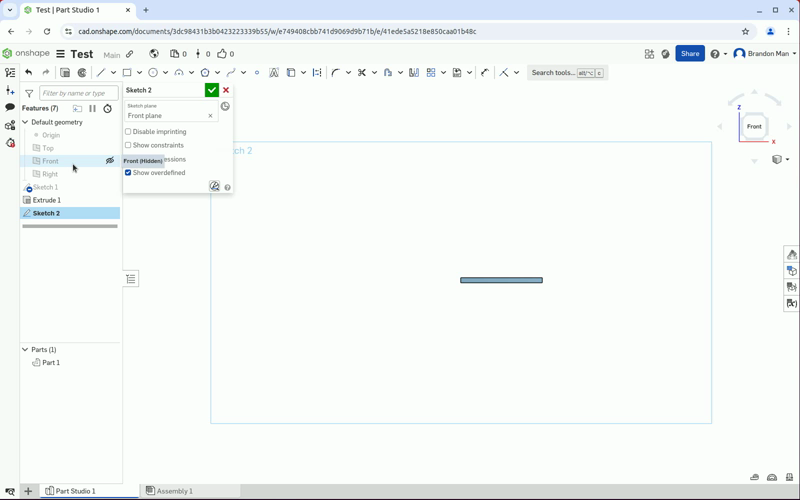
mouse_move(73, 352)
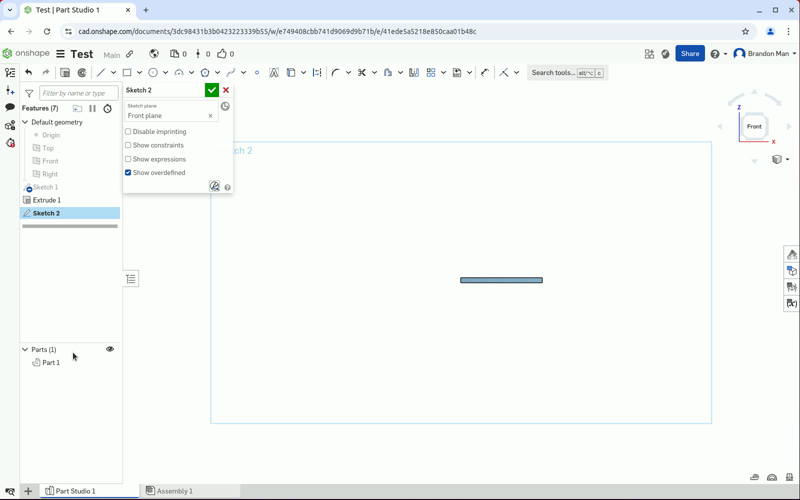
key(y)
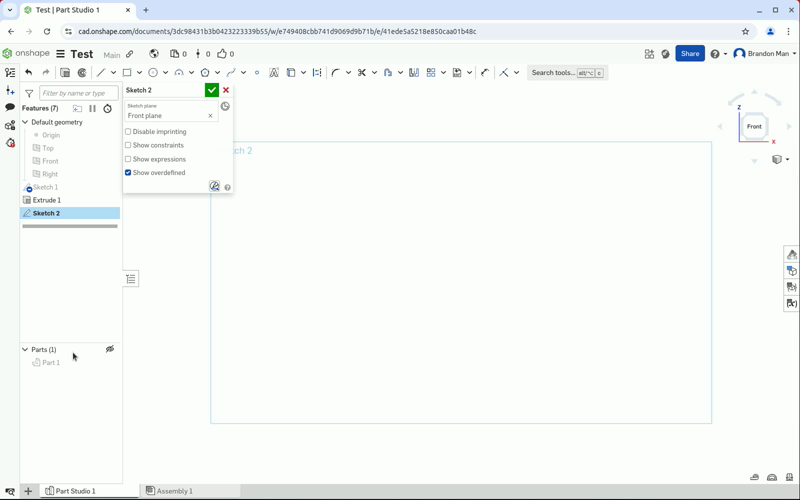
key(l)
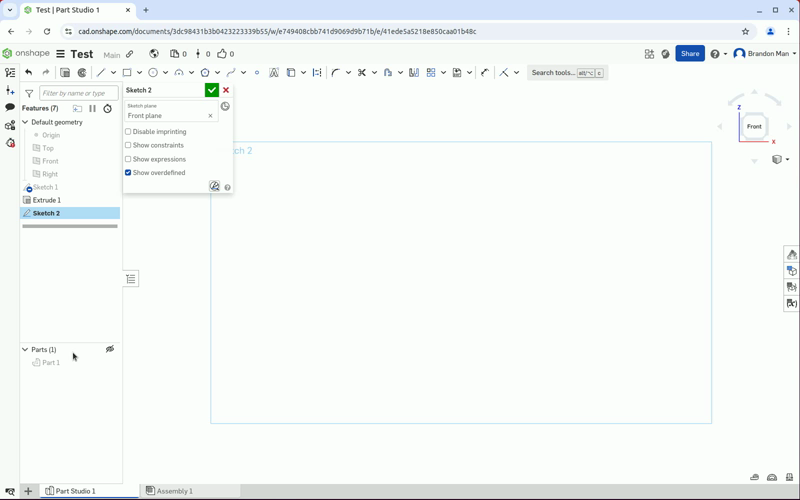
key_down(shift)
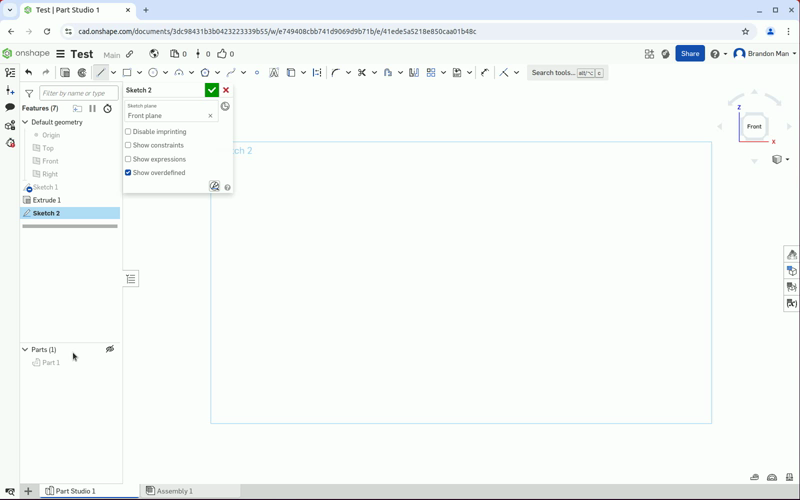
mouse_move(460, 395)
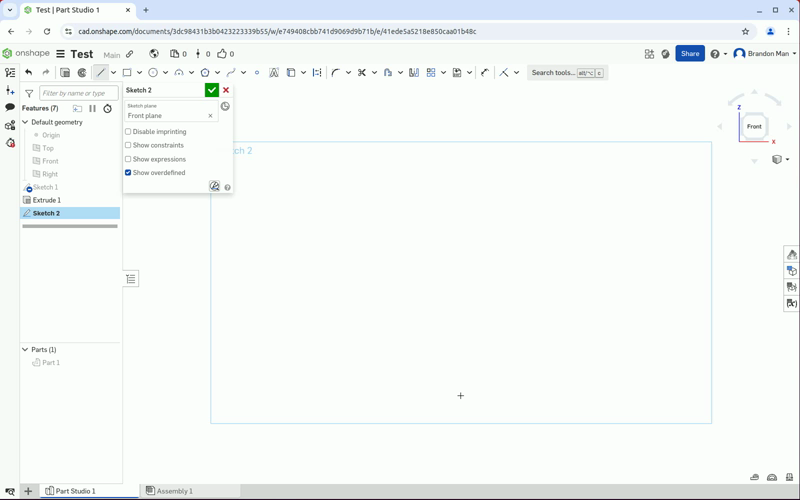
click(460, 395)
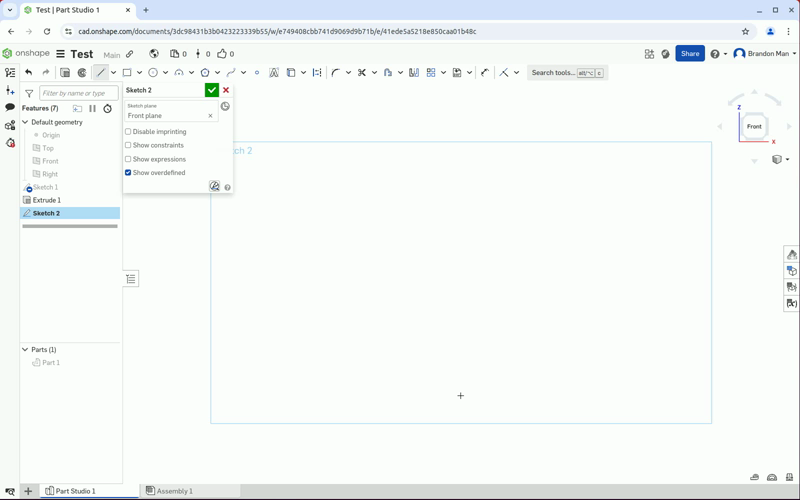
key_up(shift)
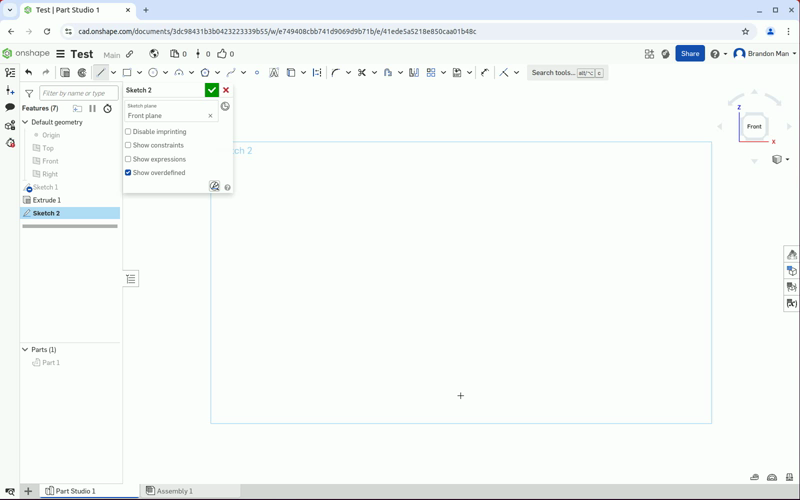
key_down(shift)
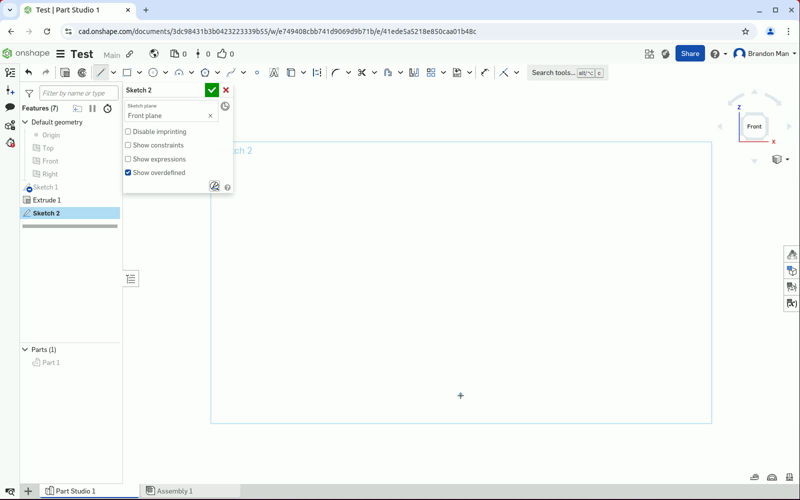
mouse_move(542, 395)
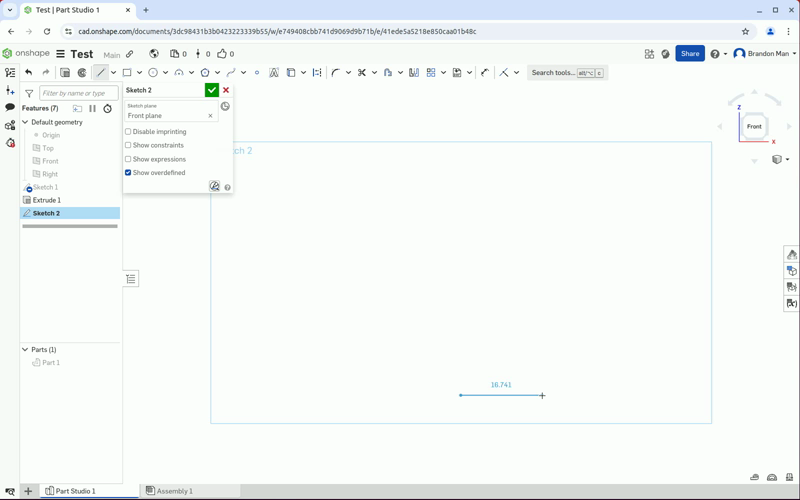
click(542, 395)
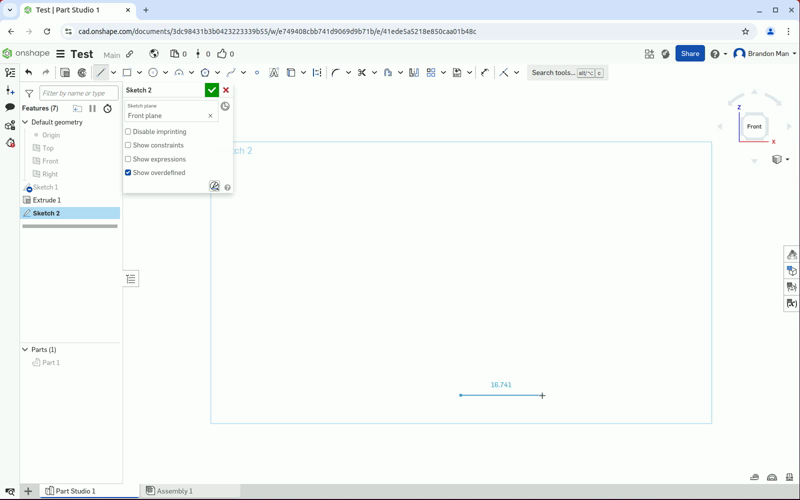
key_up(shift)
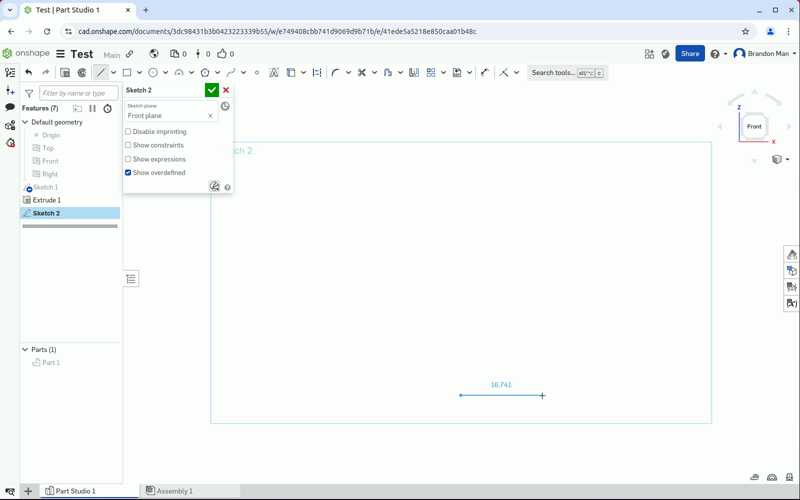
key_down(shift)
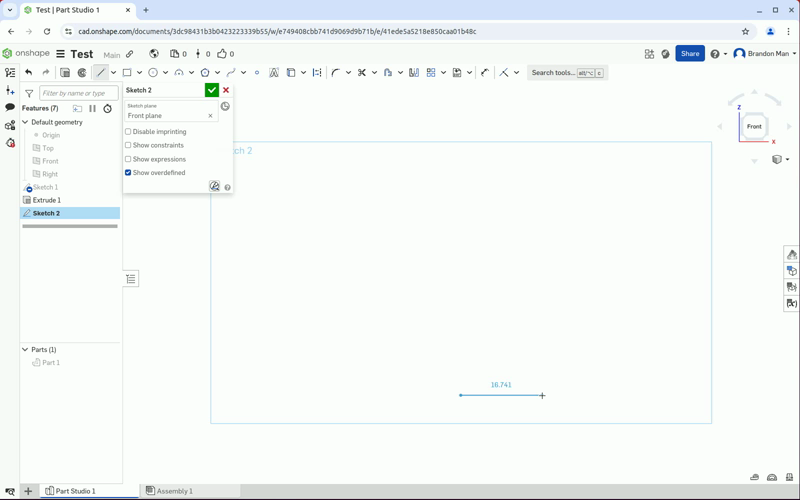
mouse_move(572, 395)
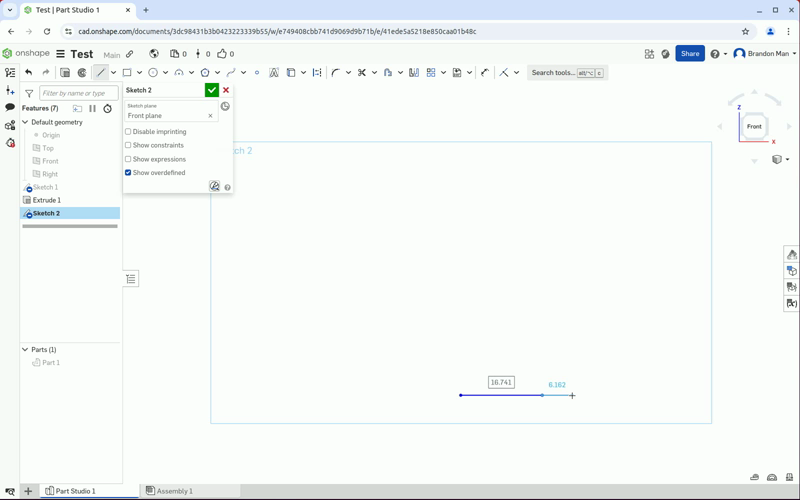
mouse_move(542, 390)
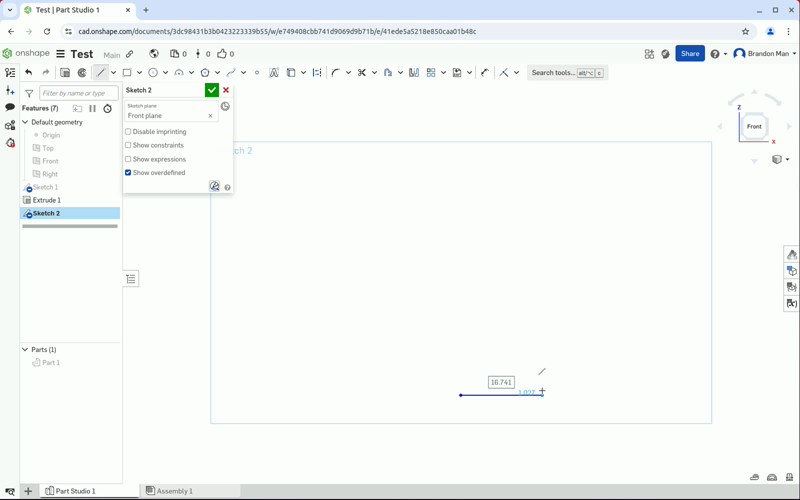
scroll(6)
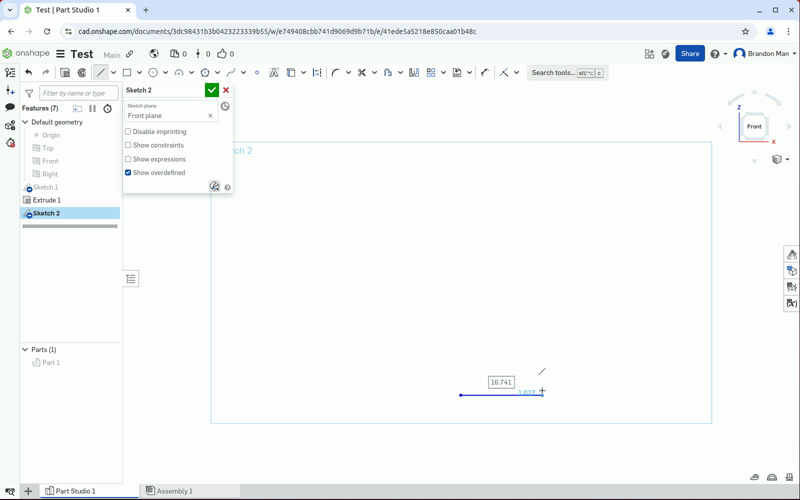
scroll(6)
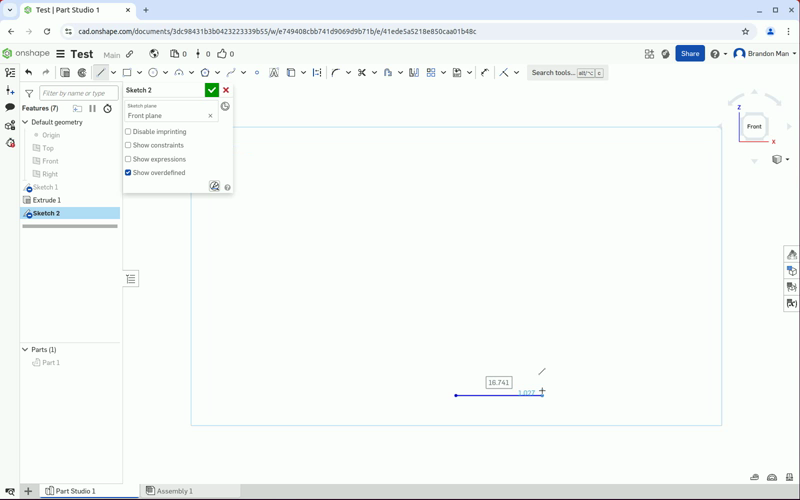
scroll(6)
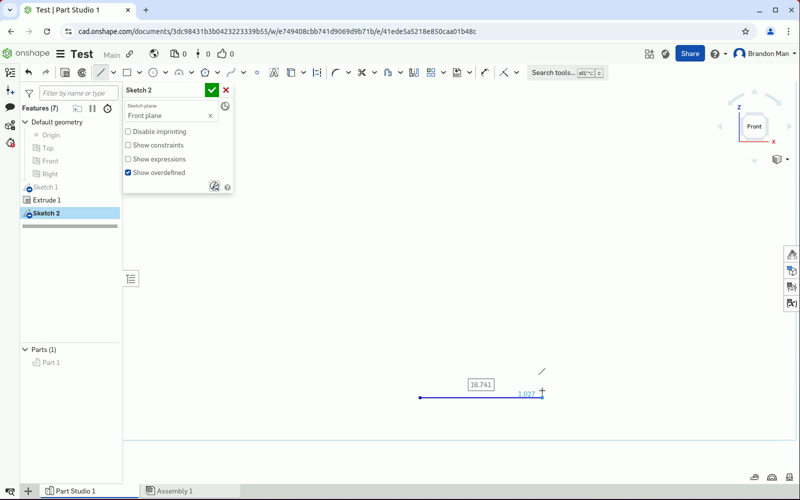
scroll(6)
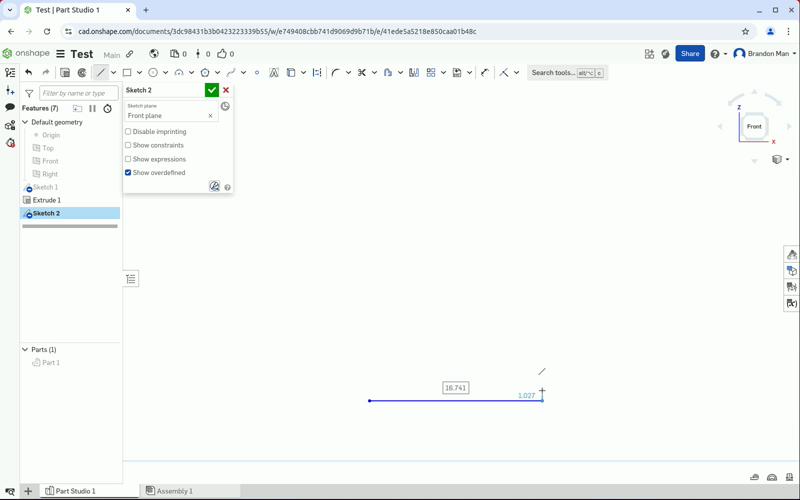
scroll(6)
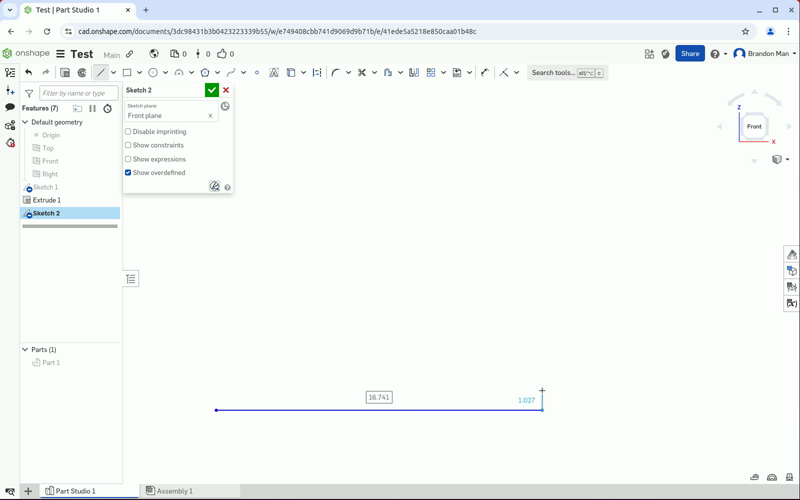
scroll(6)
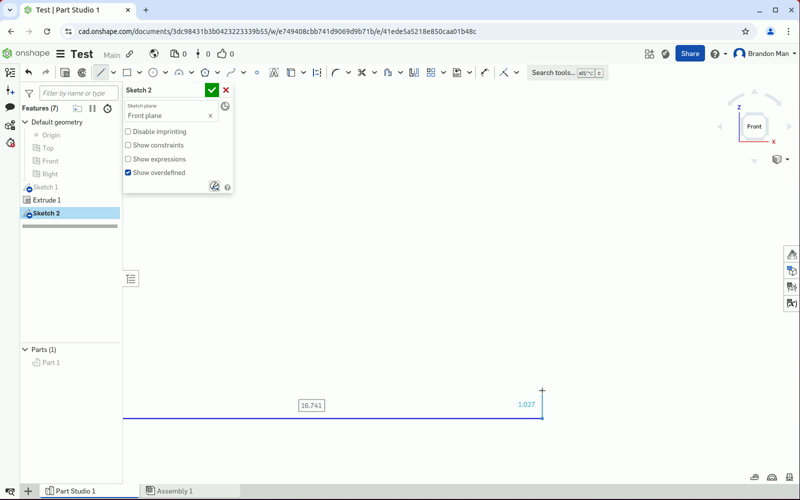
scroll(6)
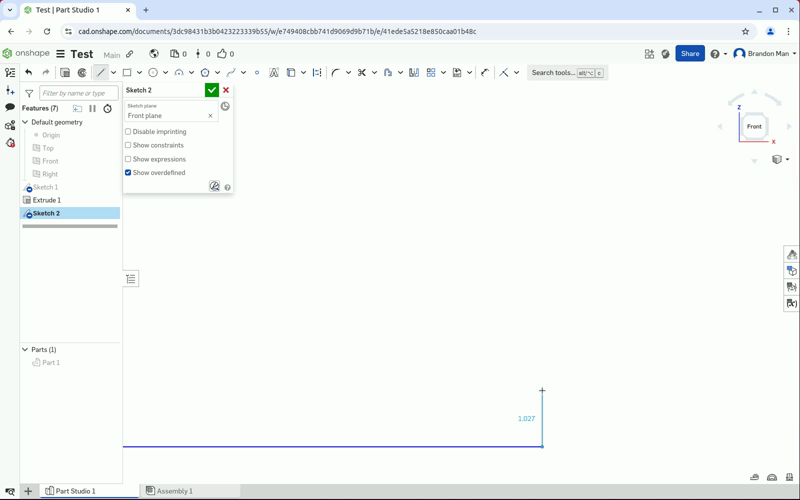
click(542, 390)
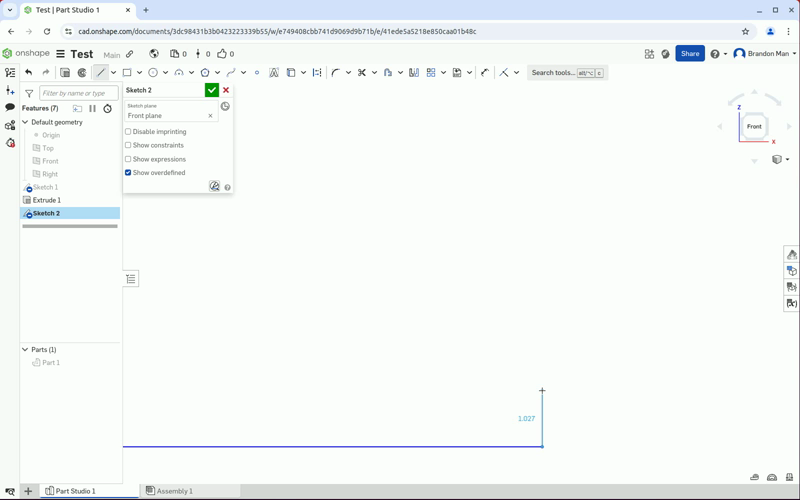
scroll(-6)
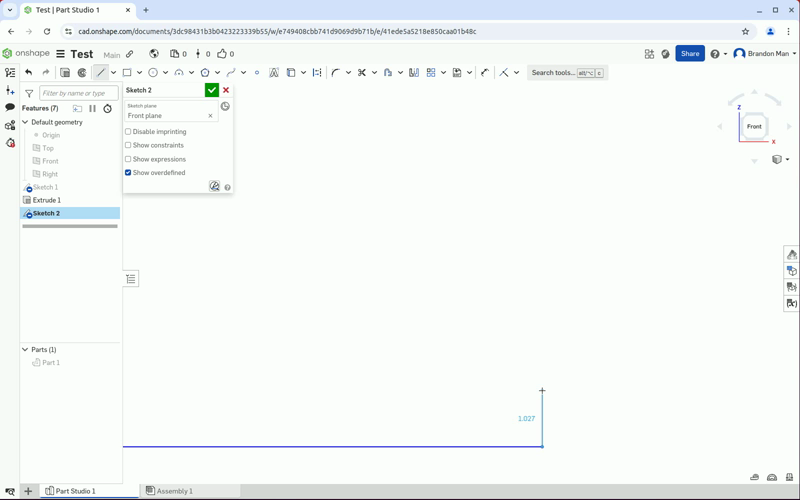
scroll(-6)
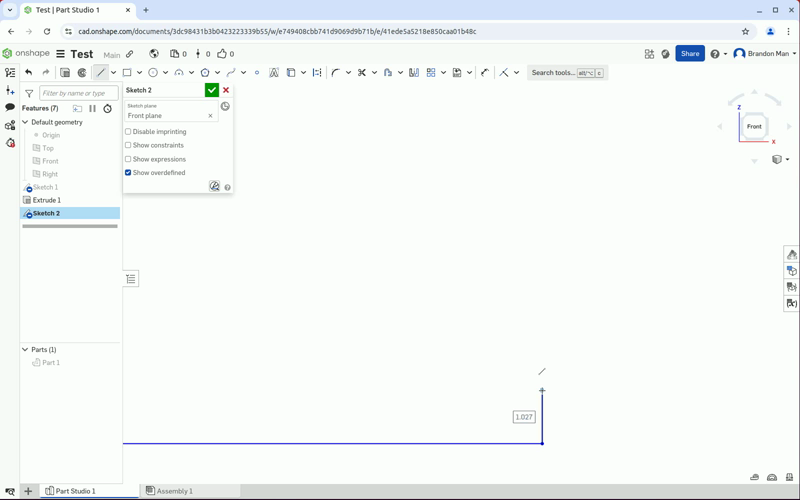
scroll(-6)
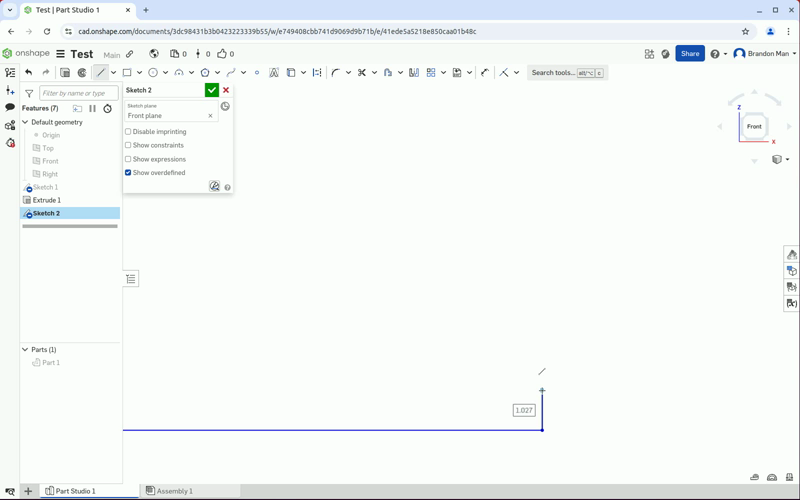
scroll(-6)
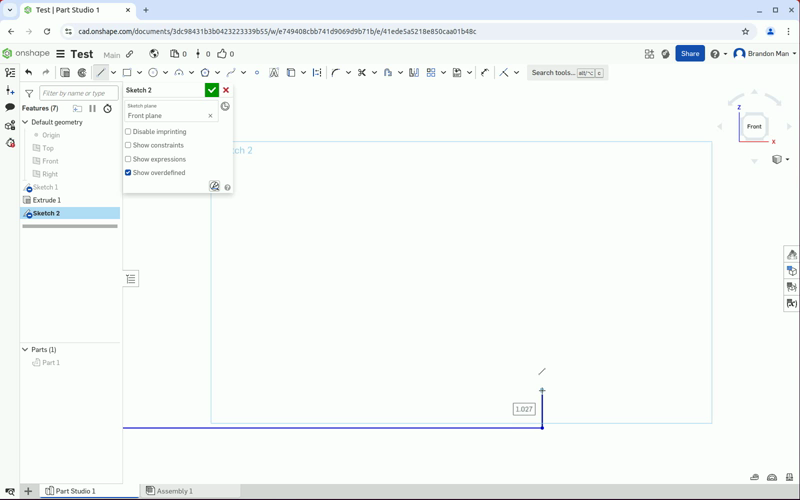
scroll(-6)
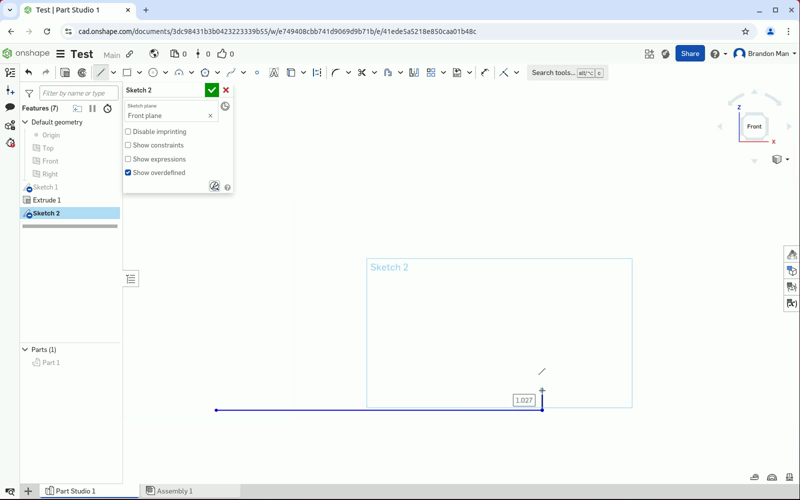
scroll(-6)
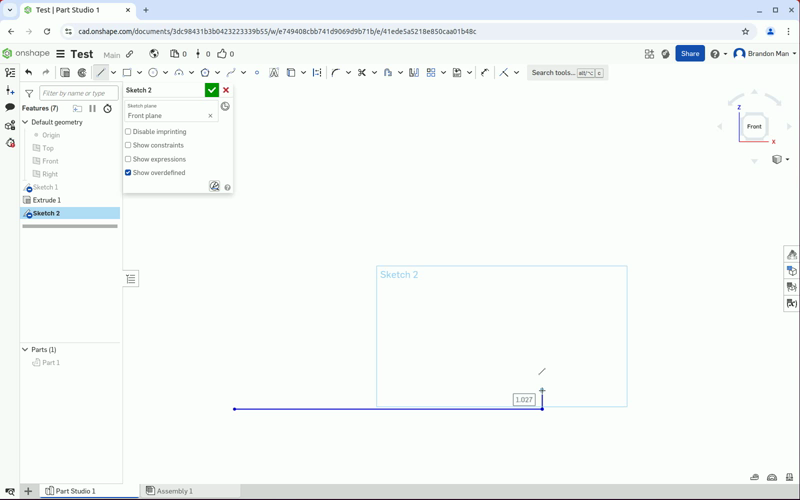
scroll(-6)
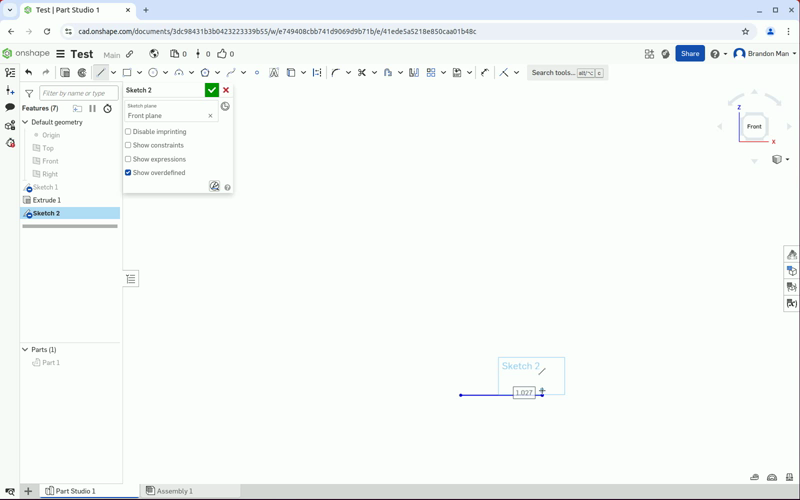
key_up(shift)
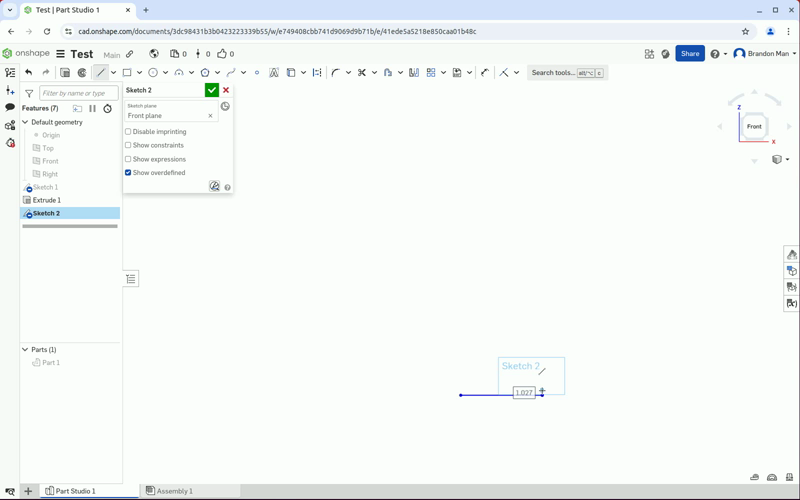
key_down(shift)
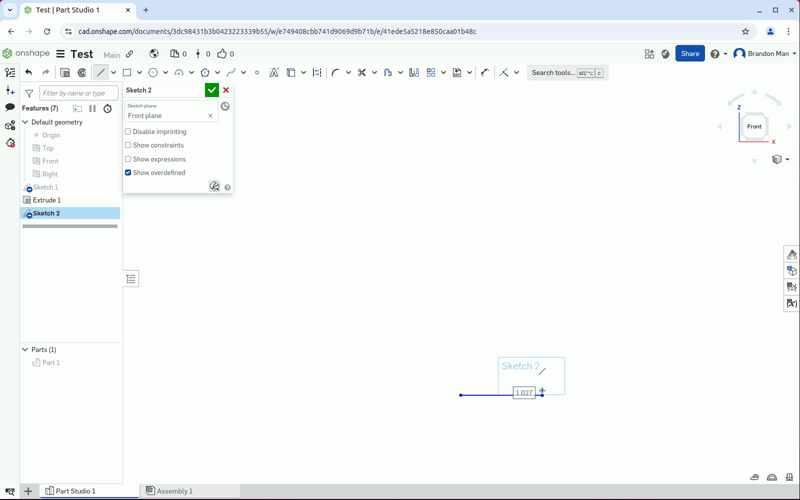
mouse_move(460, 390)
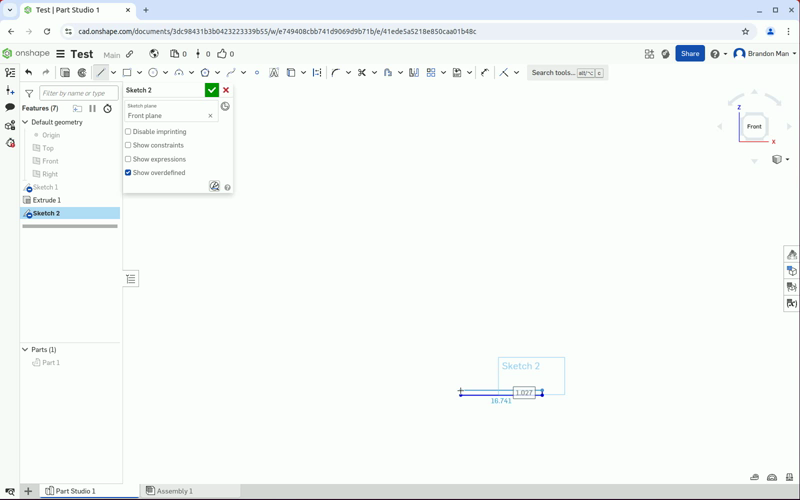
click(460, 390)
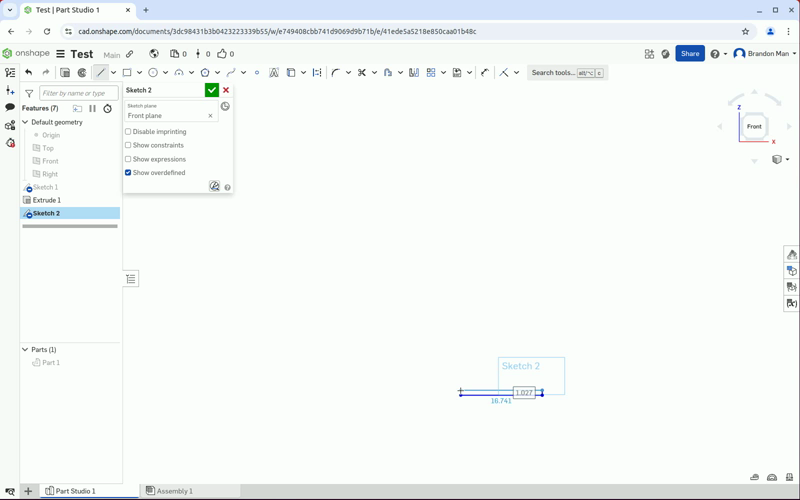
key_up(shift)
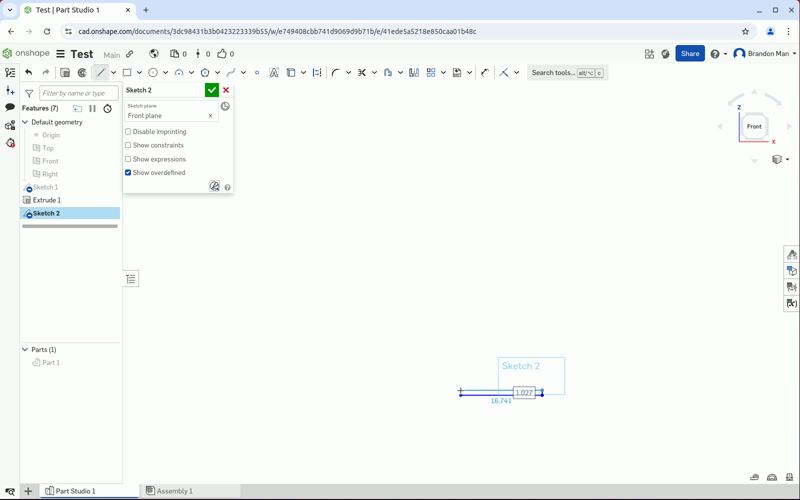
mouse_move(490, 390)
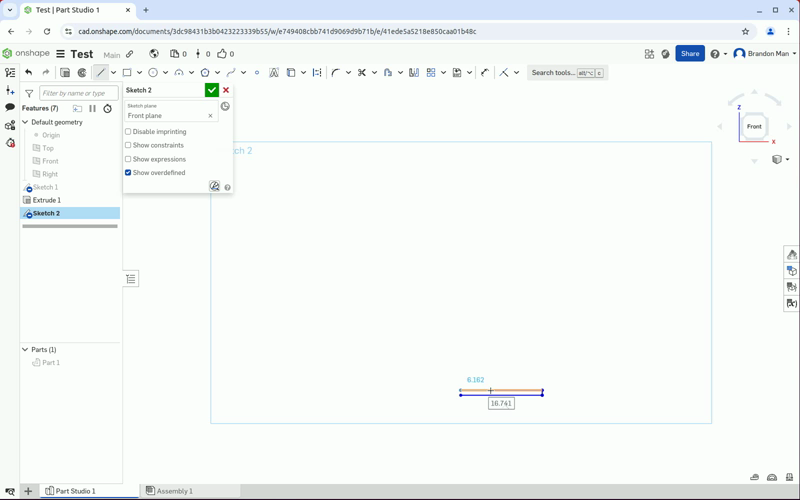
key_down(shift)
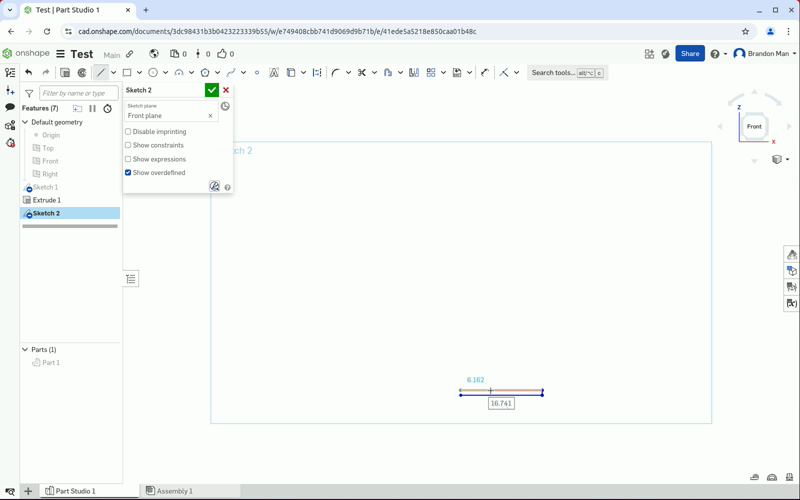
mouse_move(460, 395)
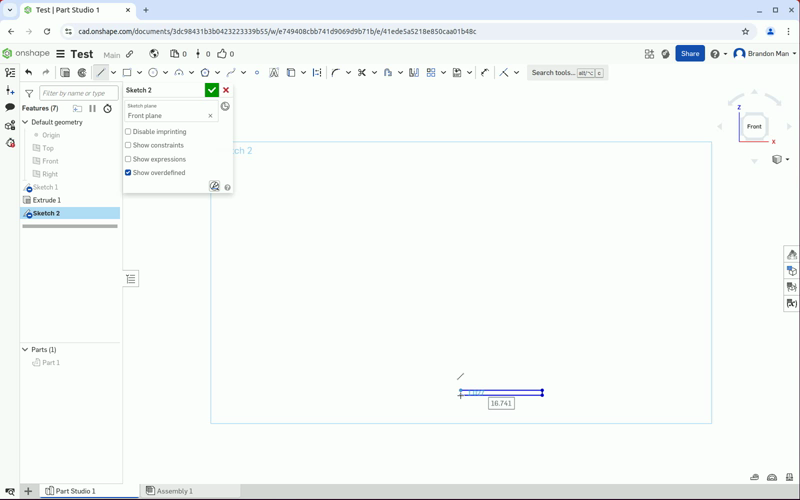
scroll(6)
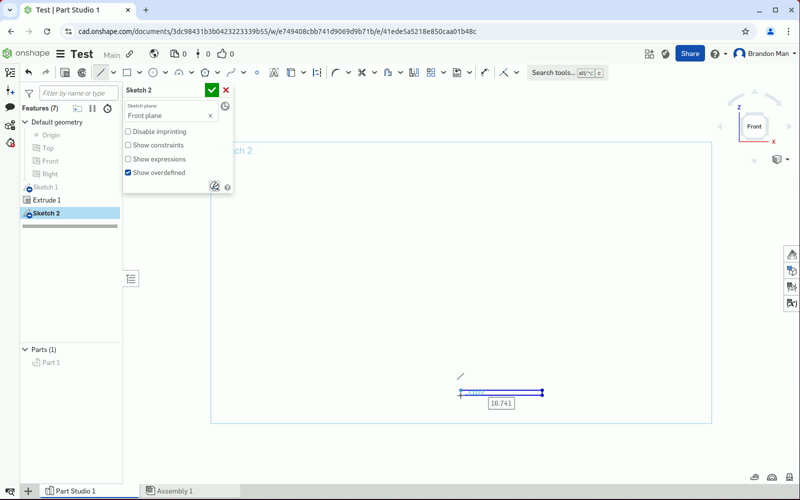
scroll(6)
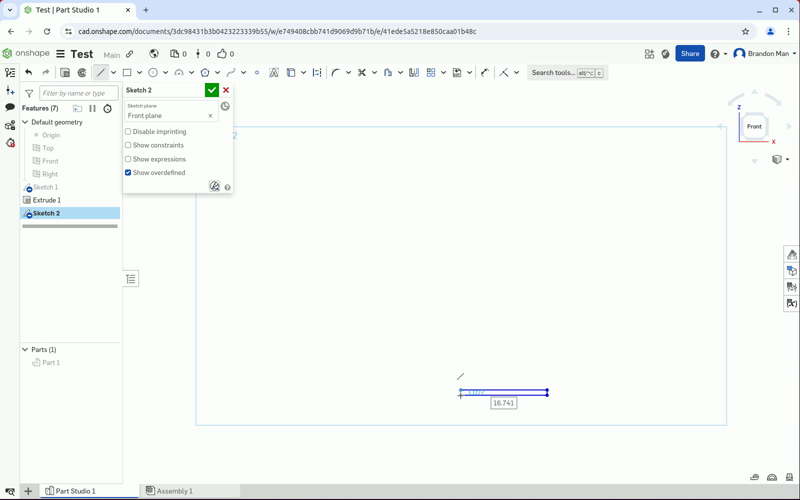
scroll(6)
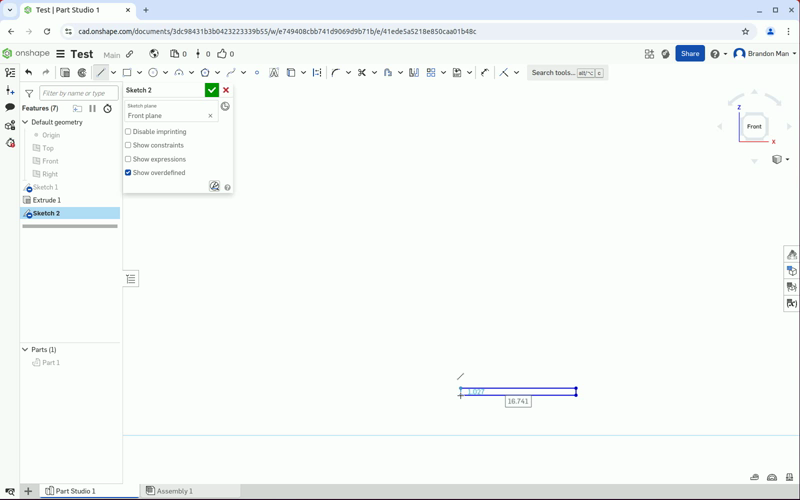
scroll(6)
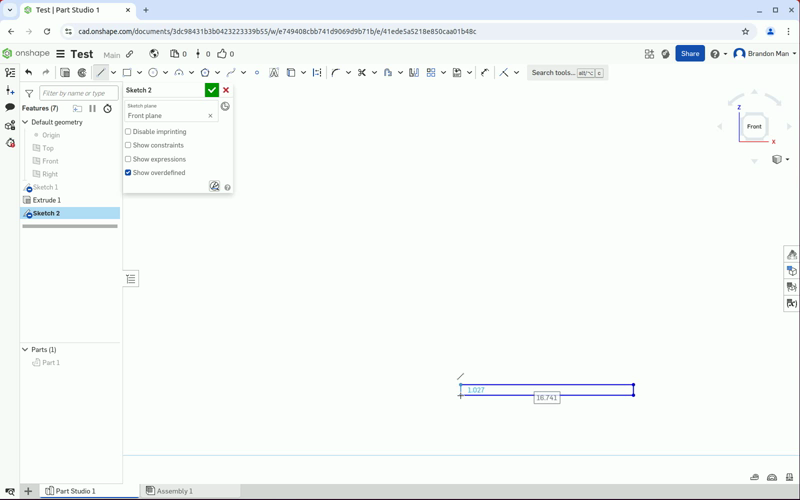
scroll(6)
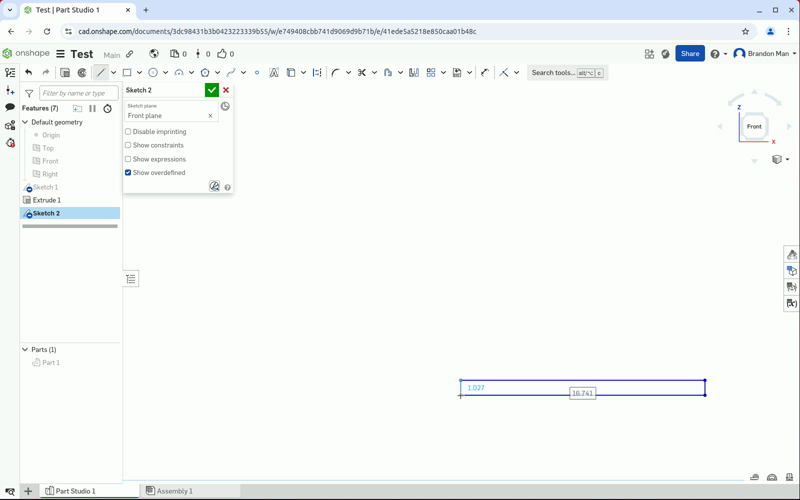
scroll(6)
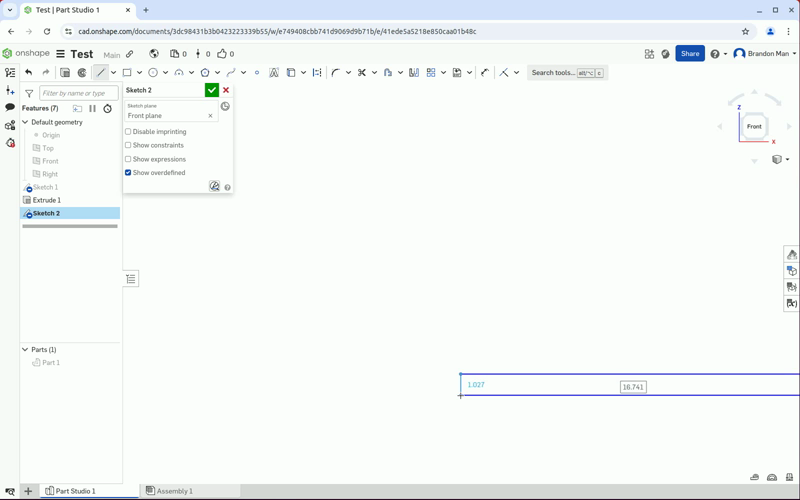
scroll(6)
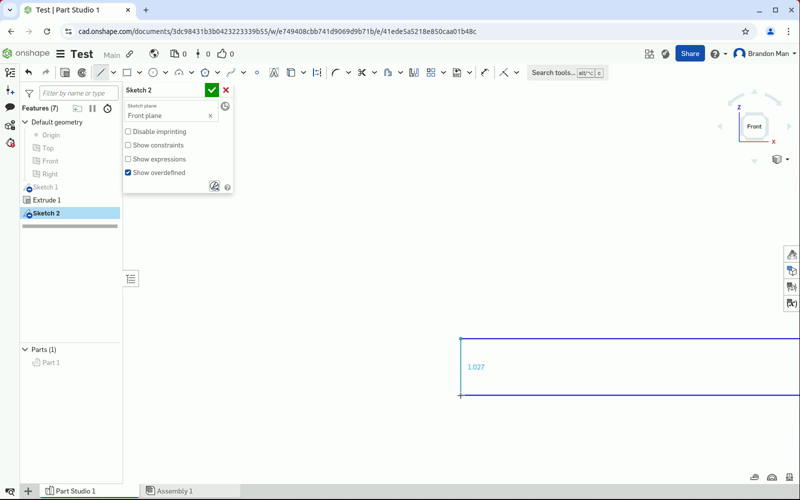
key_up(shift)
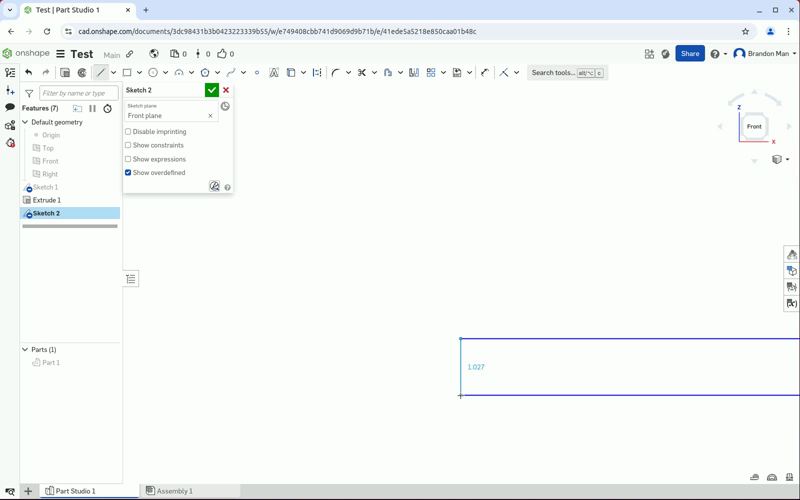
click(460, 395)
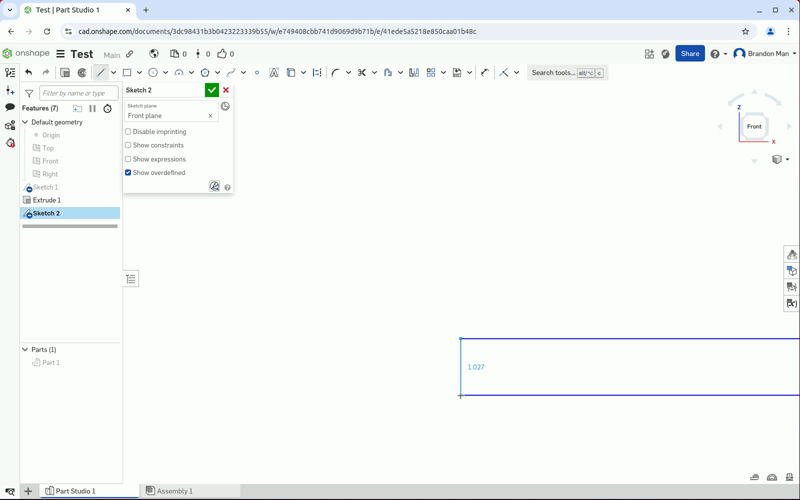
scroll(-6)
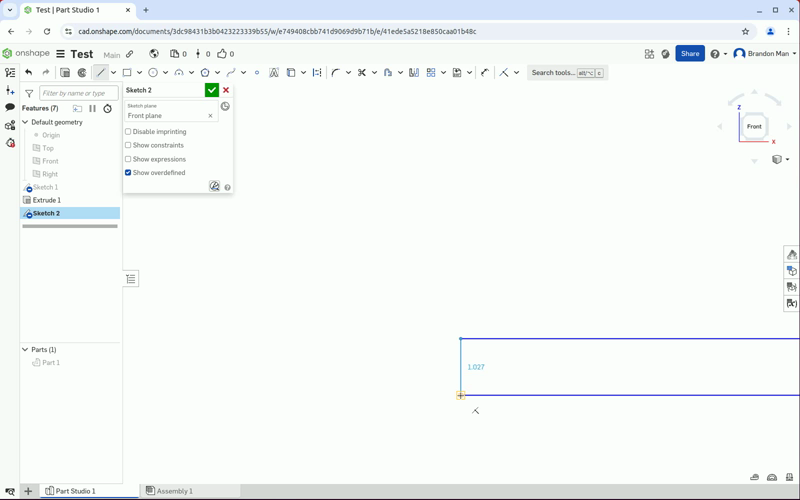
scroll(-6)
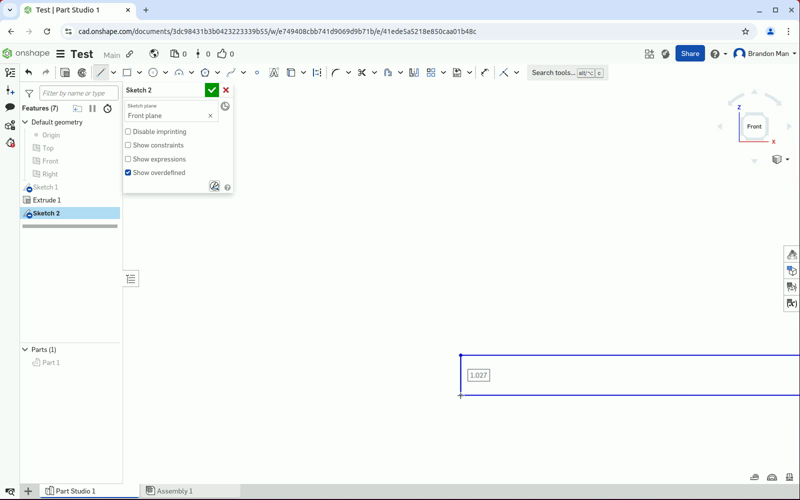
scroll(-6)
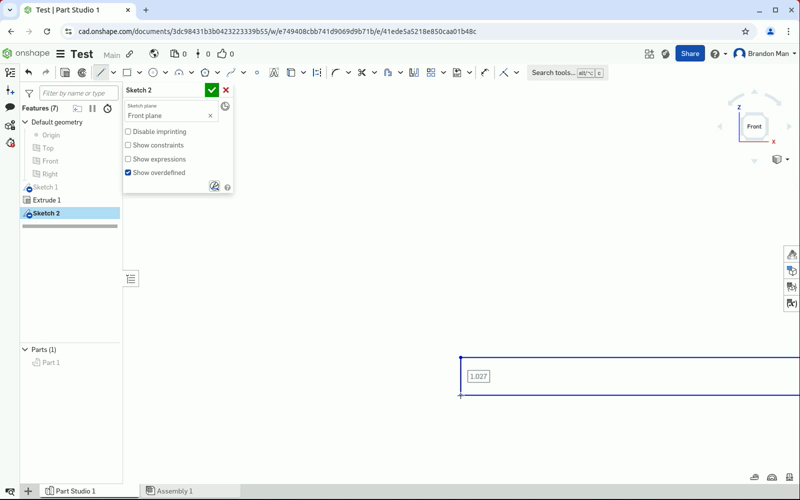
scroll(-6)
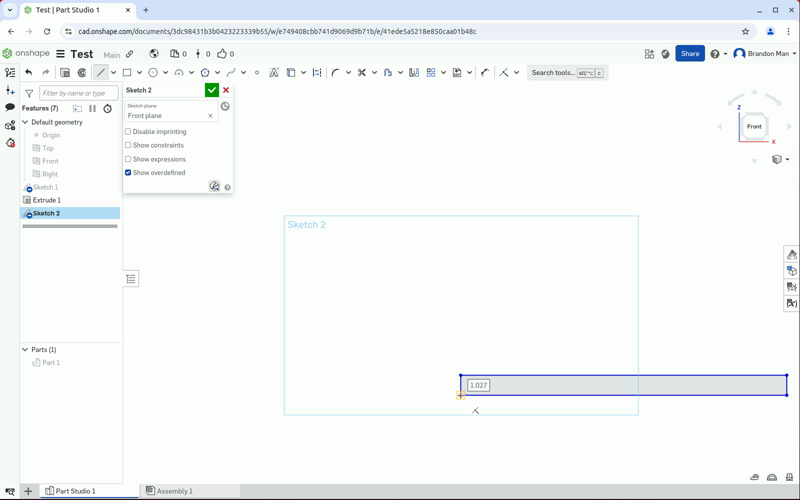
scroll(-6)
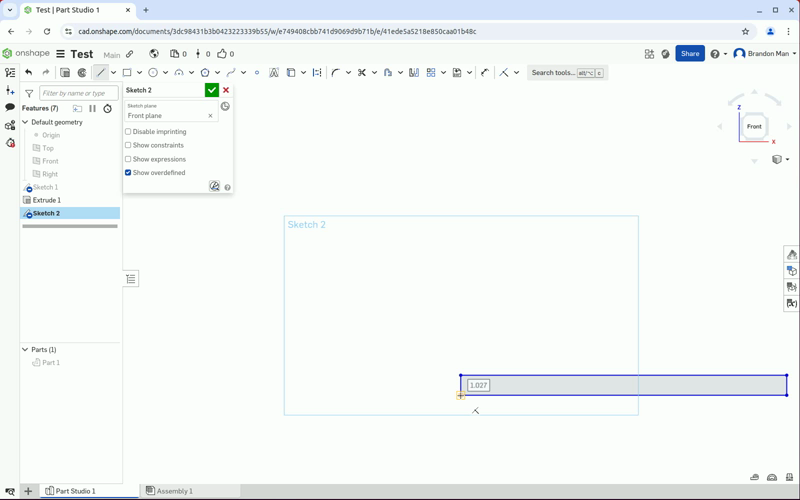
scroll(-6)
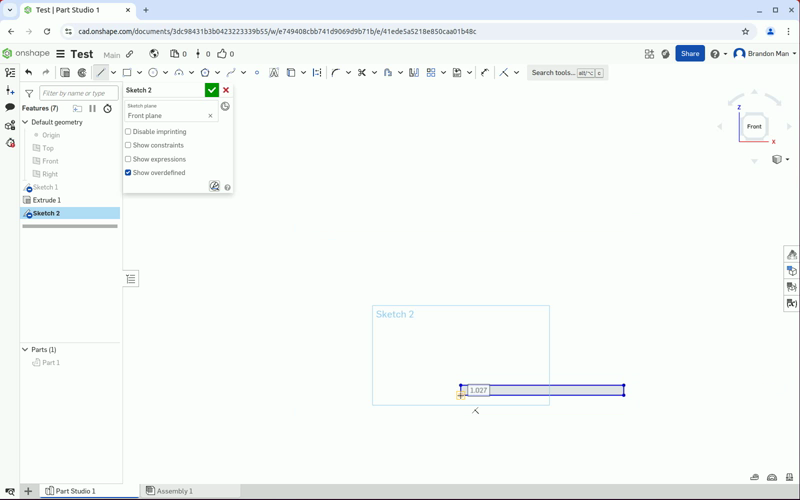
scroll(-6)
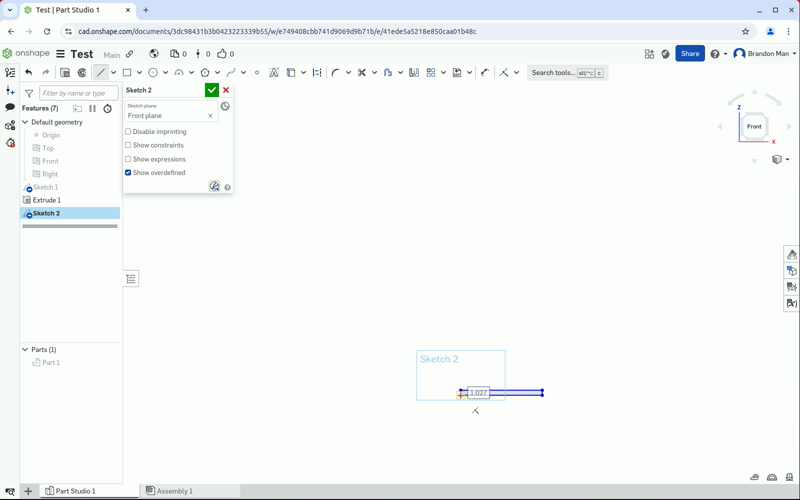
key(esc)
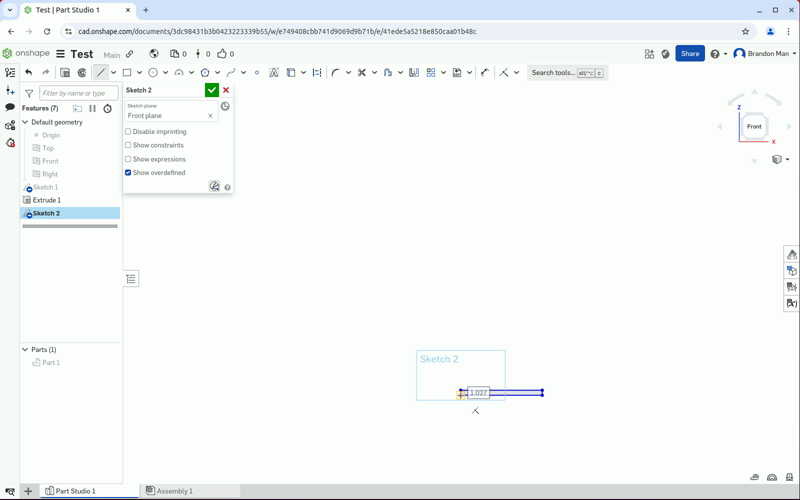
mouse_move(487, 391)
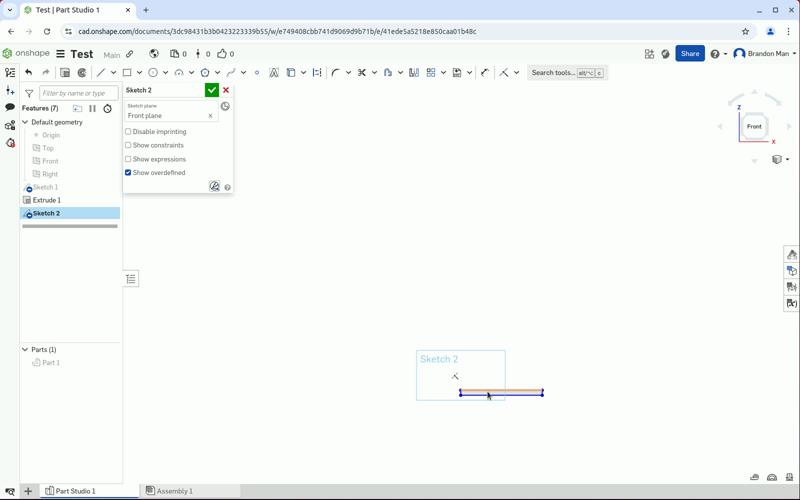
scroll(6)
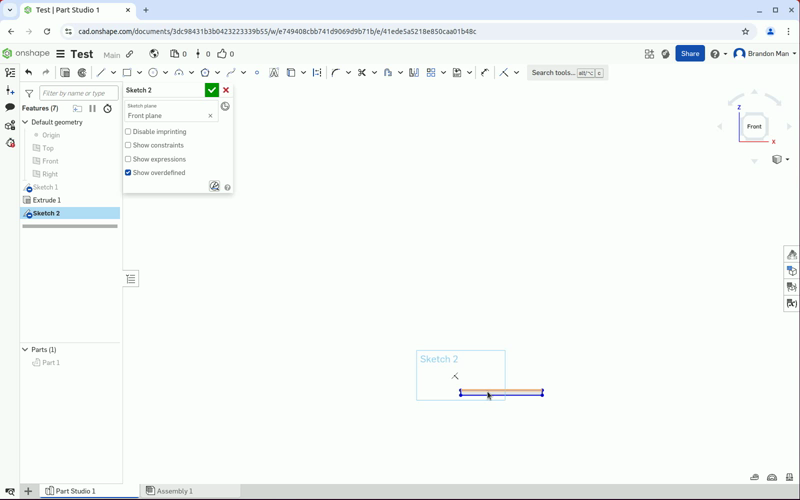
scroll(6)
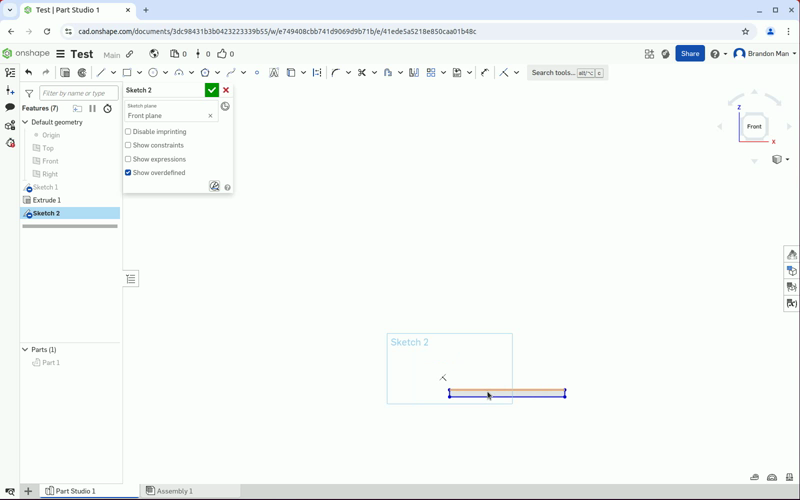
scroll(6)
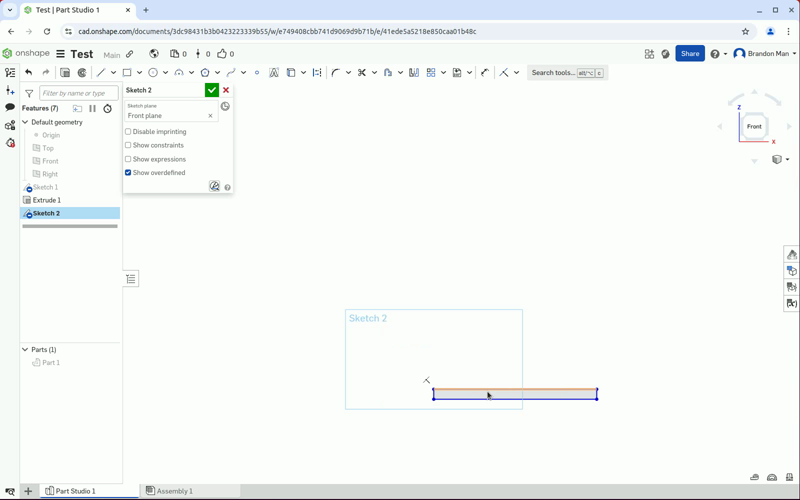
scroll(6)
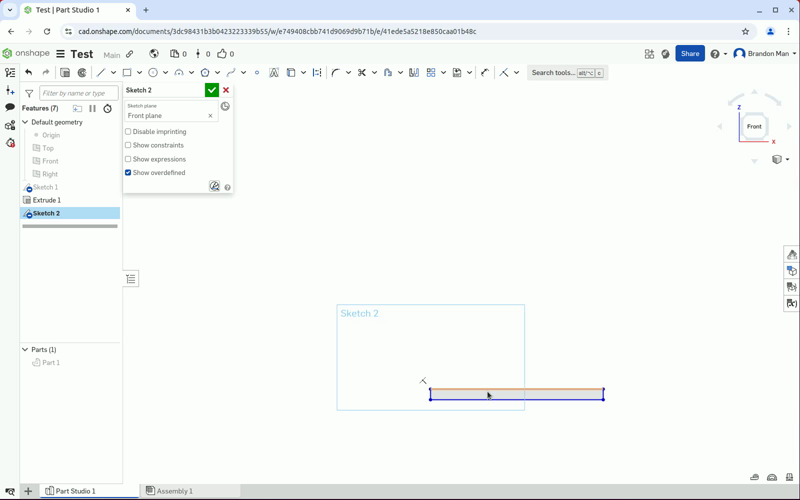
scroll(6)
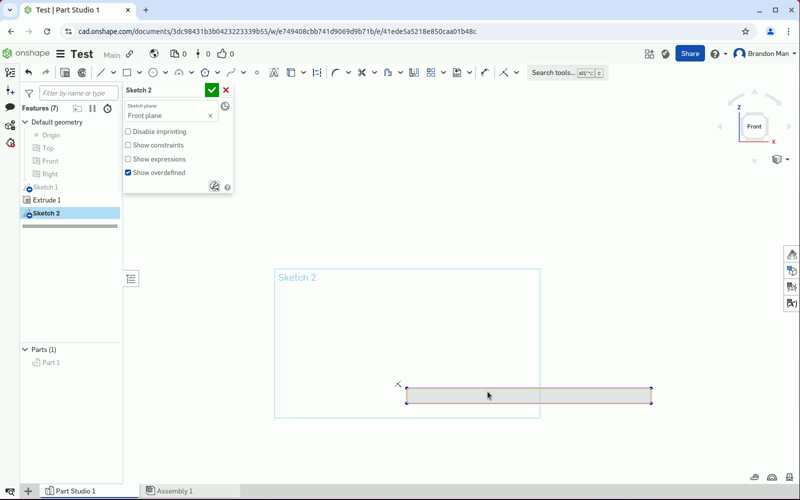
scroll(6)
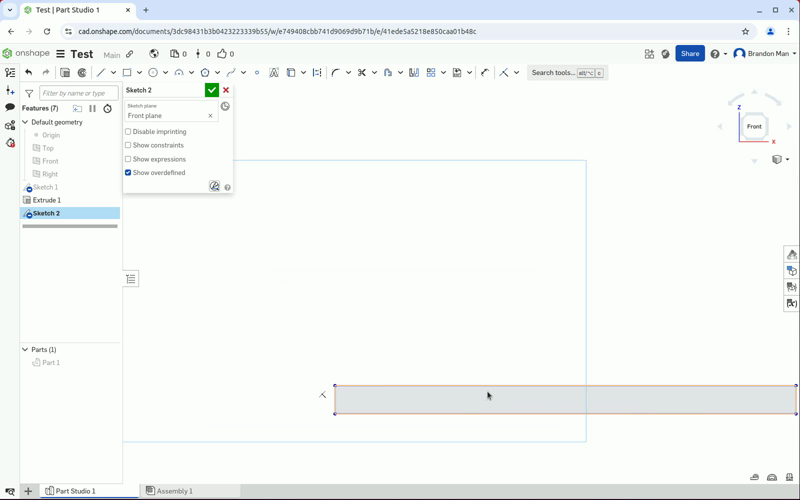
scroll(6)
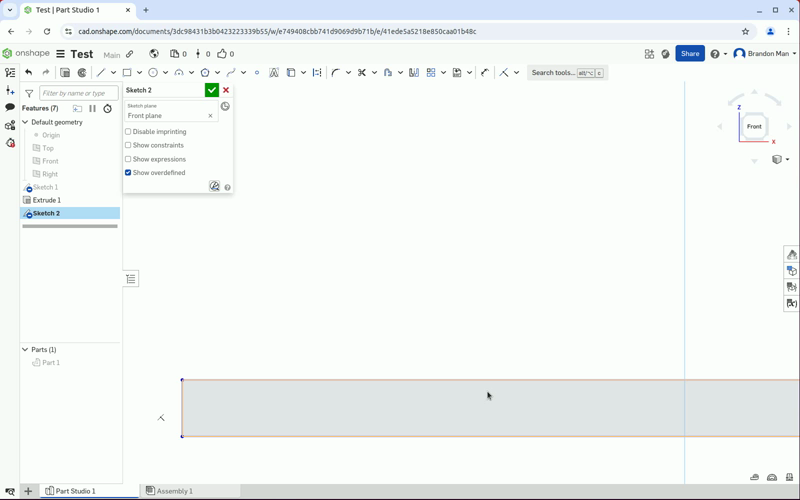
click(487, 391)
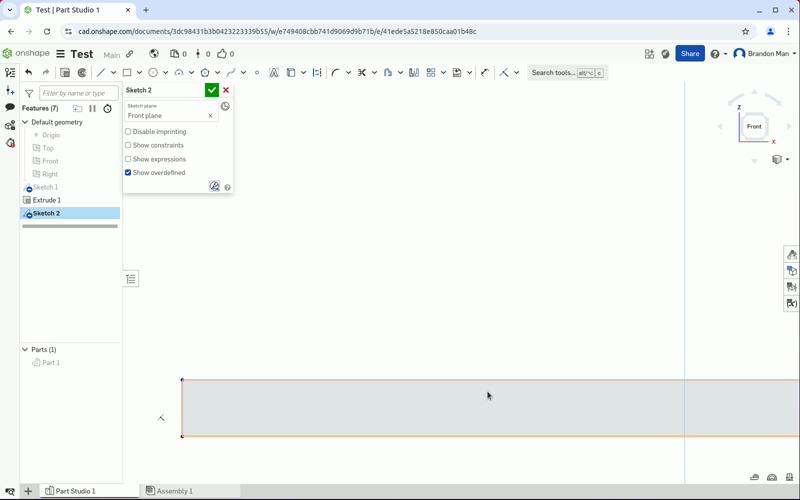
scroll(-6)
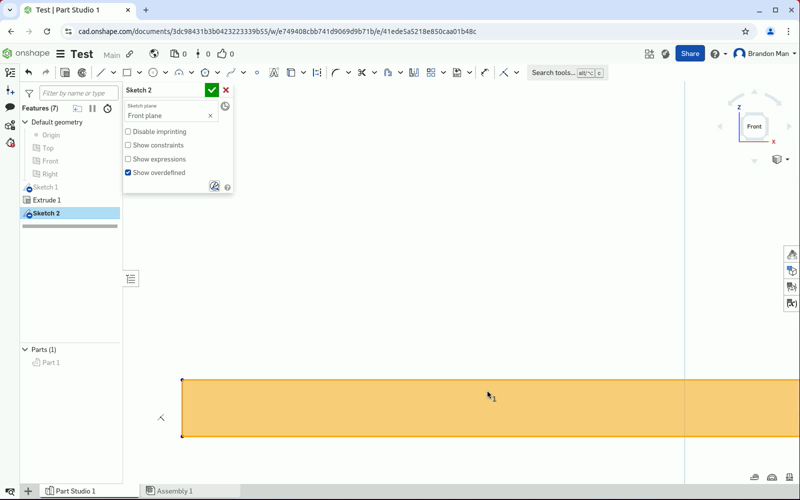
scroll(-6)
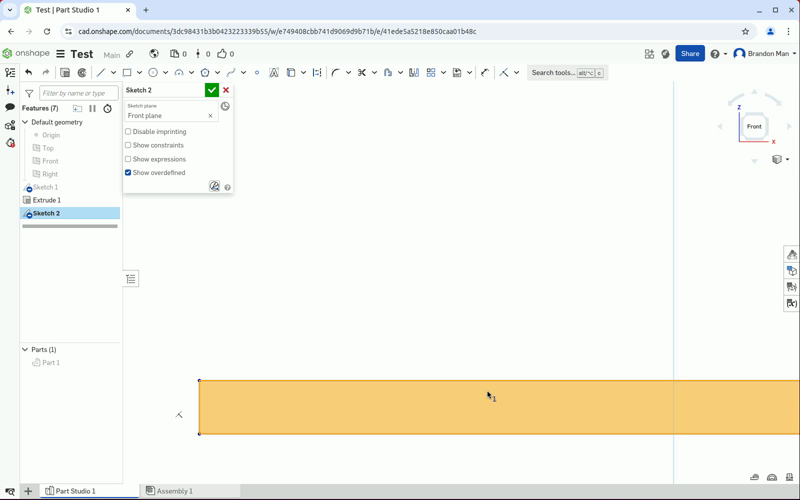
scroll(-6)
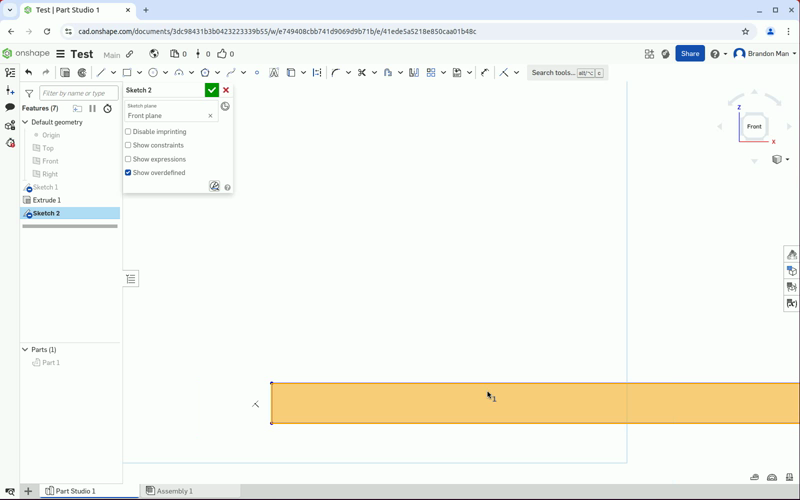
scroll(-6)
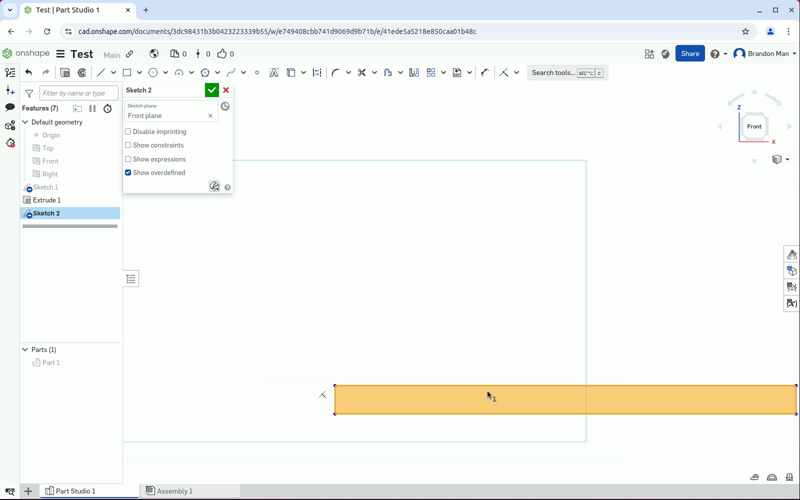
scroll(-6)
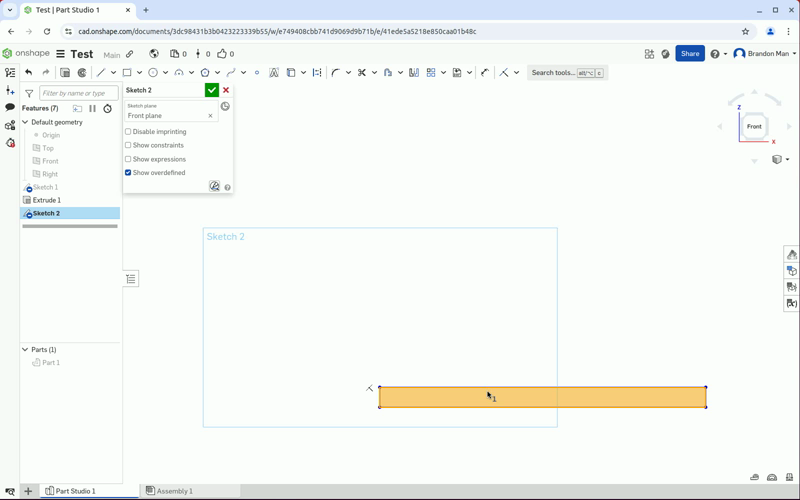
scroll(-6)
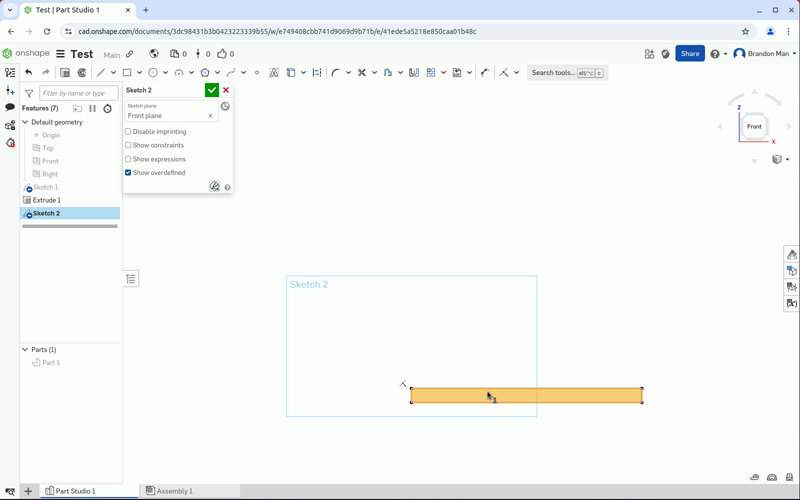
scroll(-6)
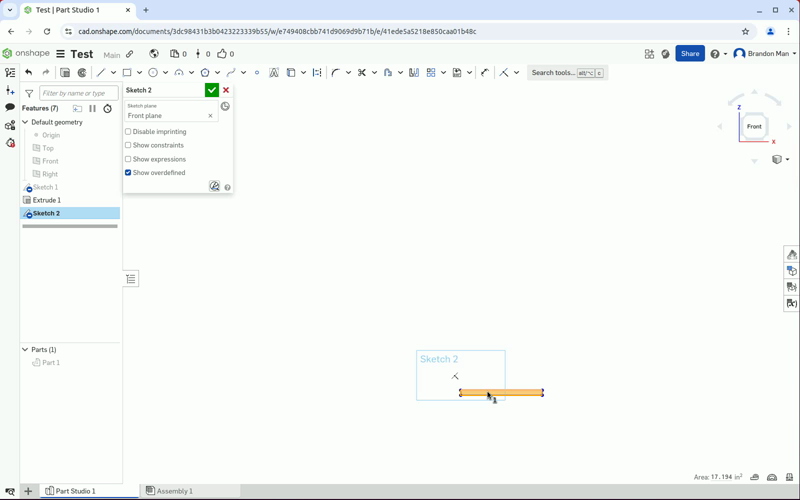
mouse_move(73, 352)
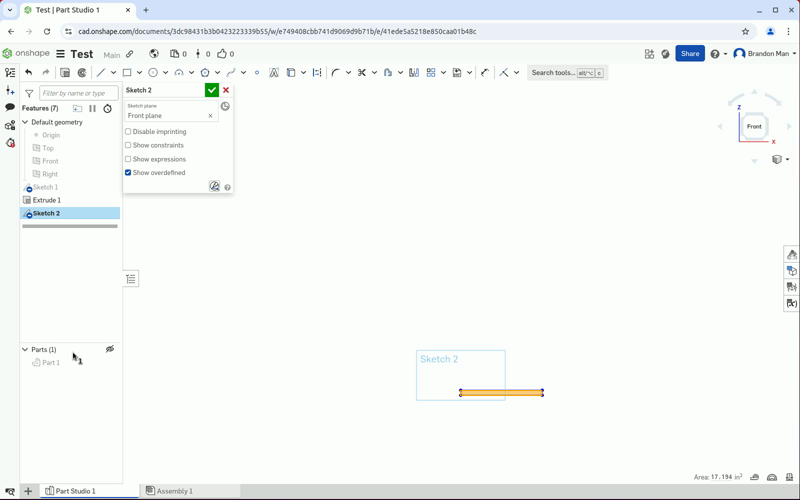
key(shift+y)
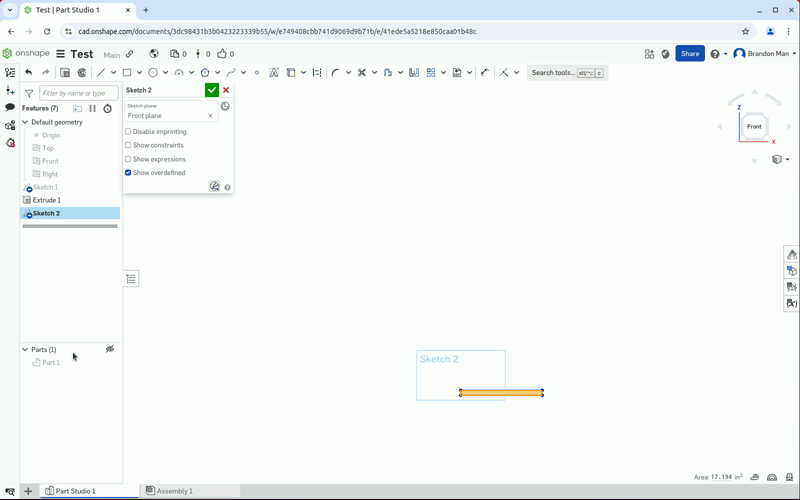
key(shift+e)
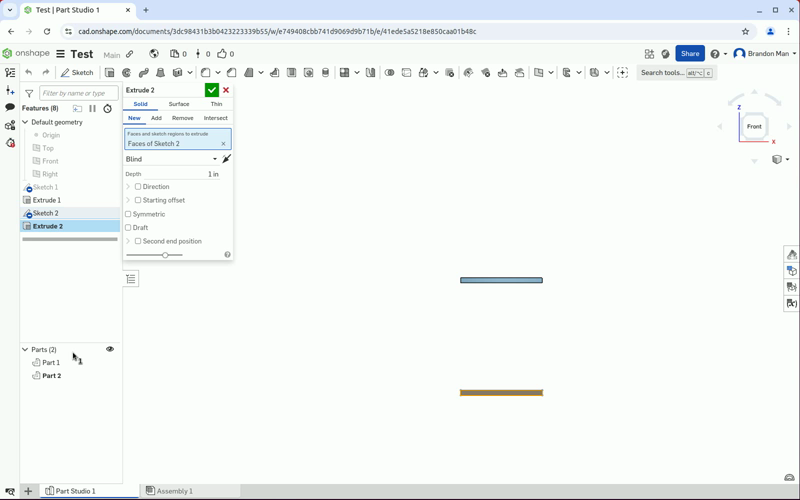
mouse_move(143, 106)
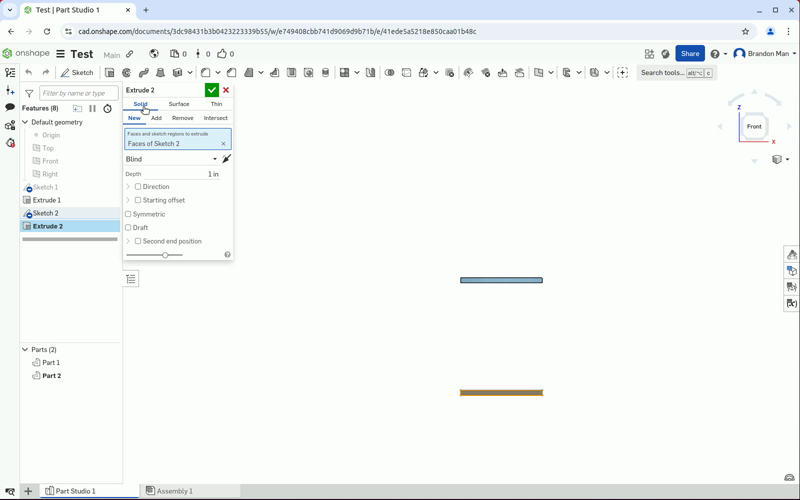
click(143, 106)
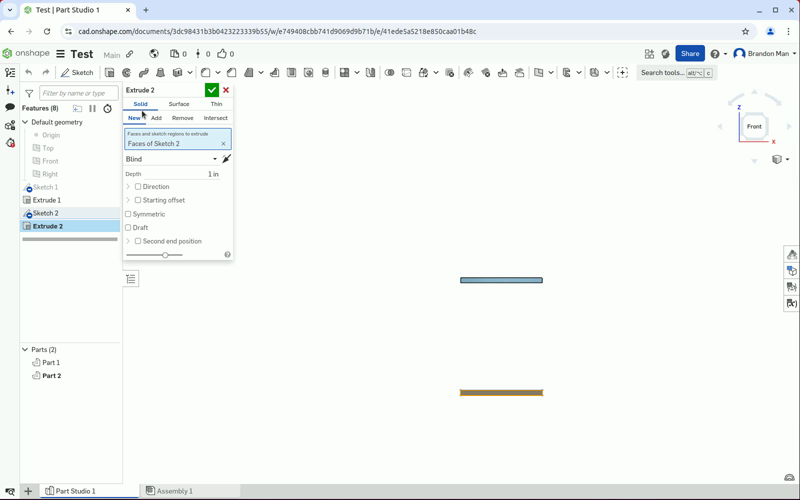
mouse_move(137, 120)
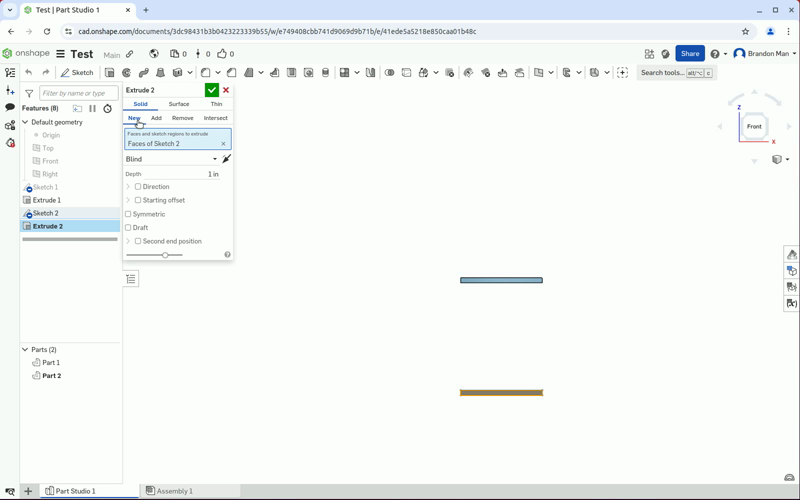
click(137, 120)
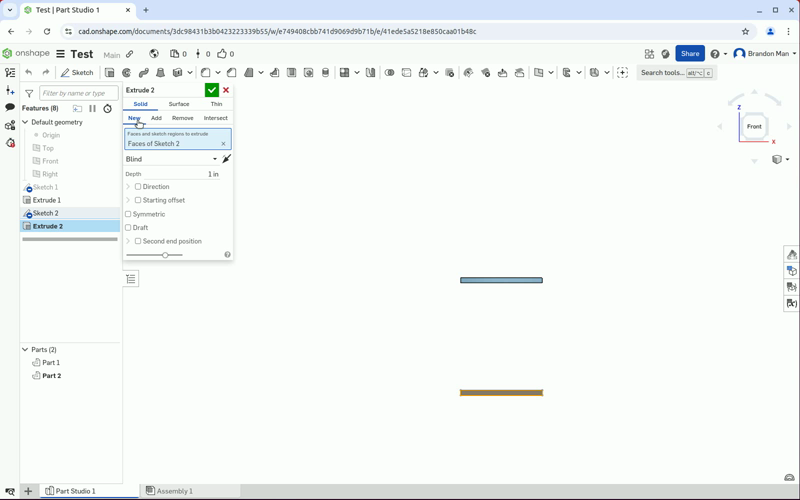
key(tab, 4)
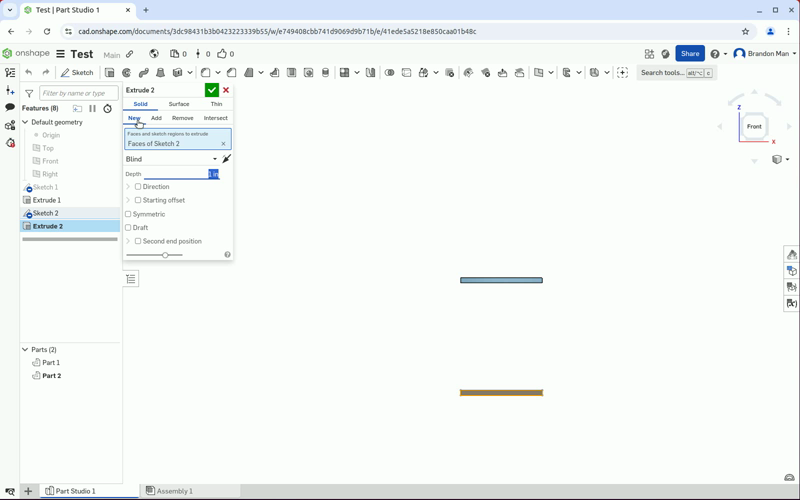
text(0.241)
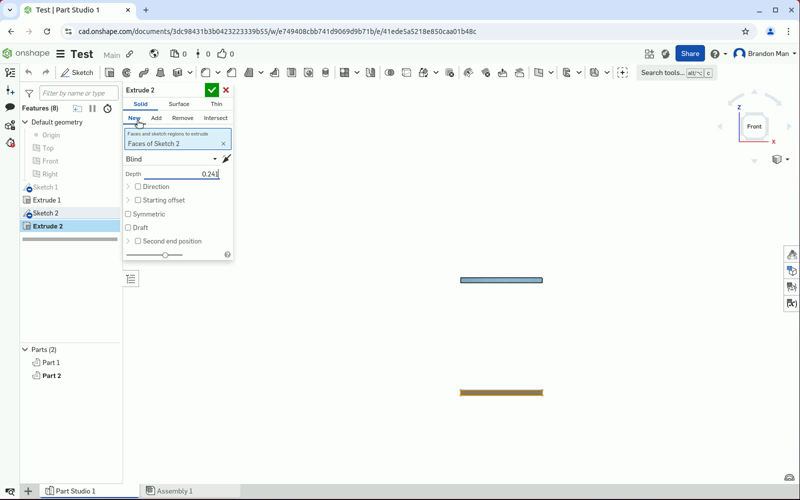
key(enter)
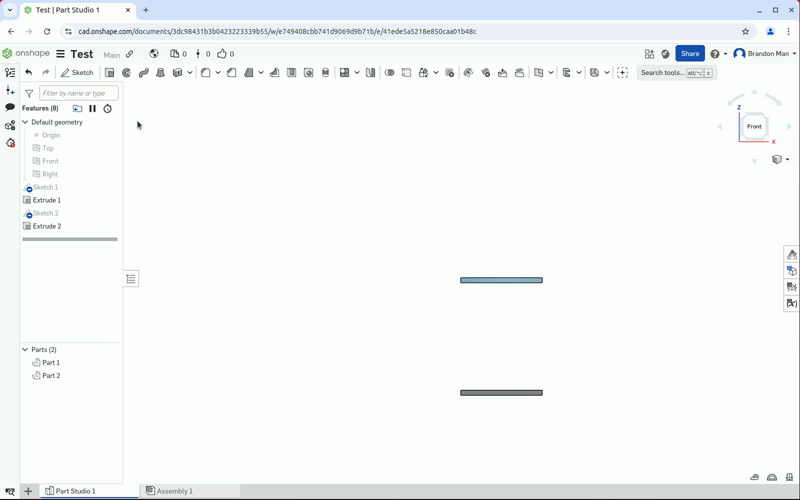
key(shift+h)
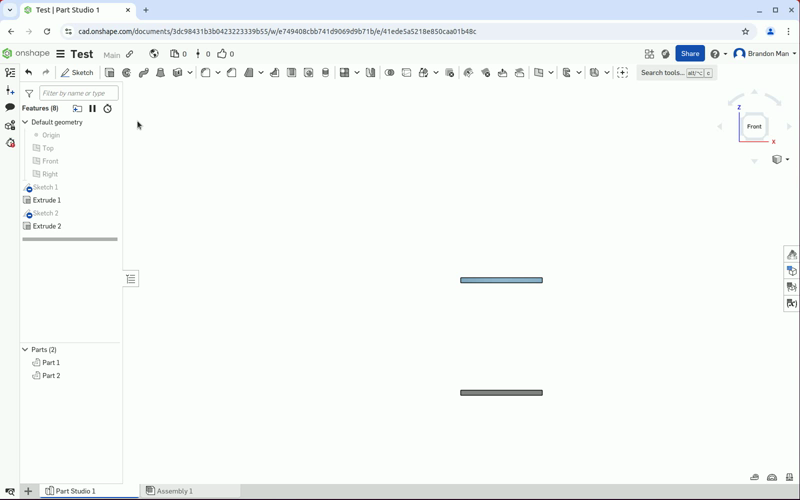
key(shift+h)
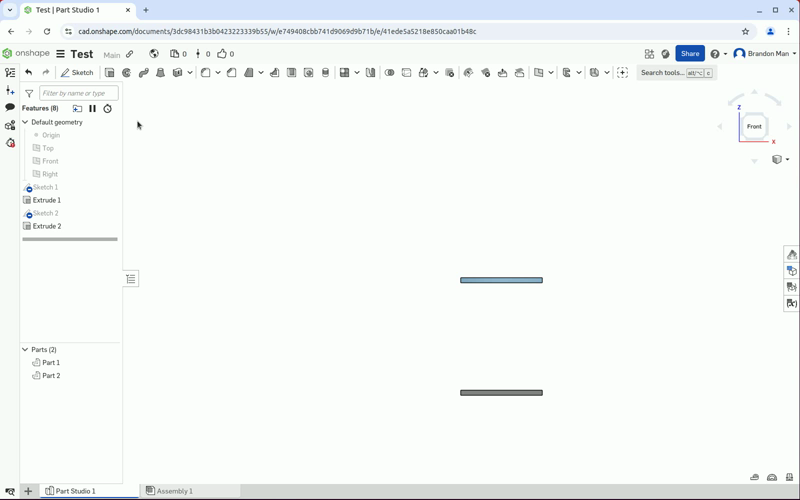
mouse_move(73, 189)
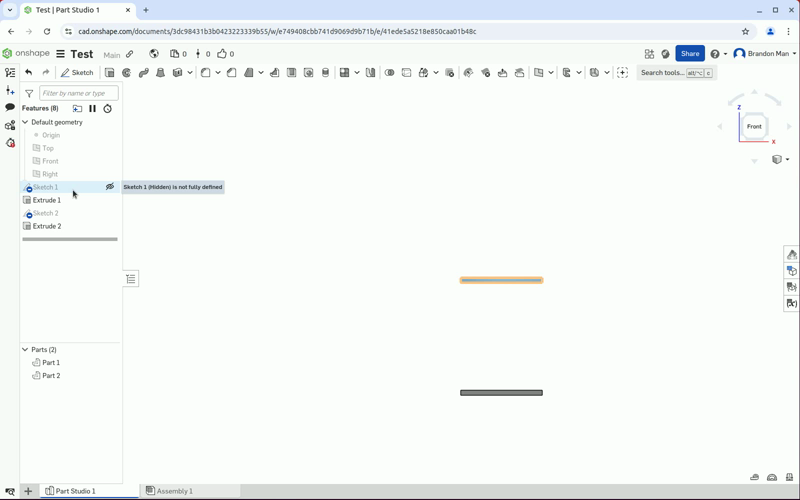
click(73, 189)
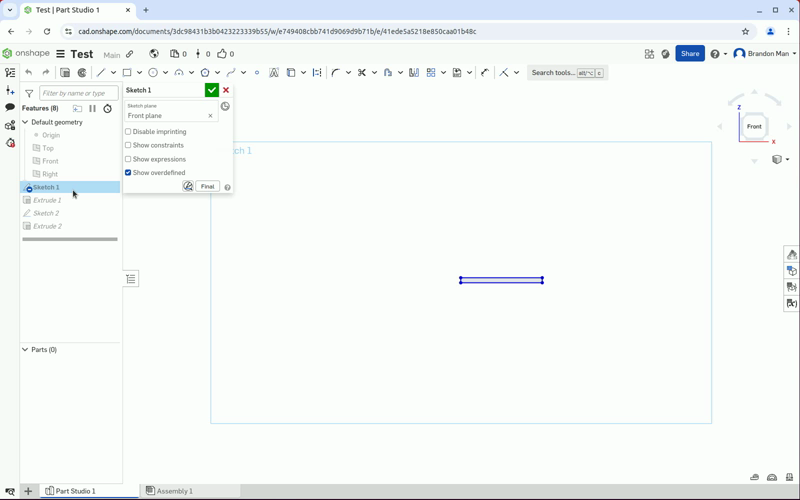
mouse_move(229, 92)
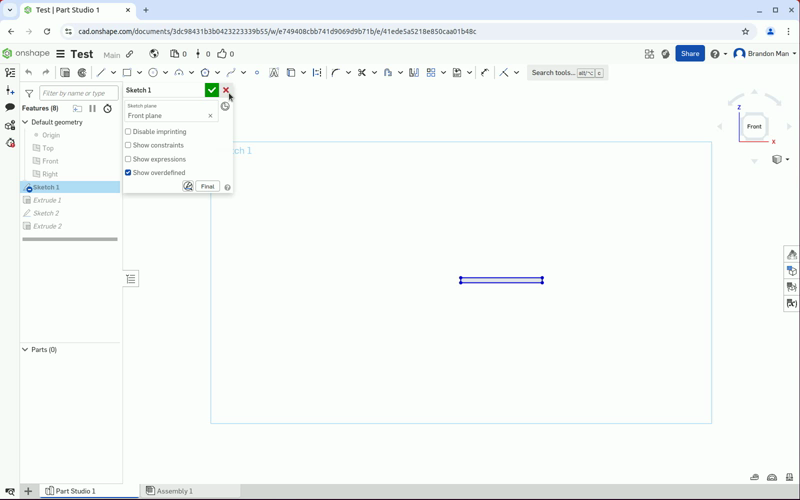
click(229, 92)
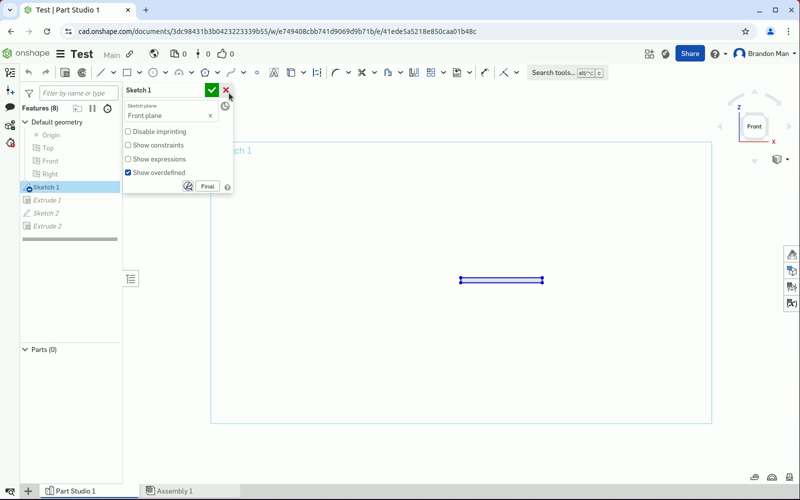
key(shift+s)
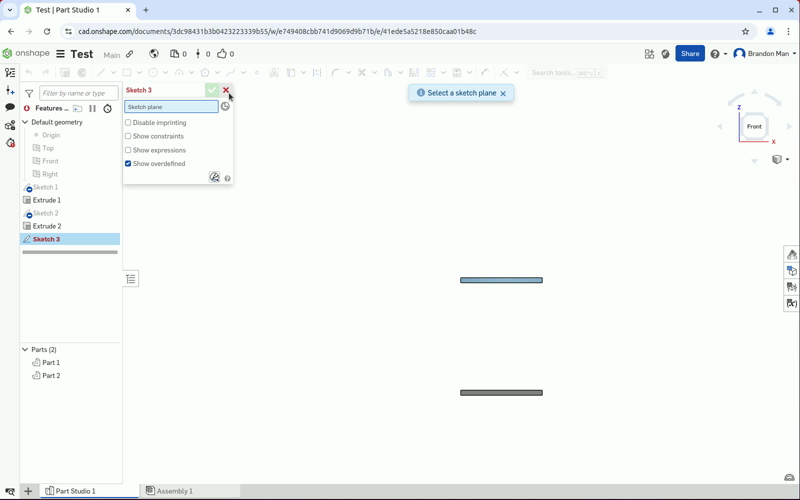
mouse_move(73, 163)
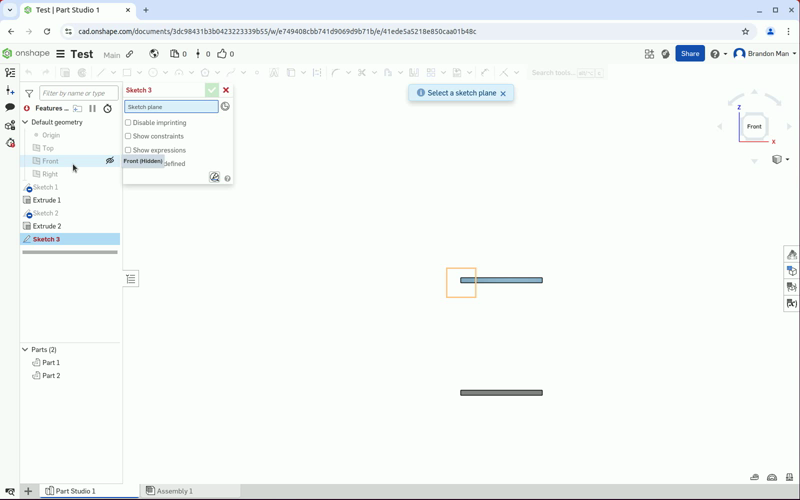
click(73, 163)
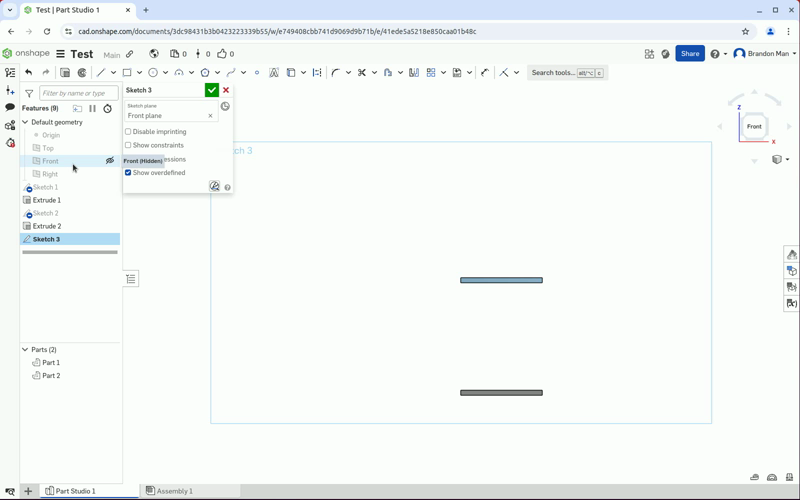
mouse_move(73, 352)
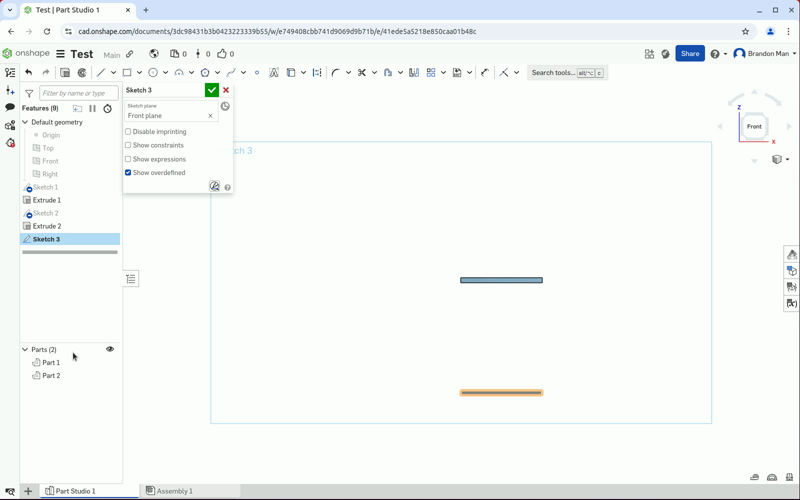
key(y)
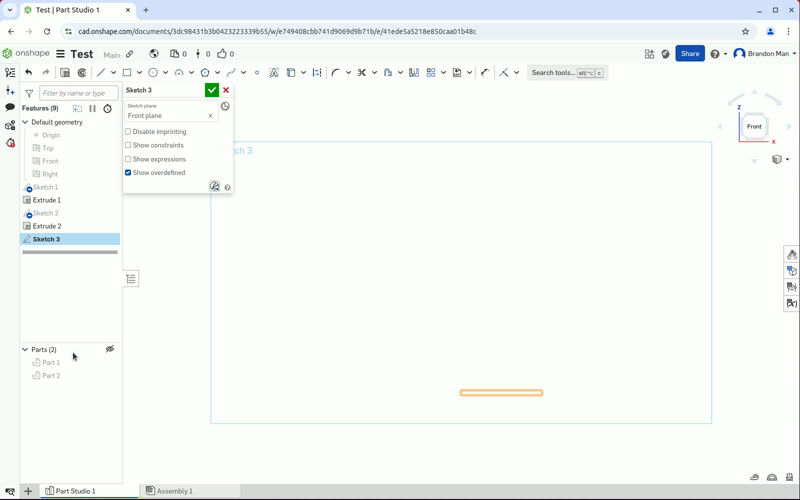
key(l)
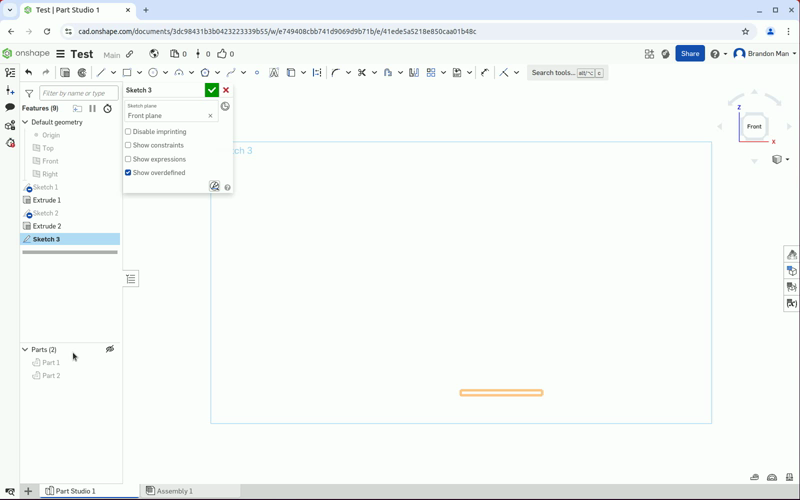
key_down(shift)
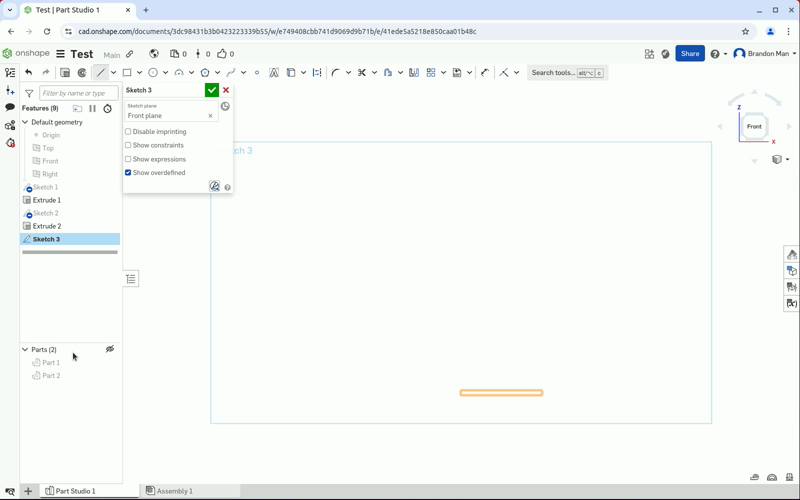
mouse_move(460, 390)
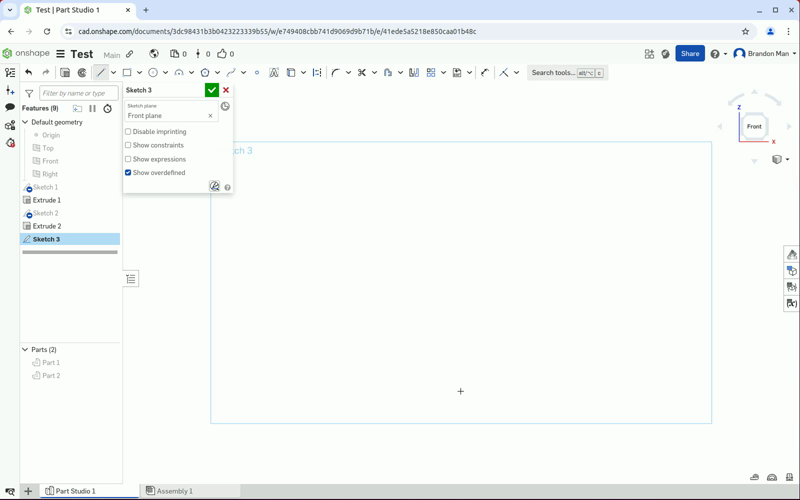
click(460, 390)
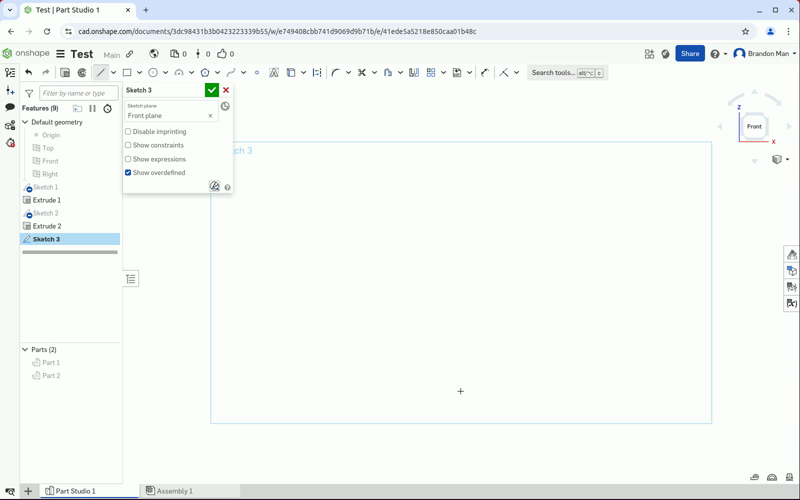
key_up(shift)
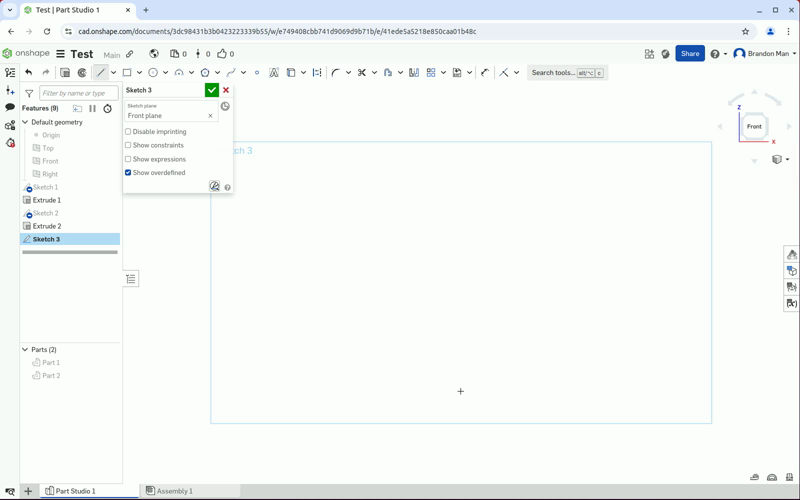
key_down(shift)
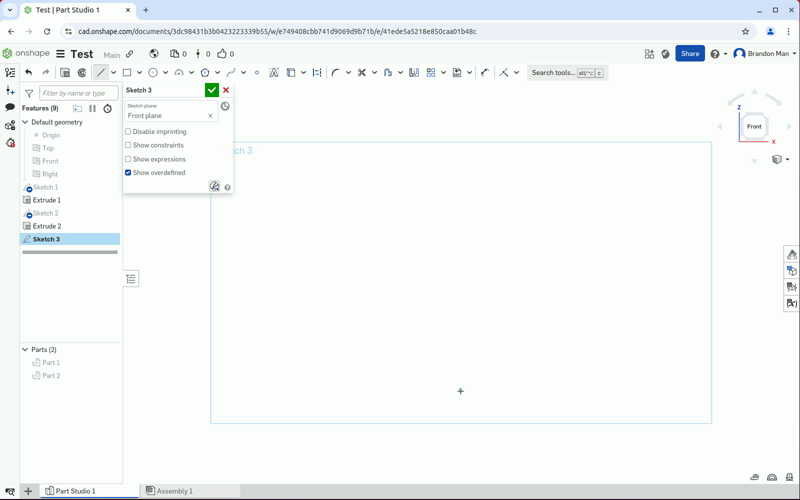
mouse_move(541, 390)
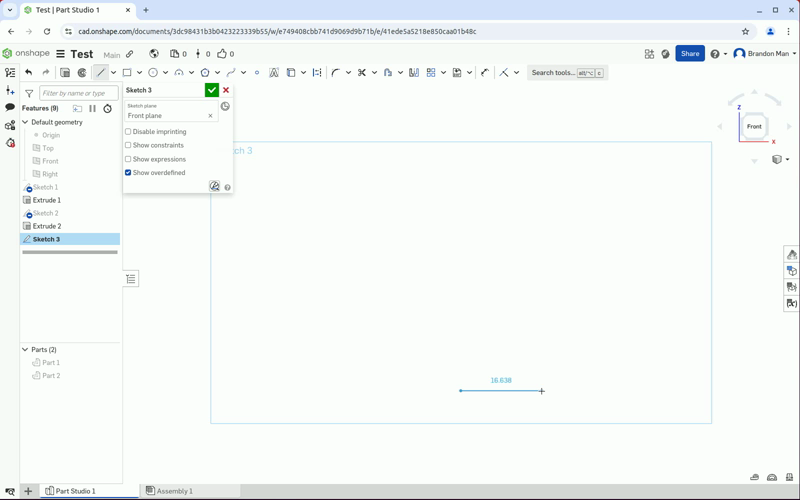
click(541, 390)
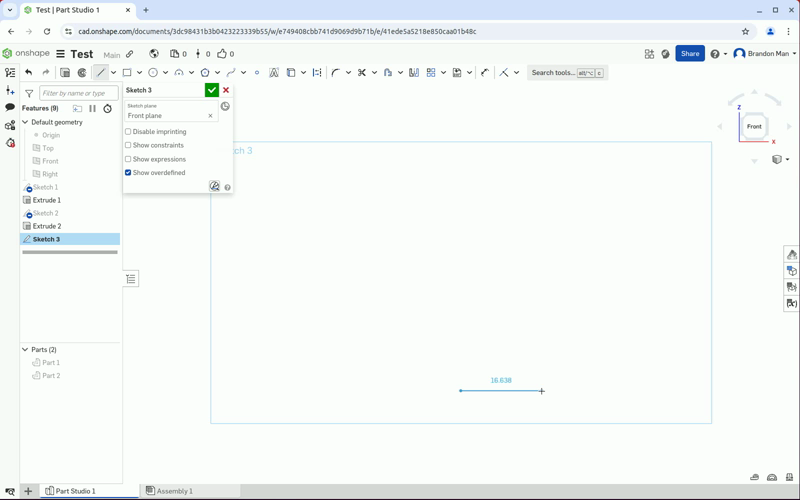
key_up(shift)
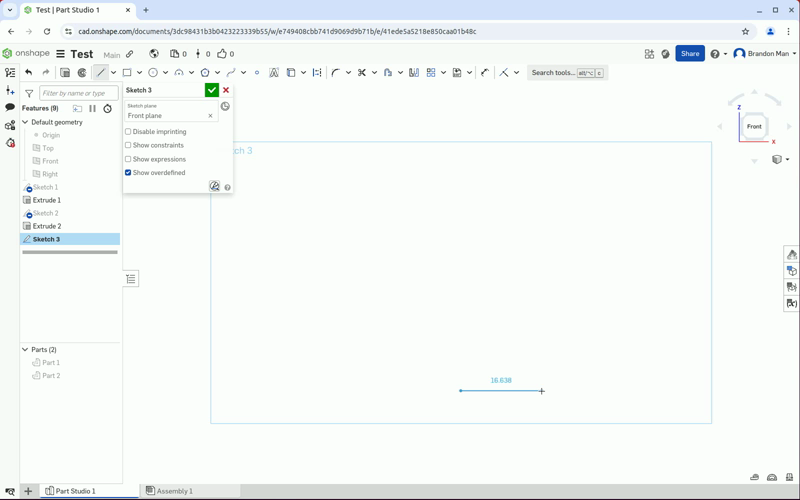
key_down(shift)
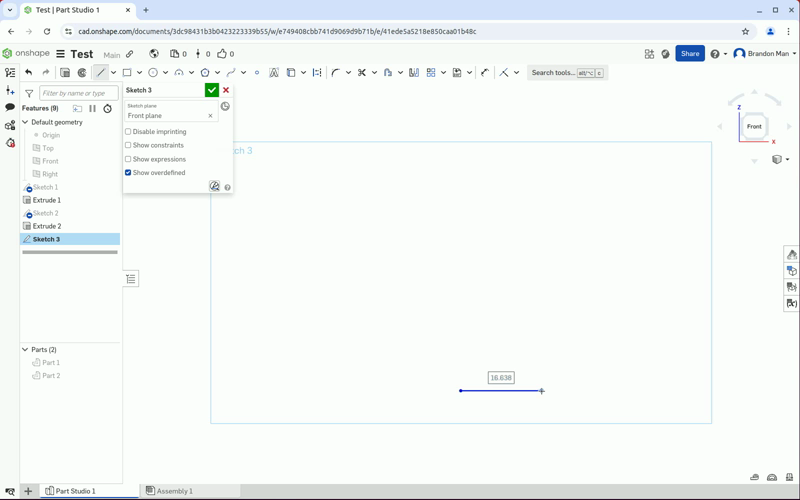
mouse_move(541, 282)
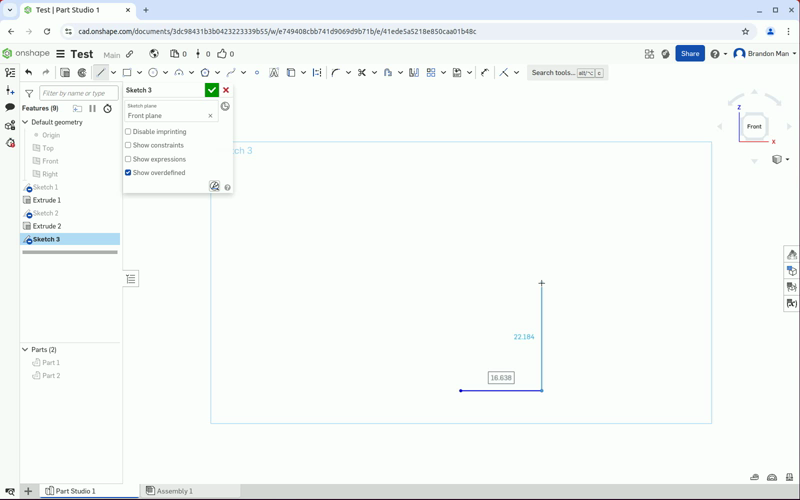
click(541, 282)
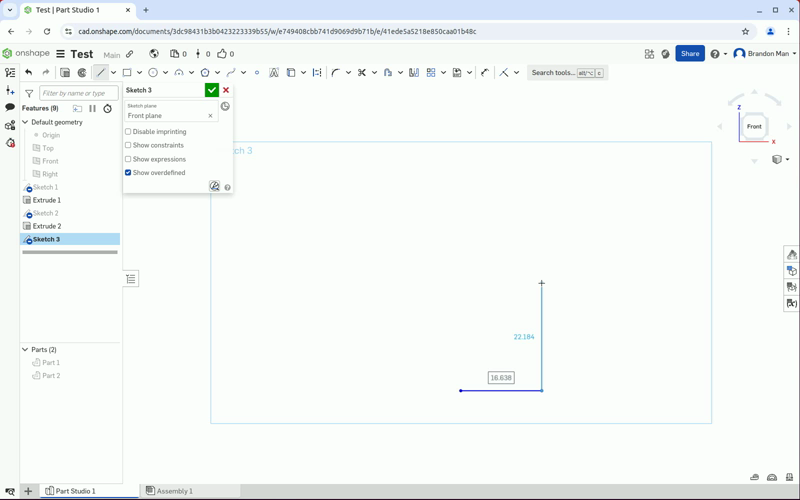
key_up(shift)
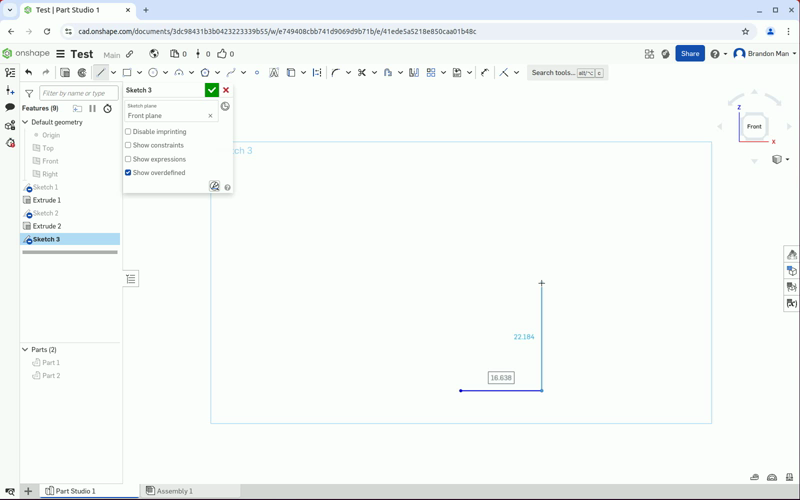
key_down(shift)
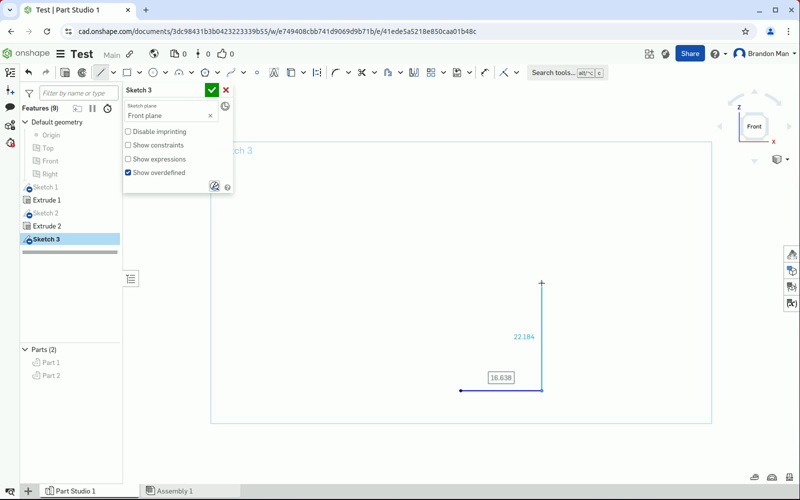
mouse_move(460, 282)
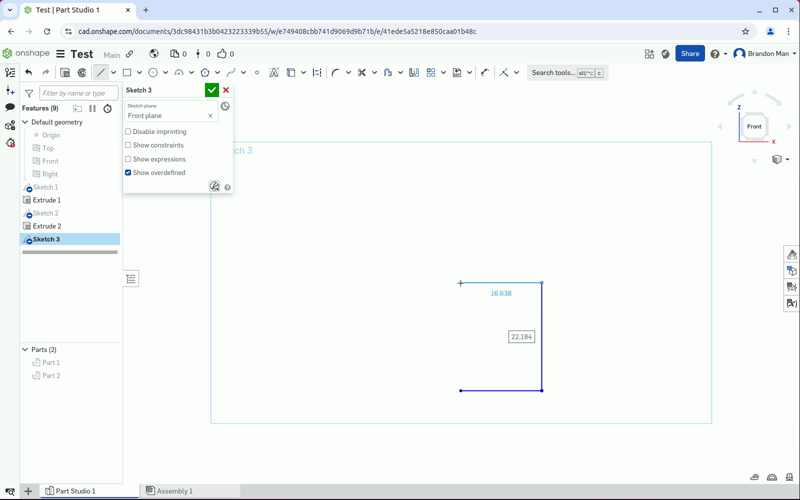
click(460, 282)
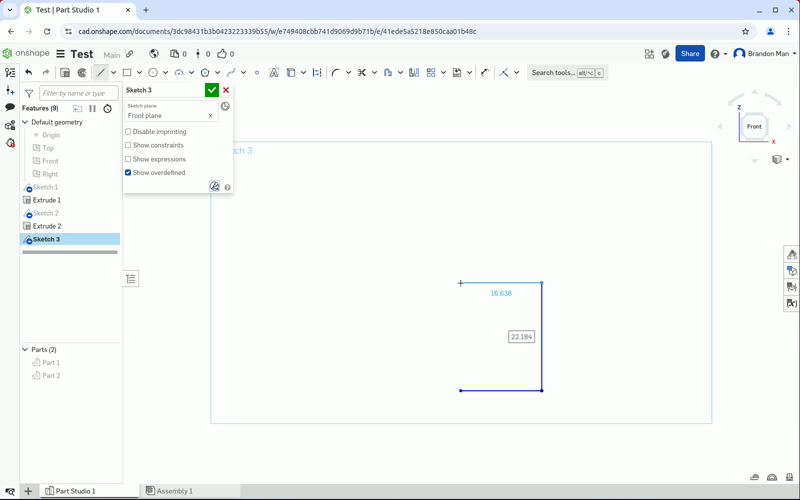
key_up(shift)
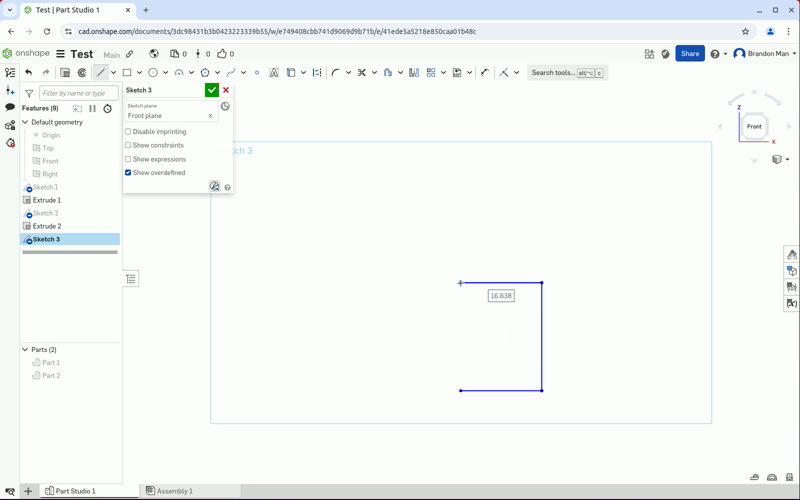
key_down(shift)
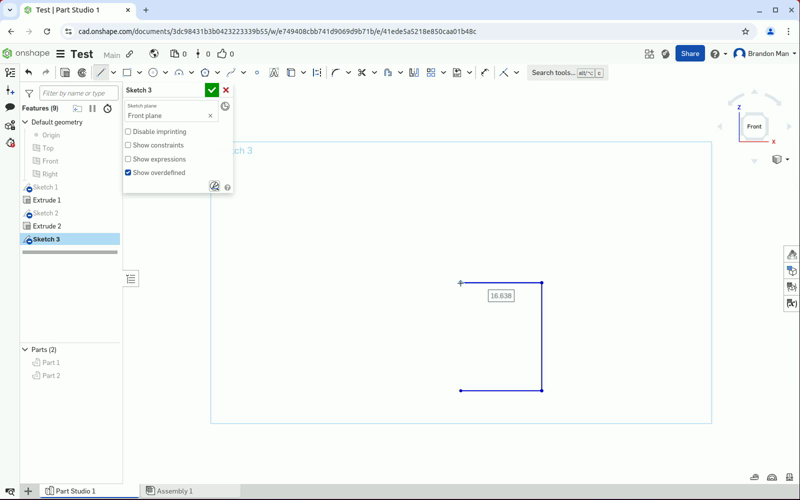
mouse_move(460, 390)
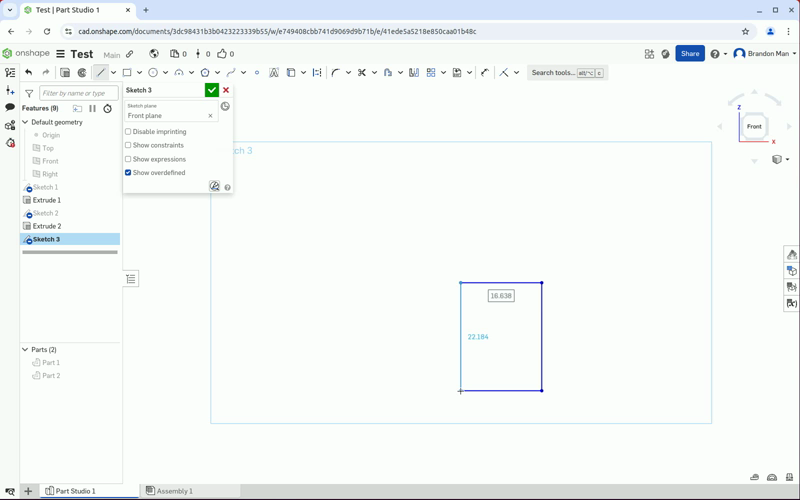
key_up(shift)
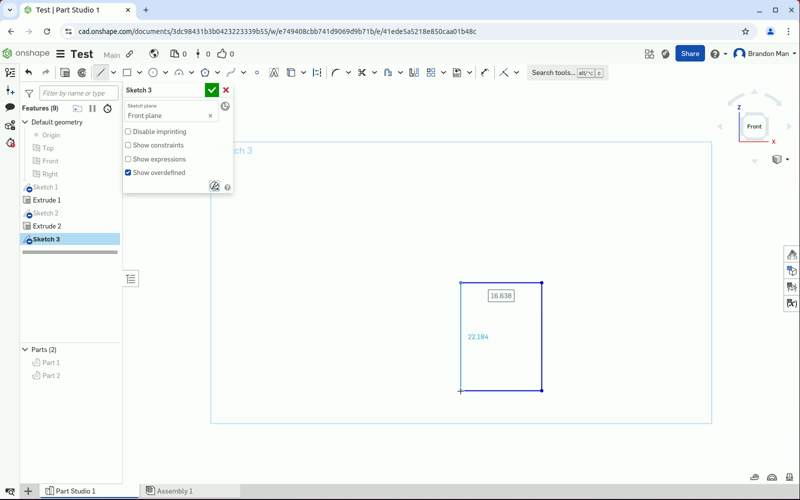
click(460, 390)
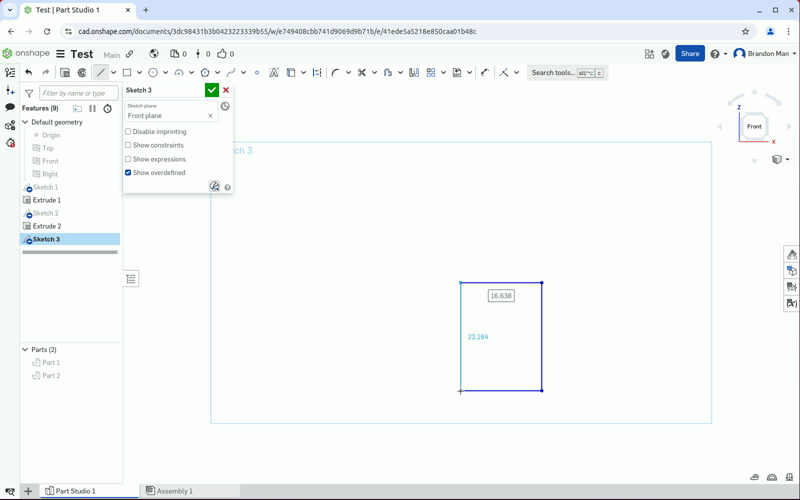
key(esc)
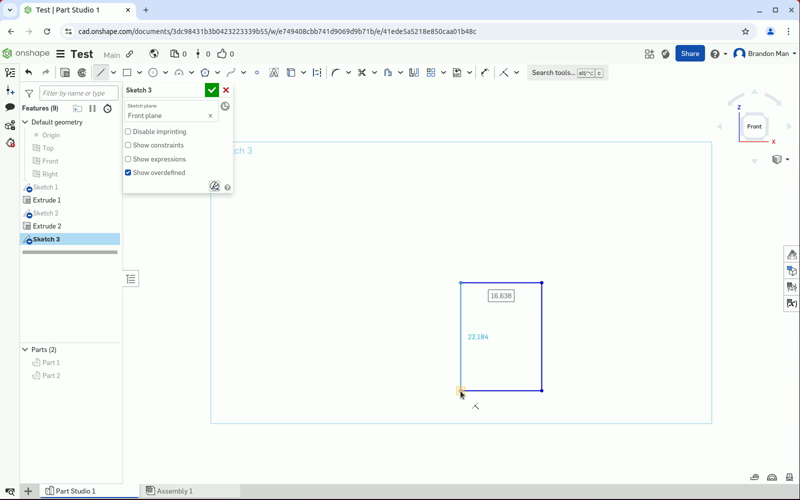
mouse_move(471, 317)
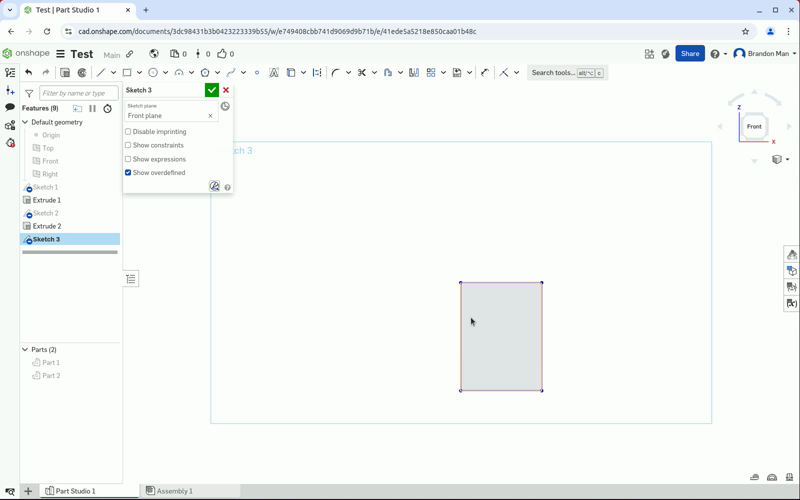
click(471, 317)
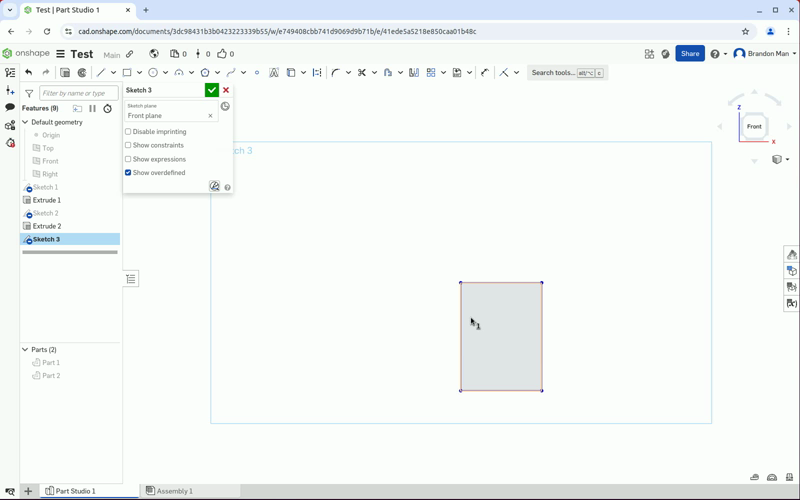
mouse_move(73, 352)
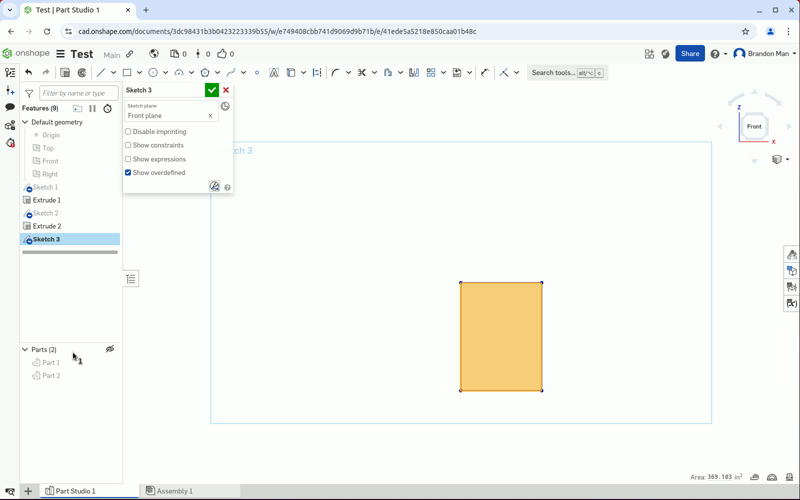
key(shift+y)
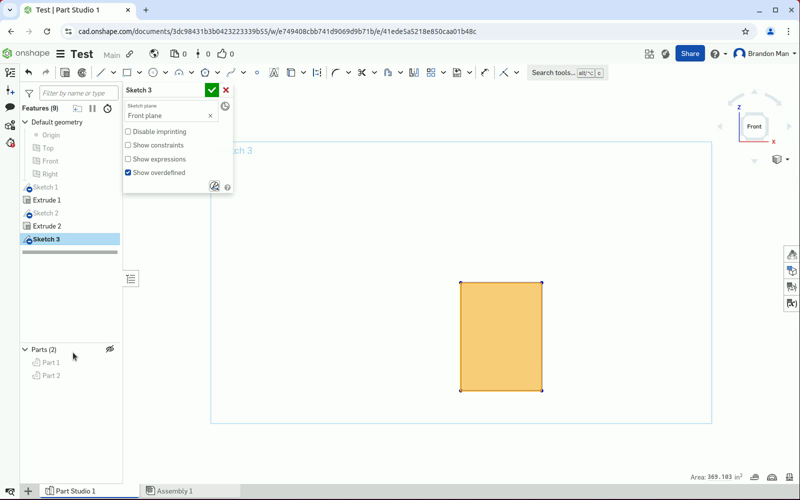
key(shift+e)
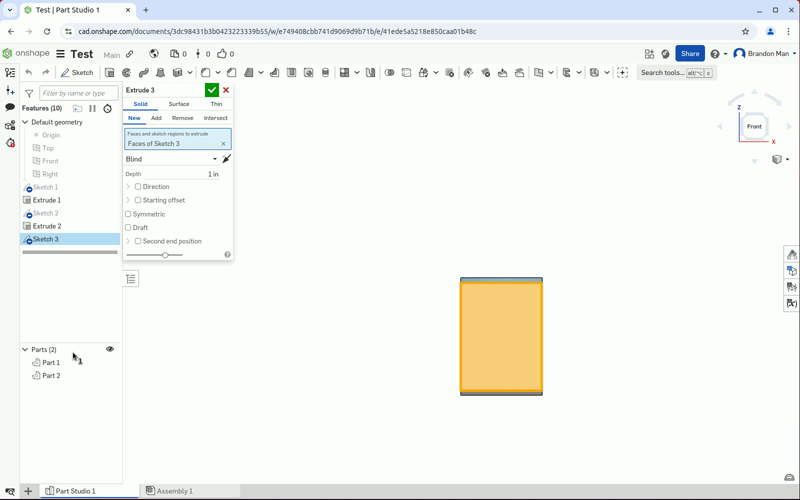
mouse_move(143, 106)
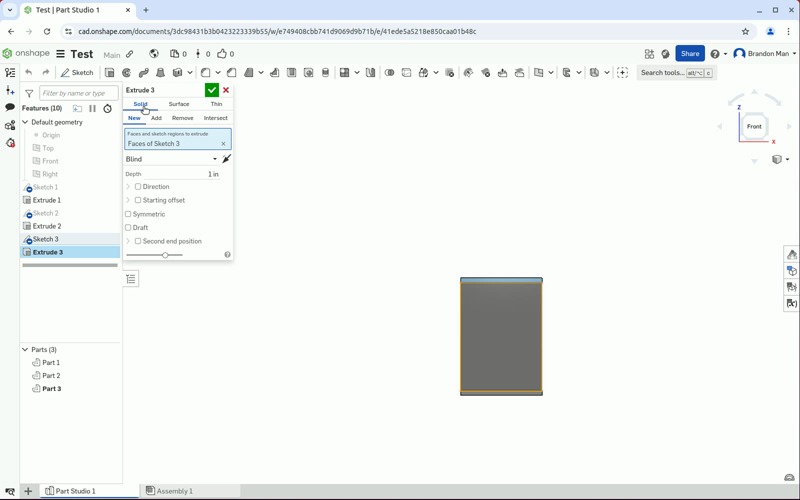
click(143, 106)
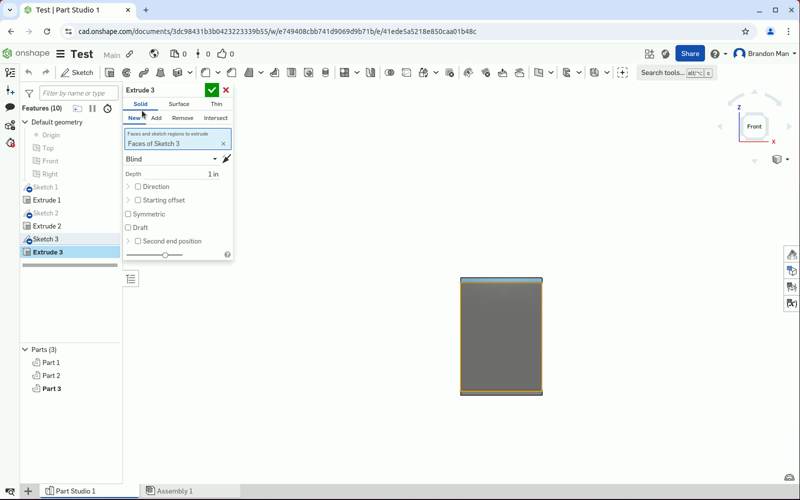
mouse_move(137, 120)
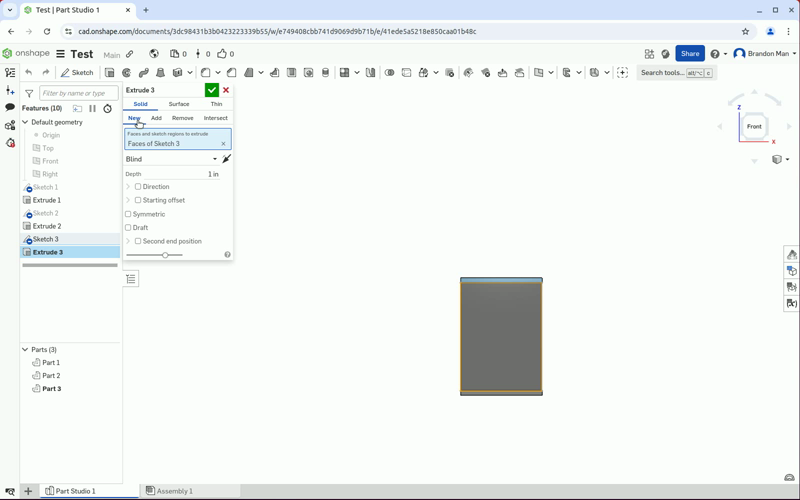
click(137, 120)
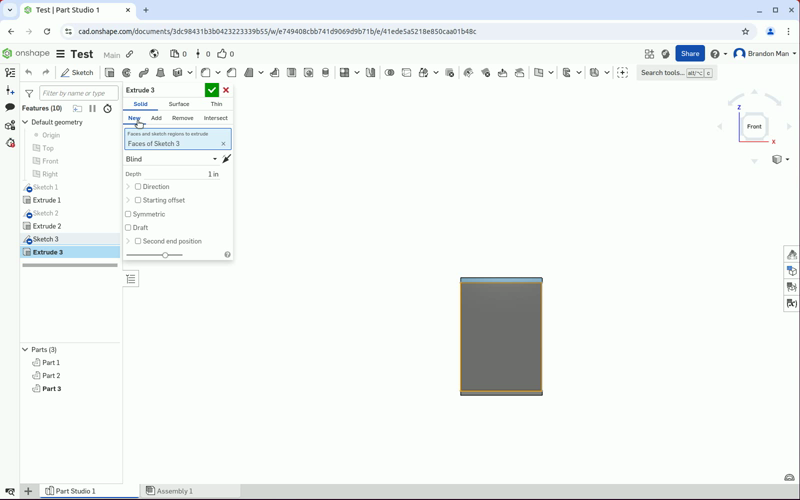
key(tab, 4)
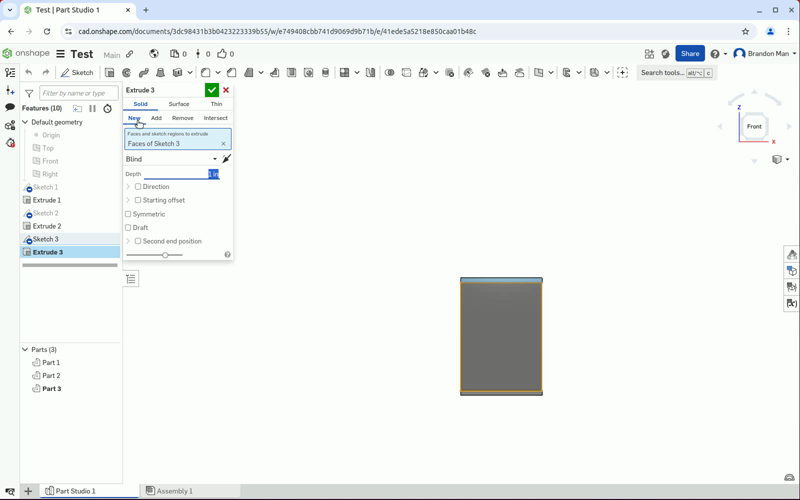
text(-0.241)
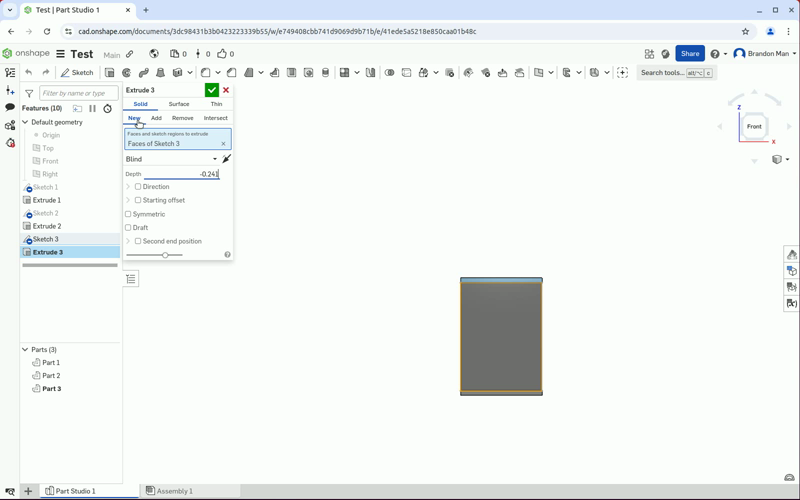
key(enter)
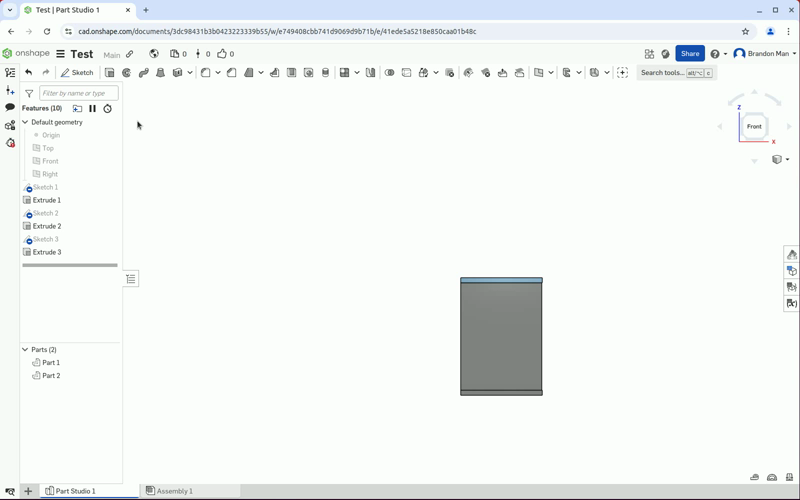
key(shift+h)
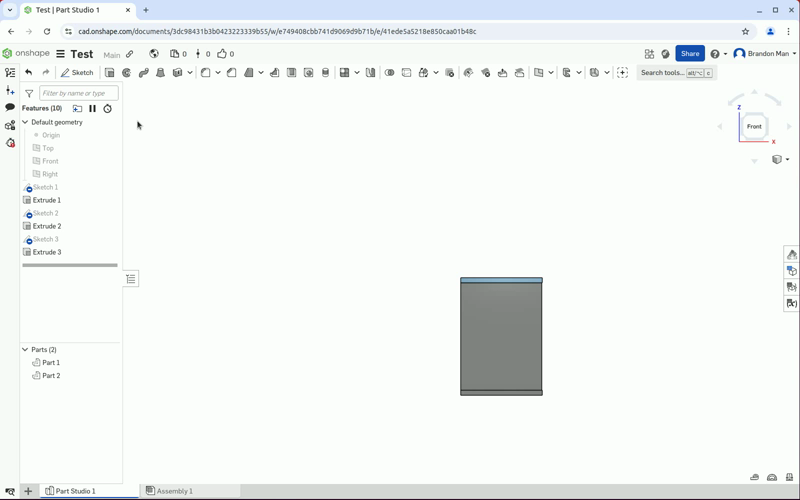
key(shift+h)
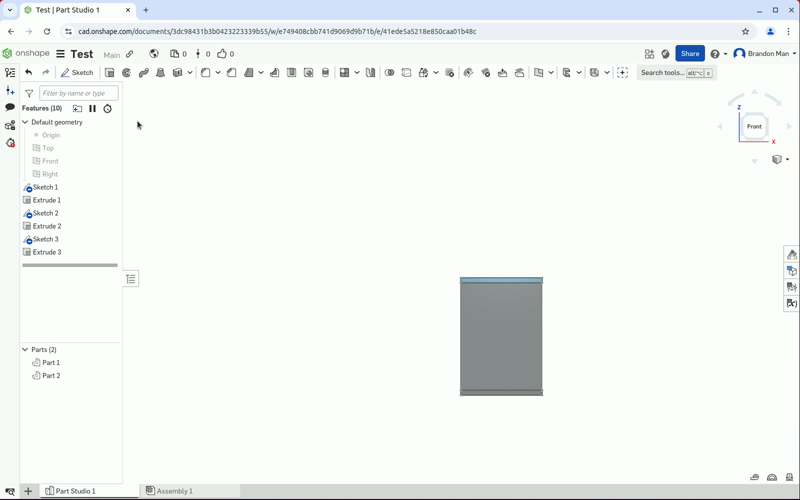
key(shift+7)
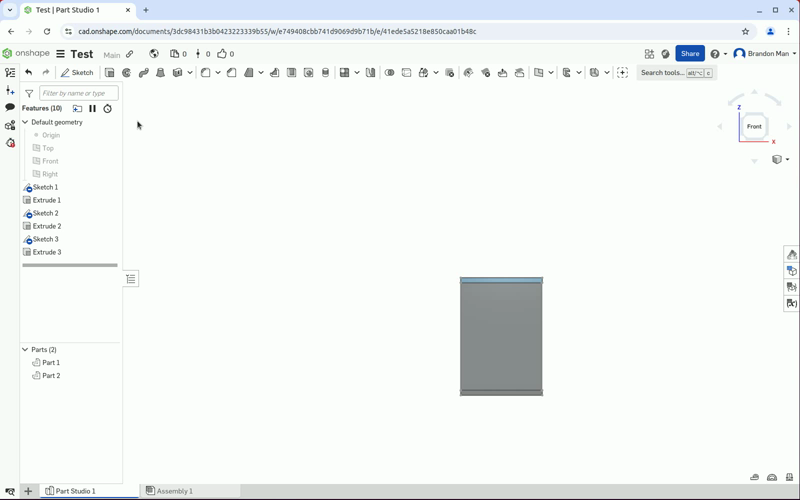
key(left, 2)
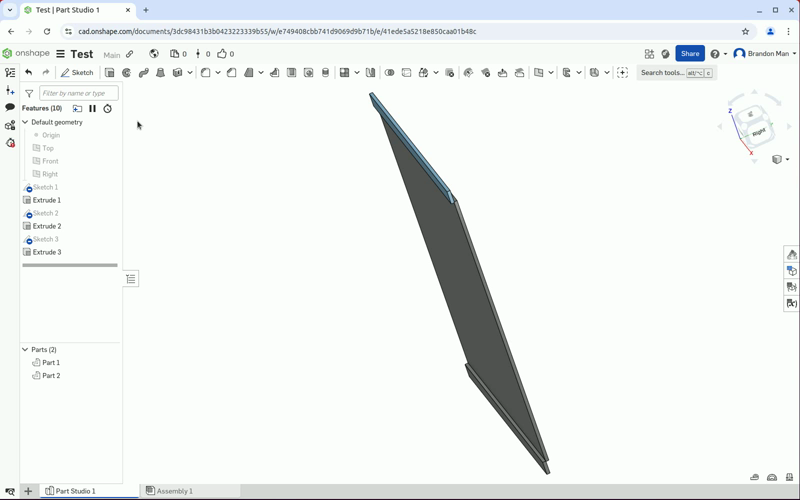
key(down, 2)
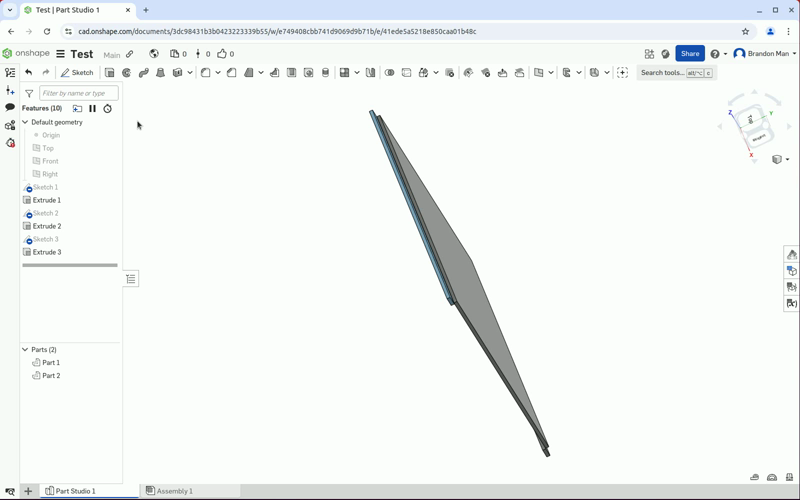
key(up, 2)
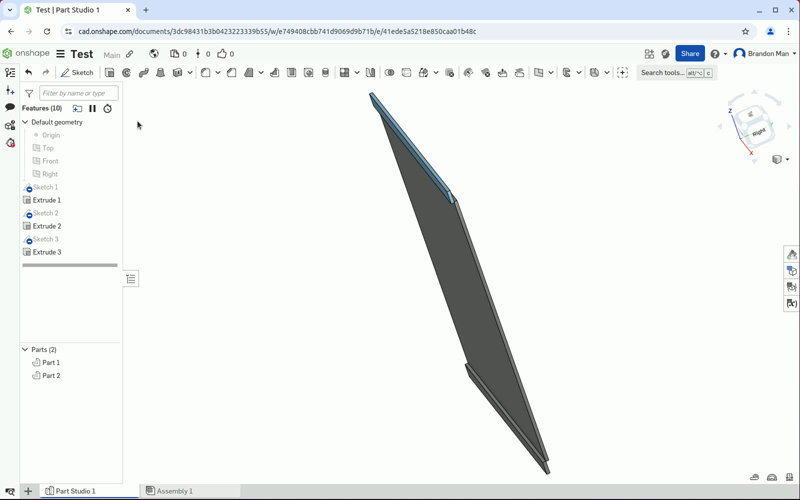
key(right, 2)
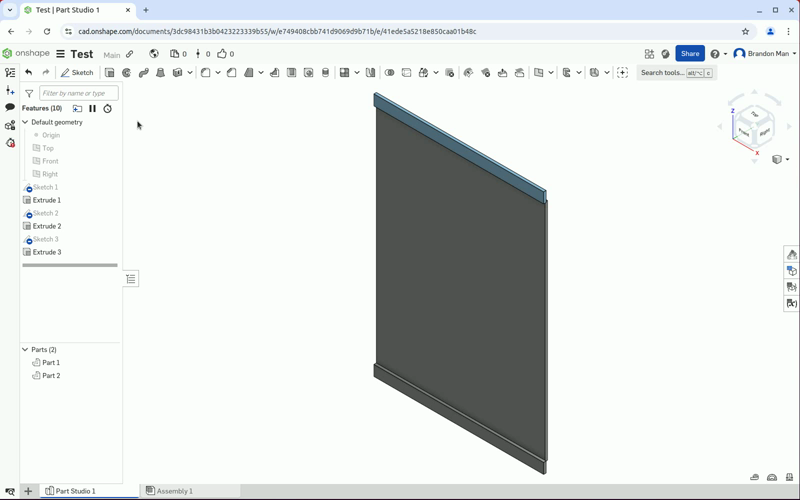
mouse_move(73, 189)
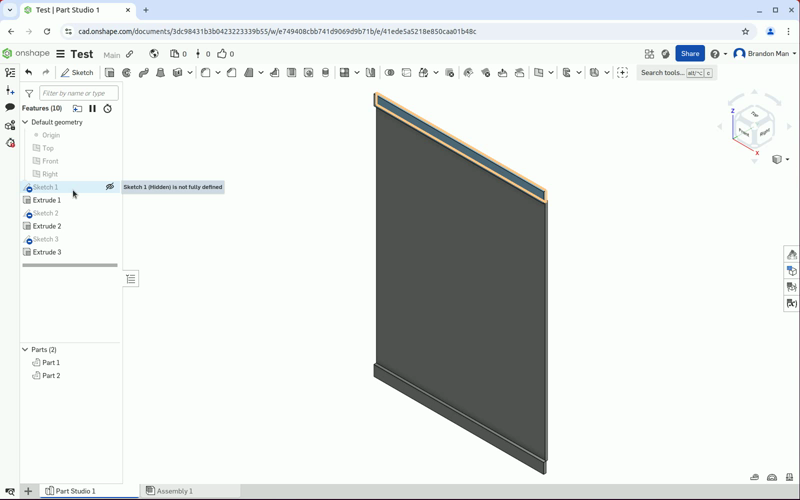
click(73, 189)